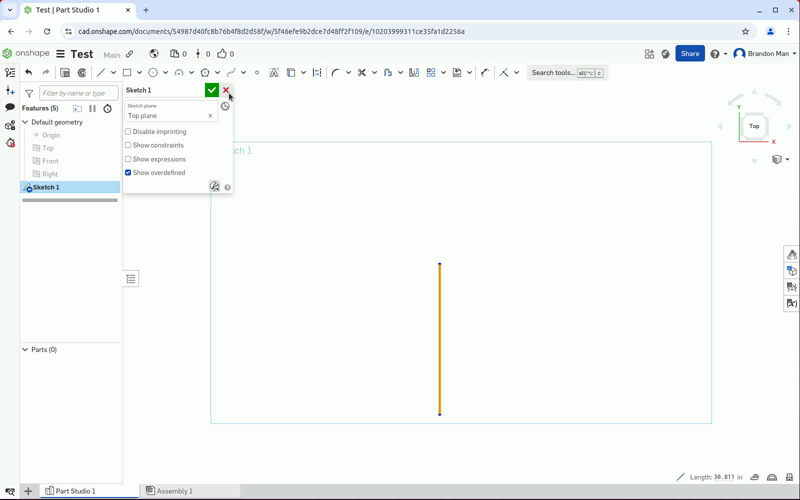
key(shift+h)
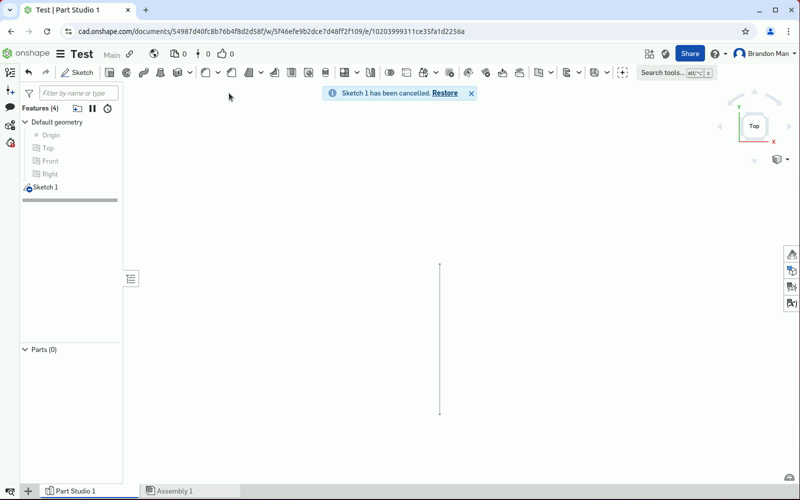
mouse_move(73, 352)
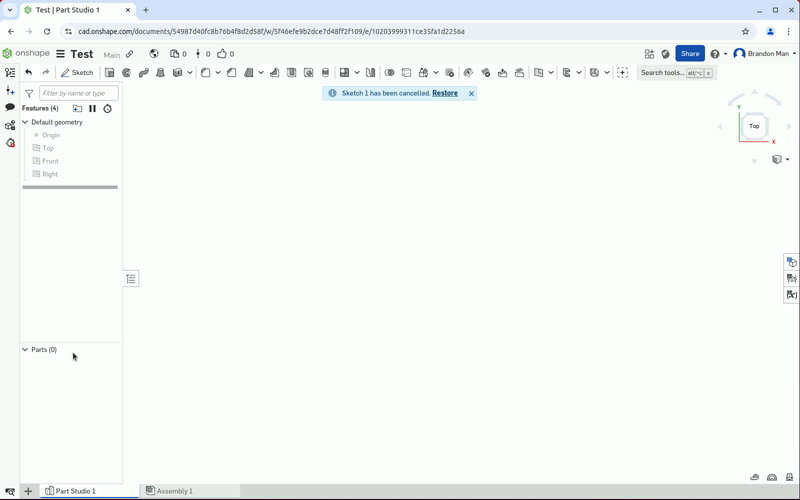
key(y)
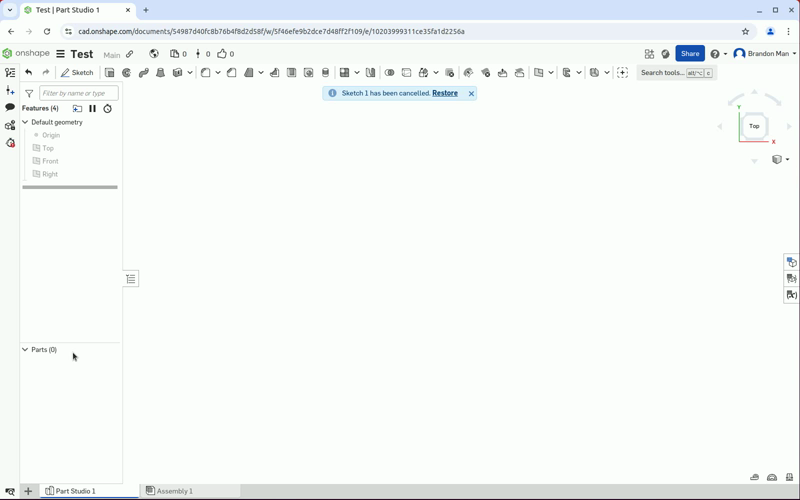
key(shift+p)
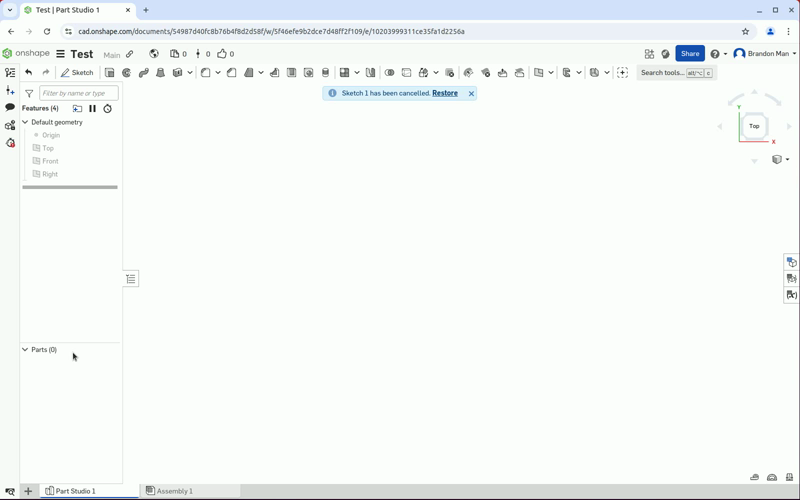
key(space)
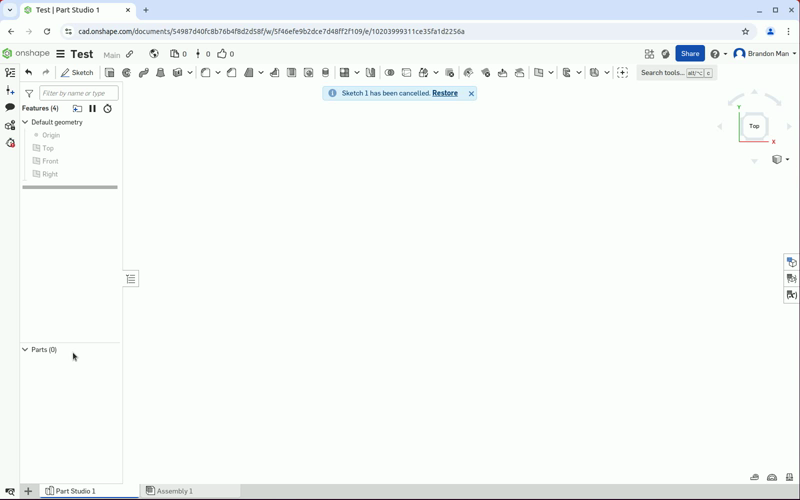
key_down(shift)
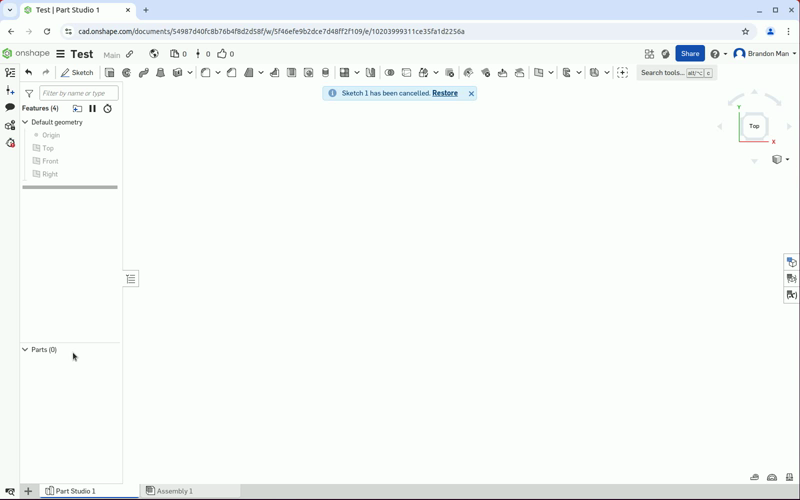
key(up)
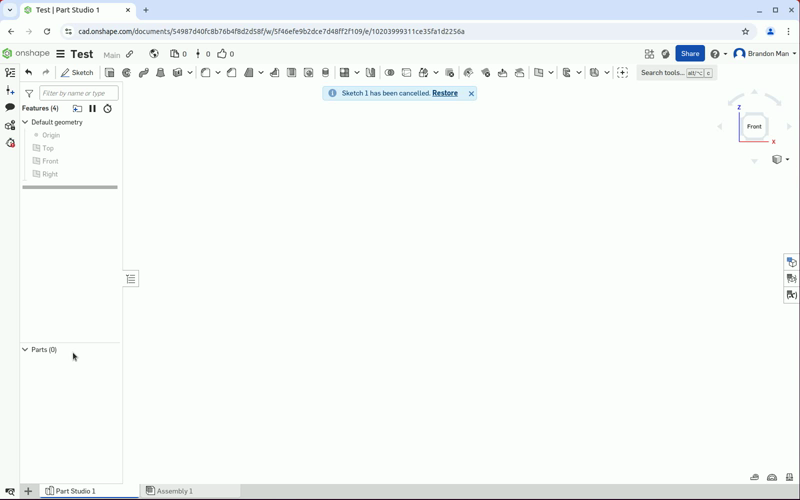
key_up(shift)
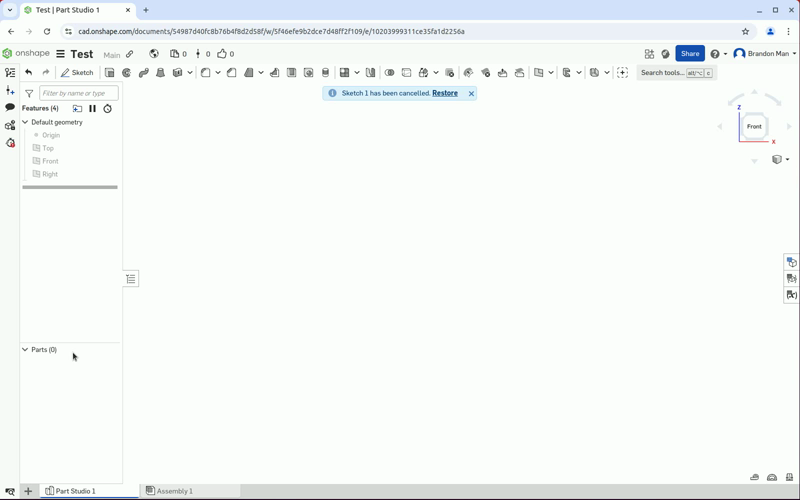
mouse_move(73, 352)
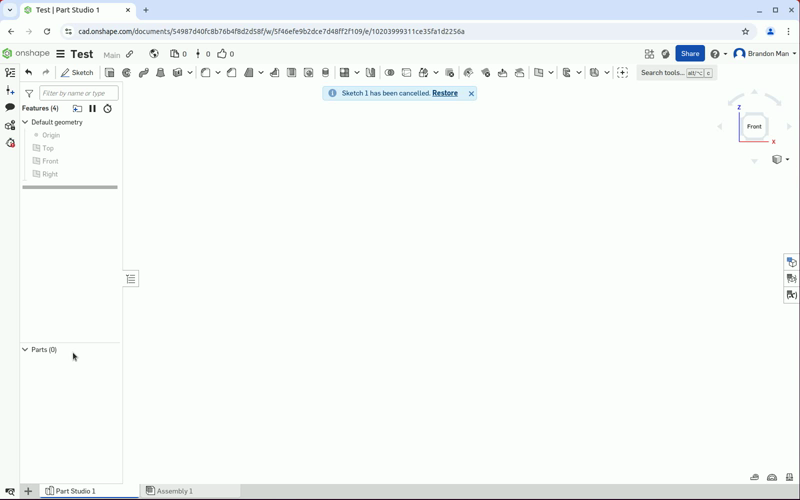
key(shift+y)
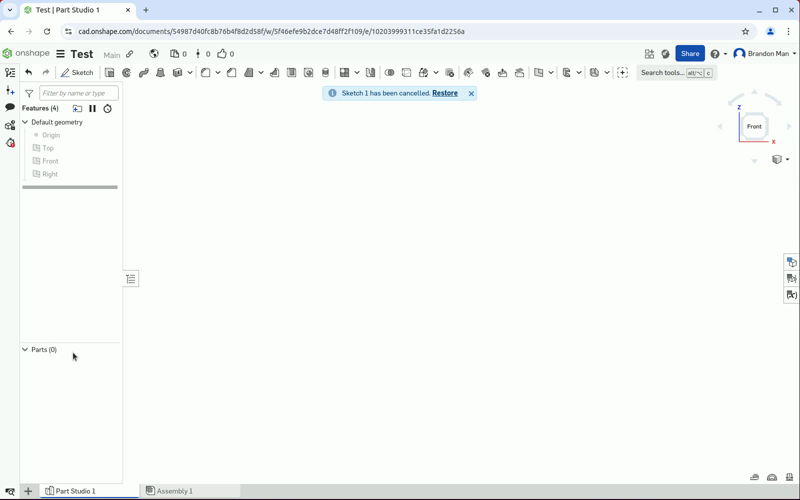
key(shift+s)
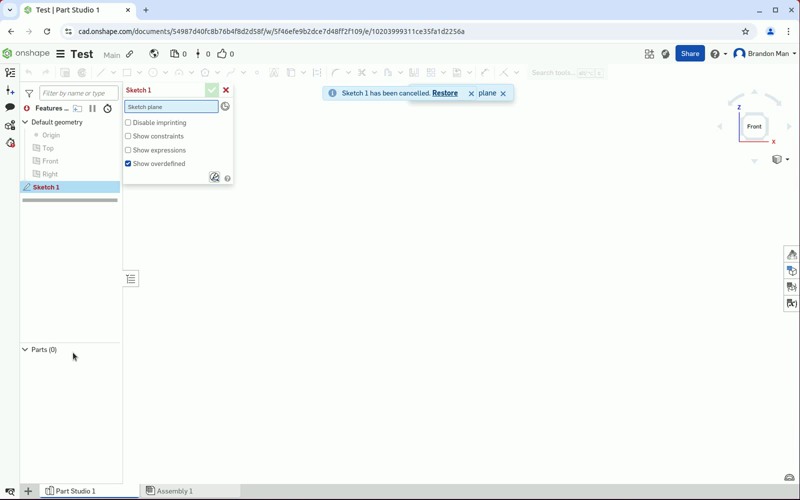
mouse_move(73, 163)
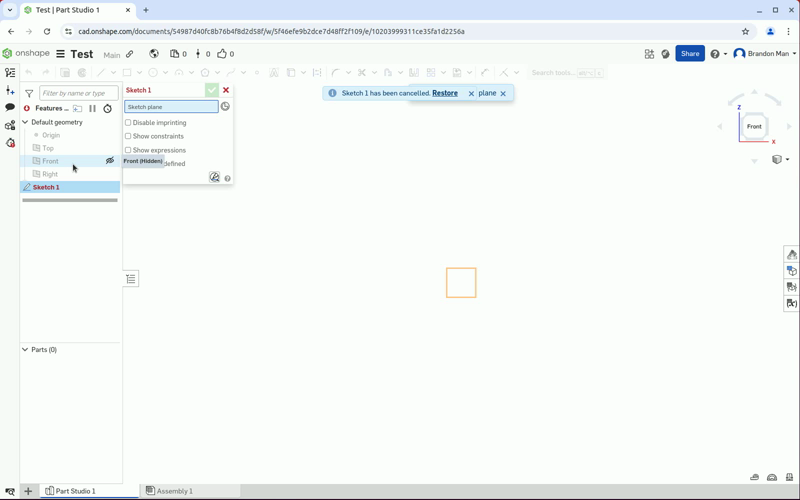
click(73, 163)
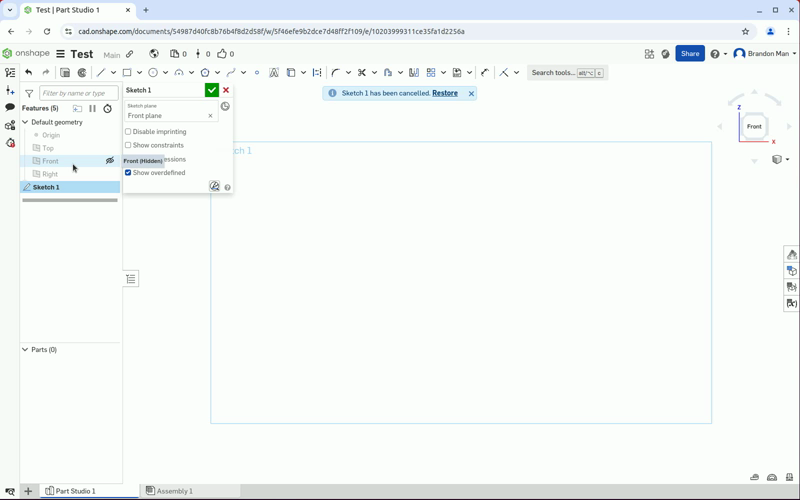
mouse_move(73, 352)
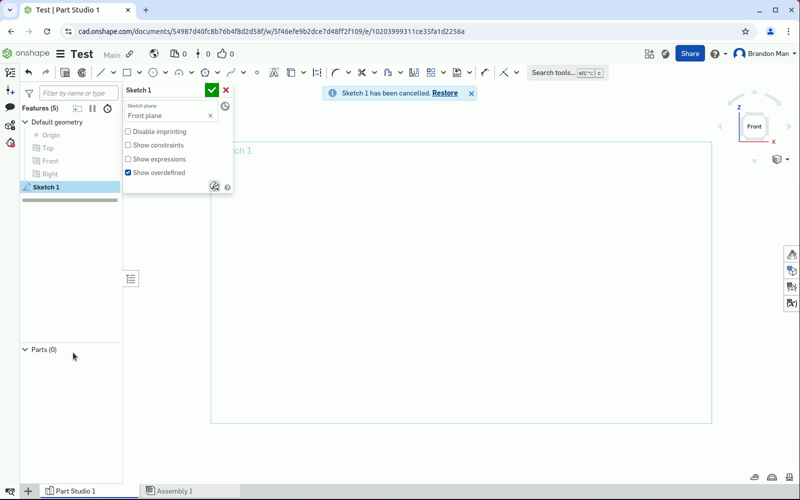
key(y)
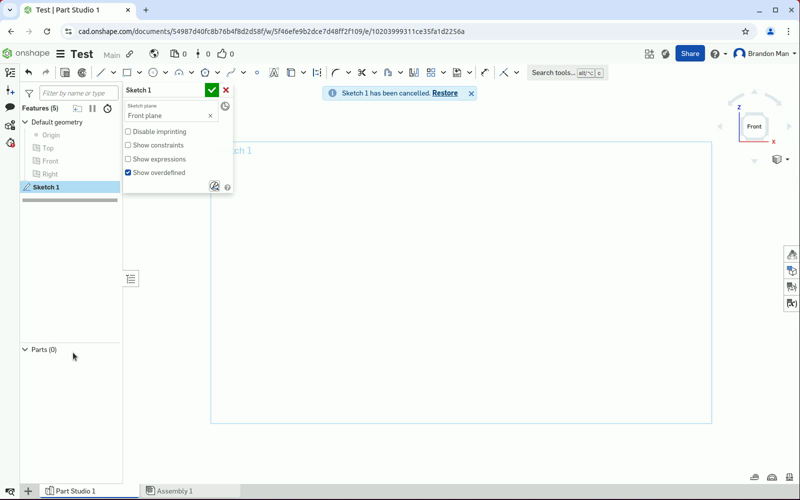
key(l)
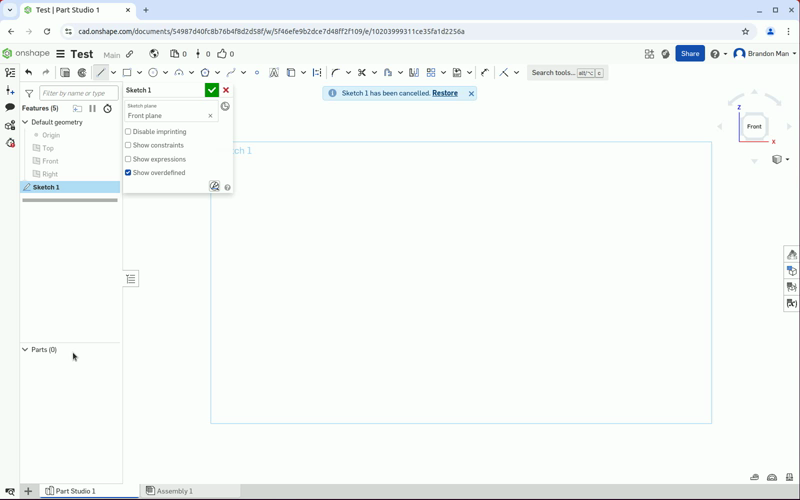
key_down(shift)
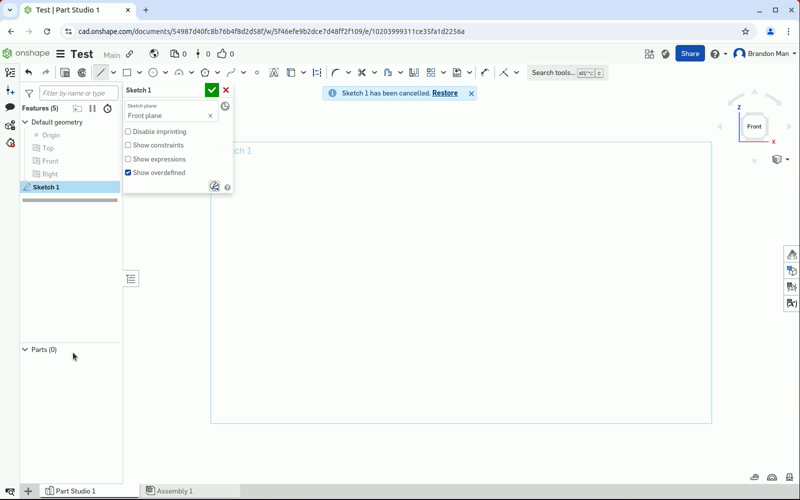
mouse_move(432, 268)
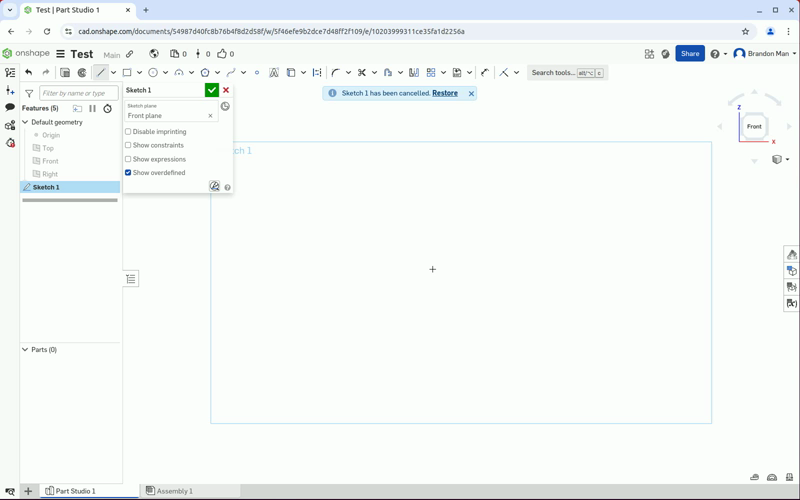
click(432, 268)
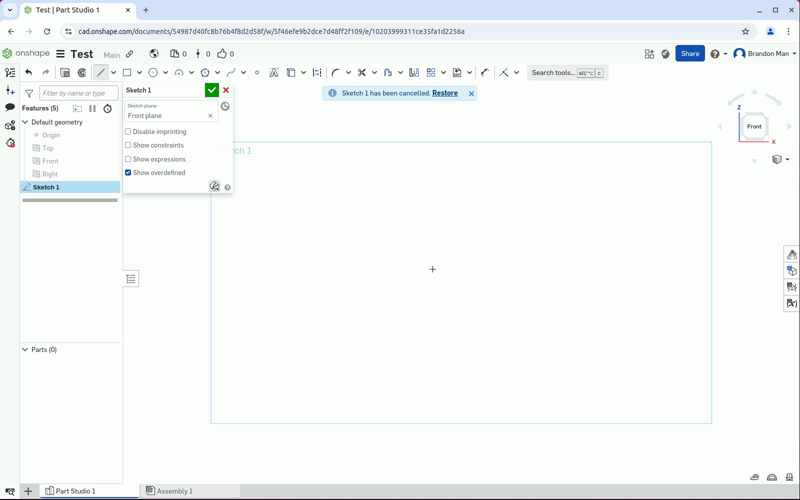
key_up(shift)
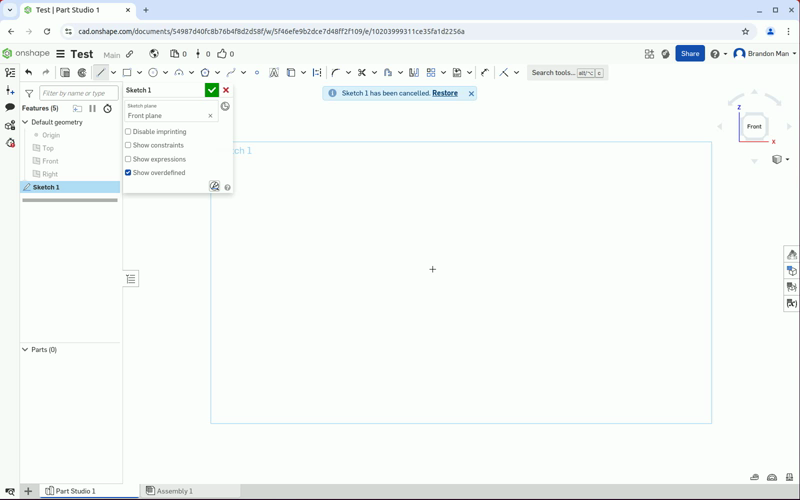
key_down(shift)
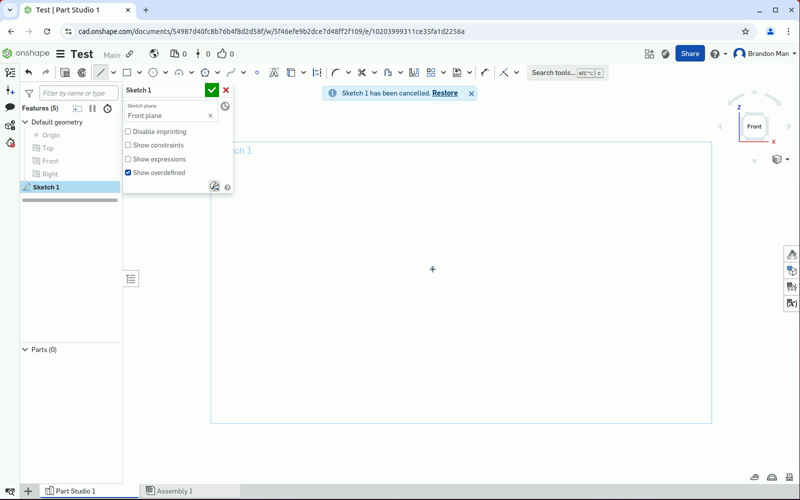
mouse_move(462, 268)
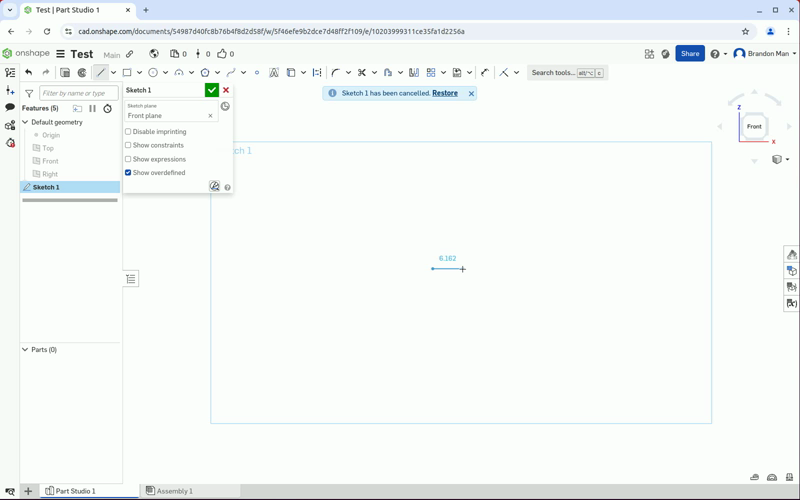
mouse_move(460, 268)
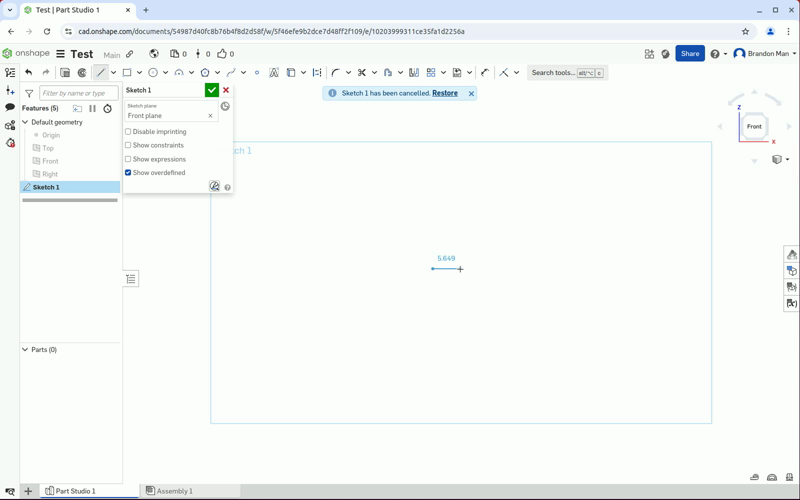
click(460, 268)
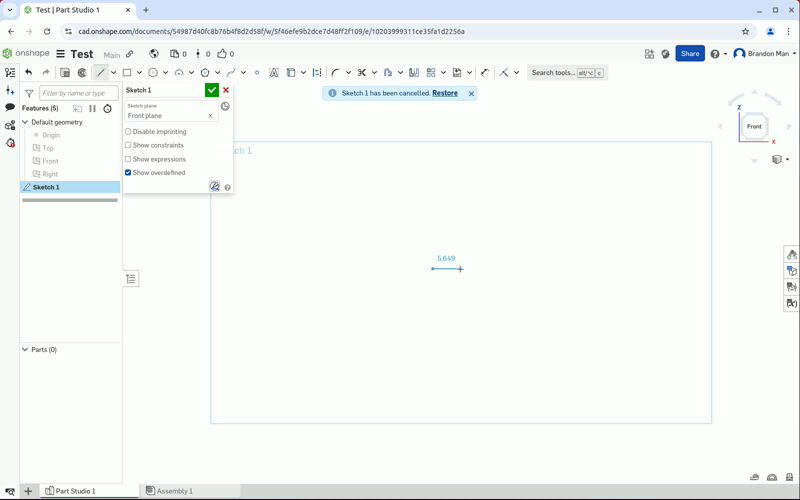
key_up(shift)
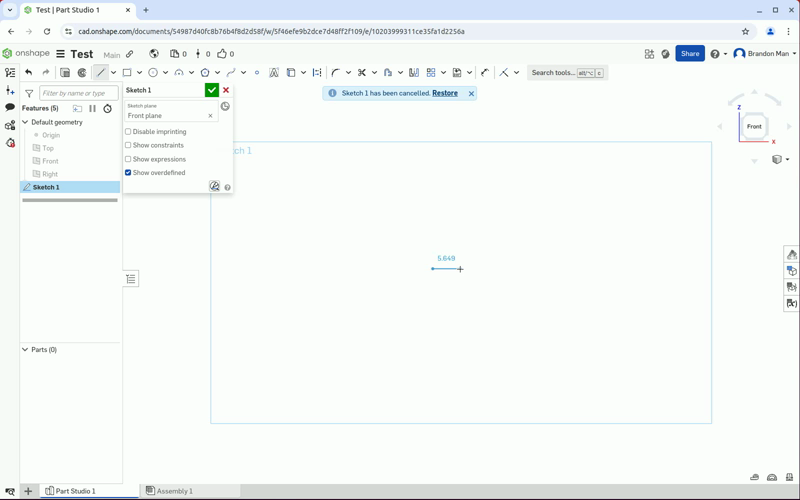
key_down(shift)
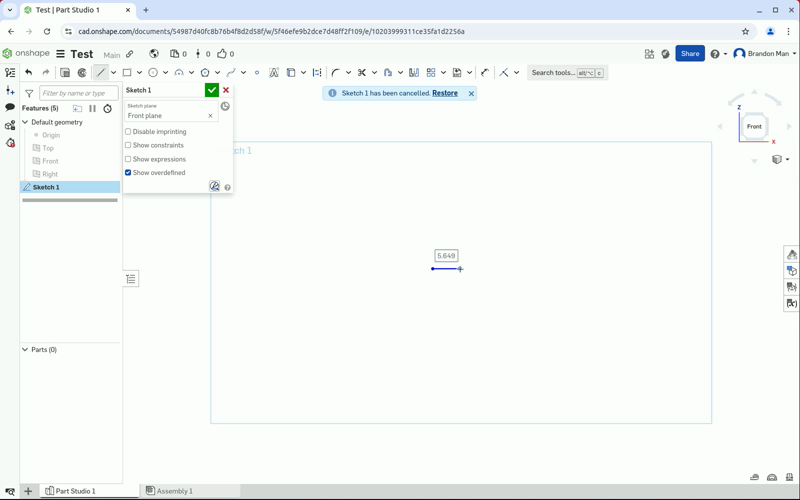
mouse_move(490, 268)
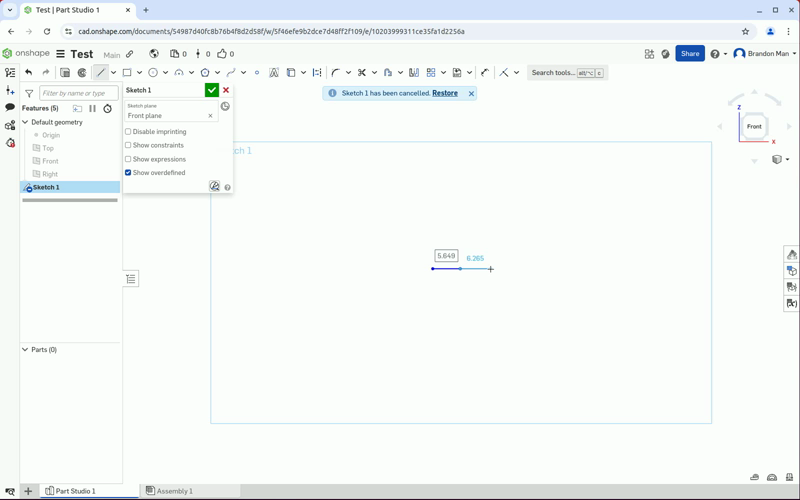
mouse_move(453, 260)
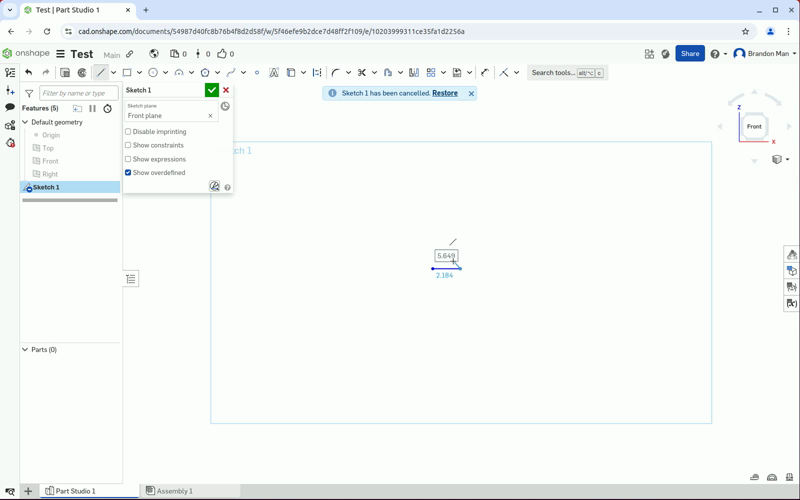
click(453, 260)
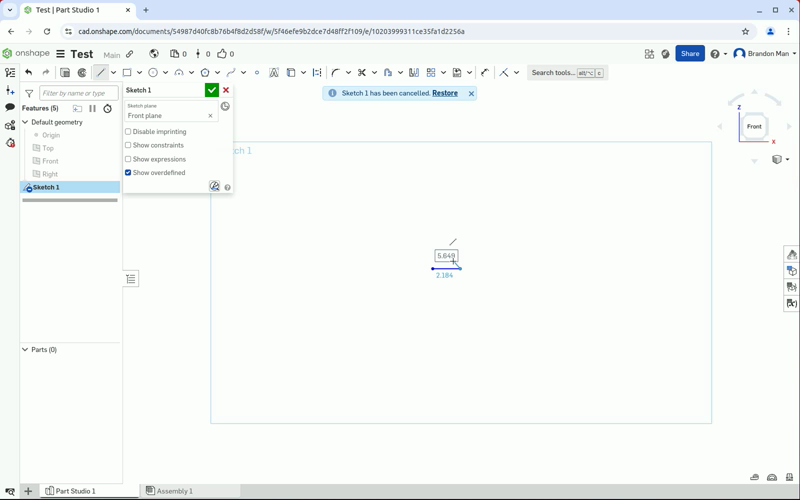
key_up(shift)
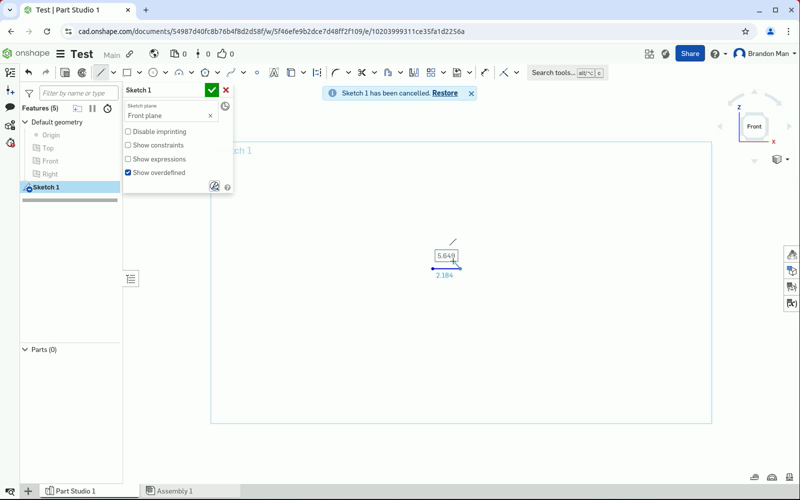
key_down(shift)
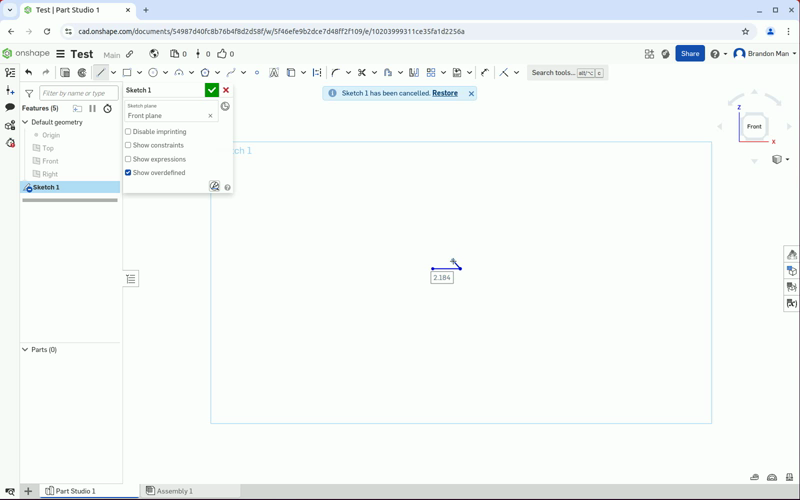
mouse_move(483, 260)
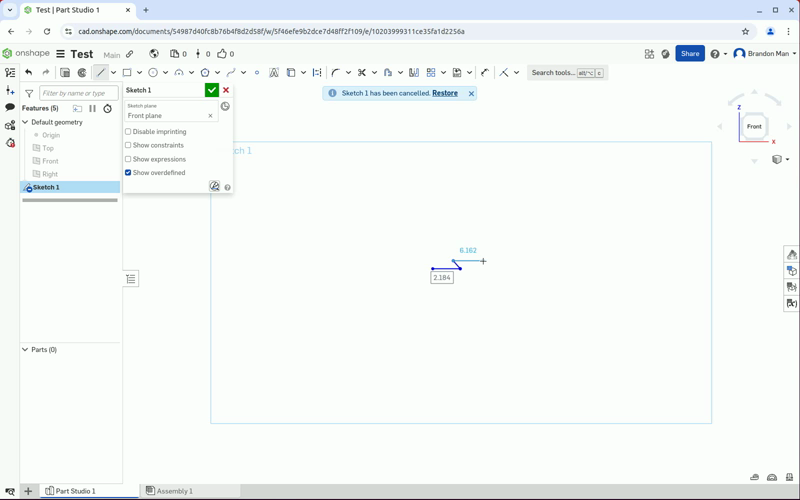
mouse_move(440, 260)
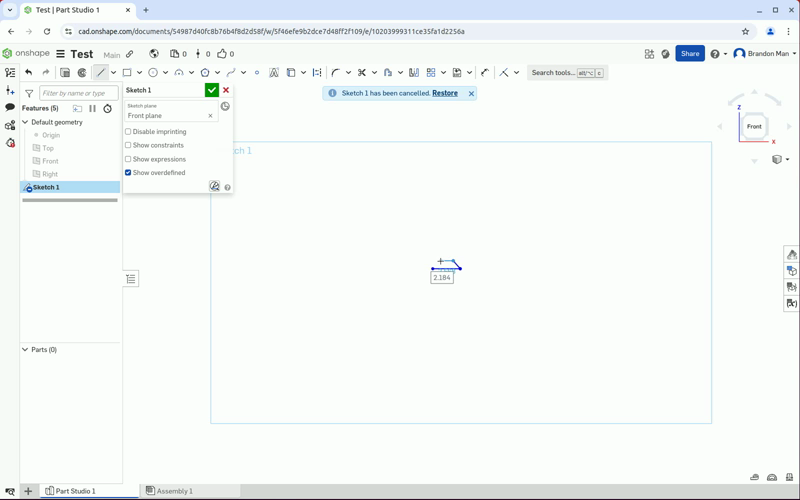
click(440, 260)
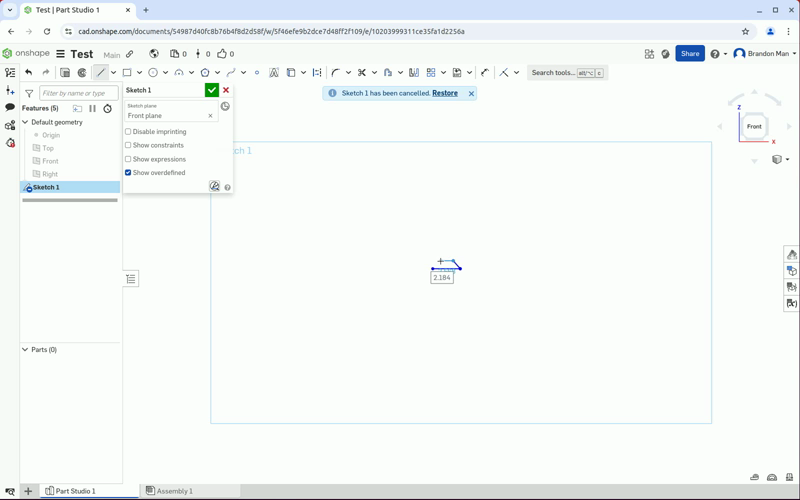
key_up(shift)
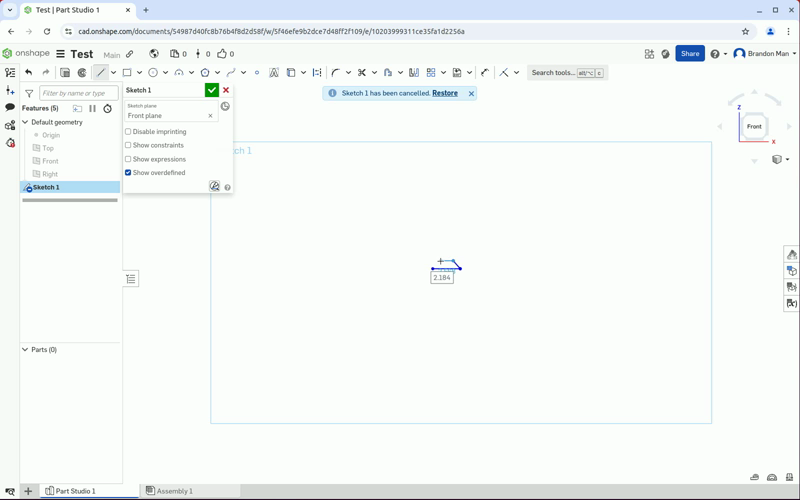
mouse_move(470, 260)
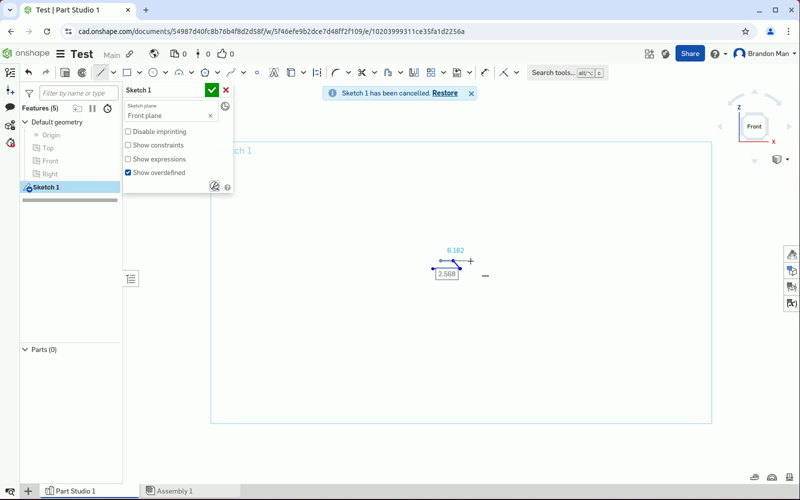
key_down(shift)
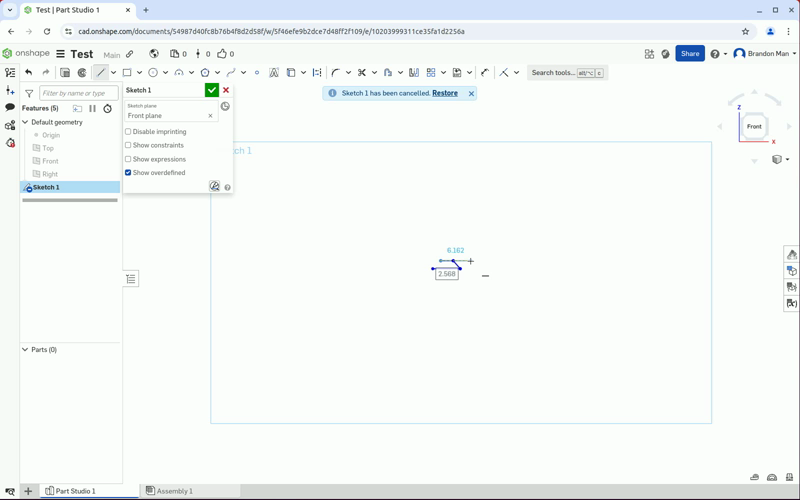
mouse_move(432, 268)
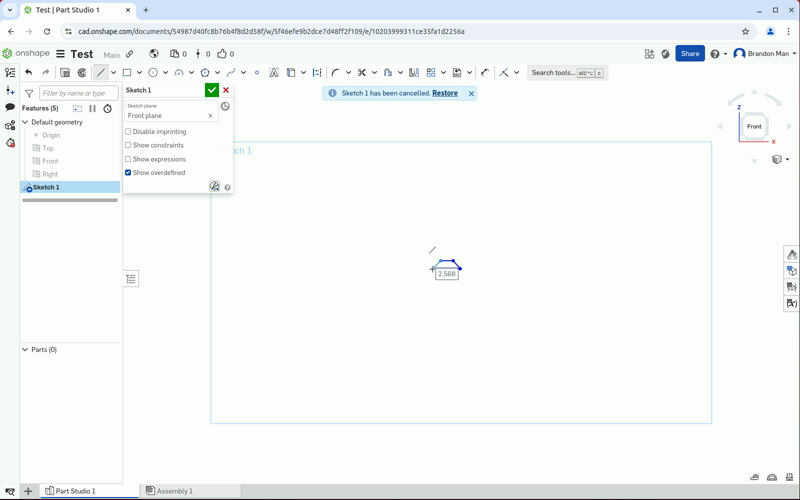
key_up(shift)
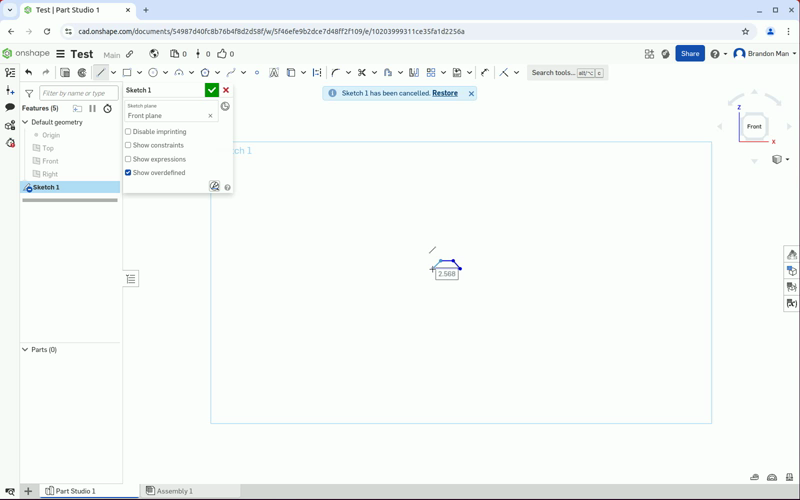
click(432, 268)
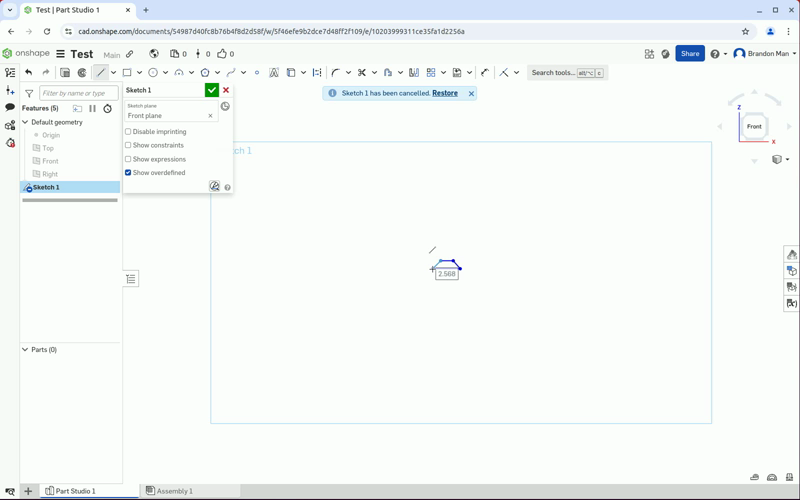
key(esc)
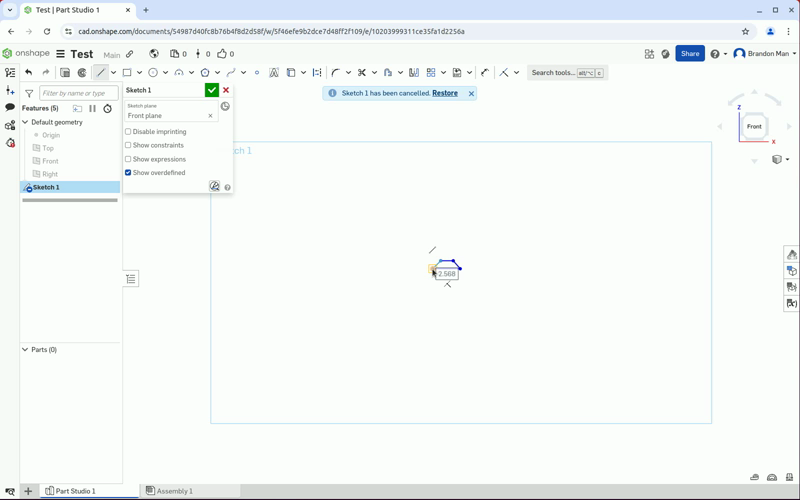
mouse_move(447, 266)
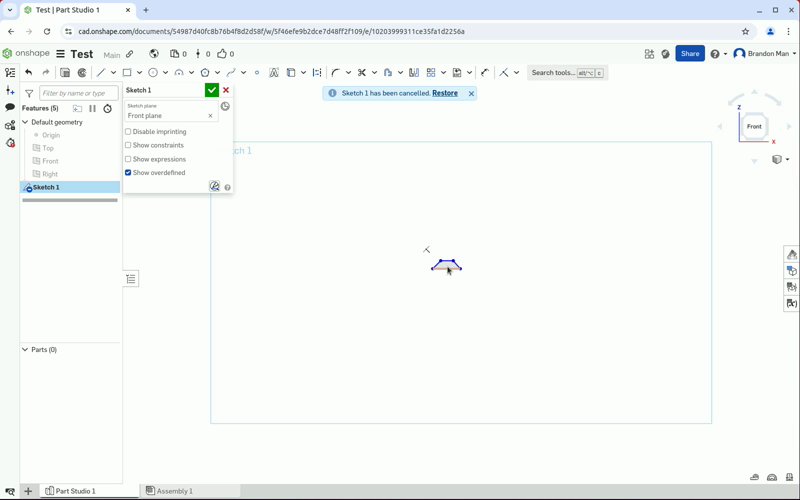
scroll(6)
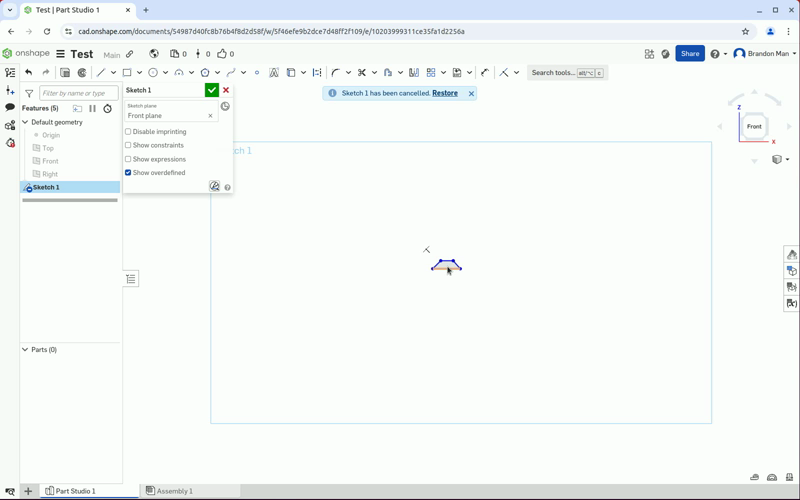
scroll(6)
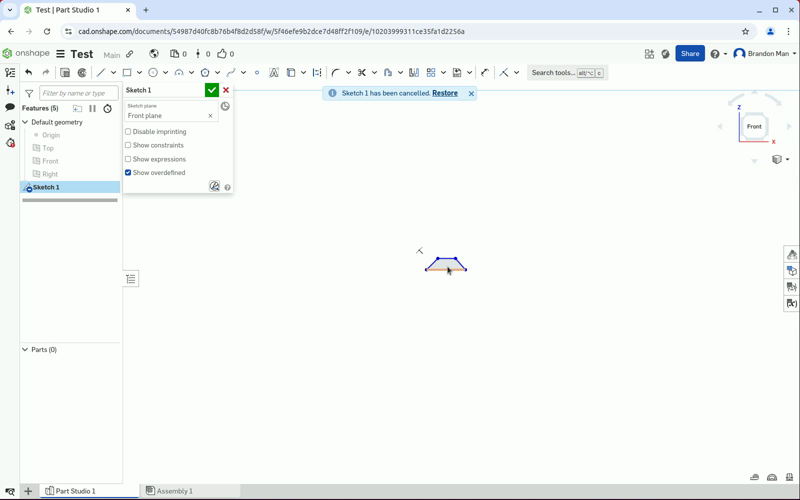
scroll(6)
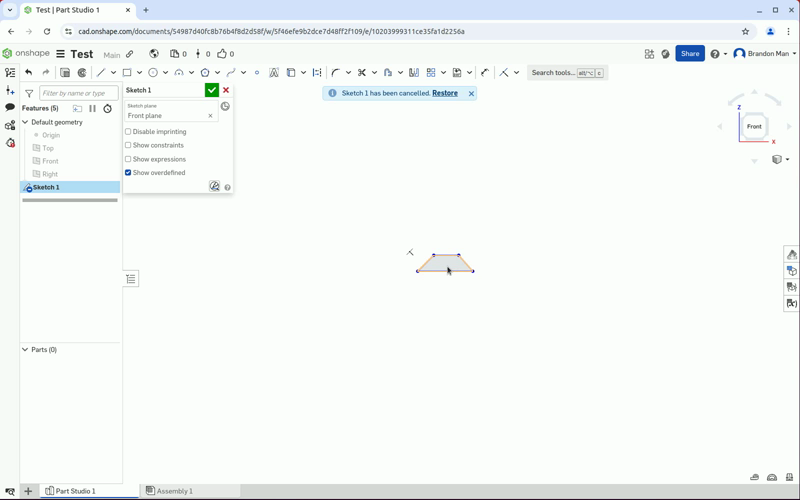
scroll(6)
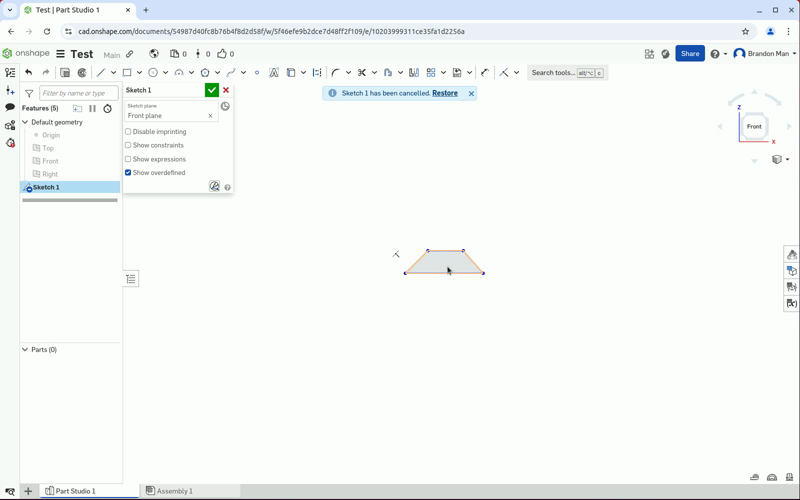
scroll(6)
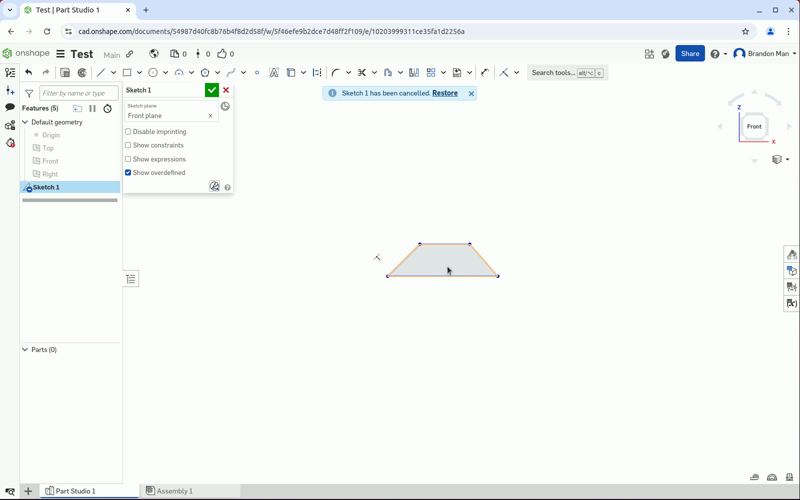
scroll(6)
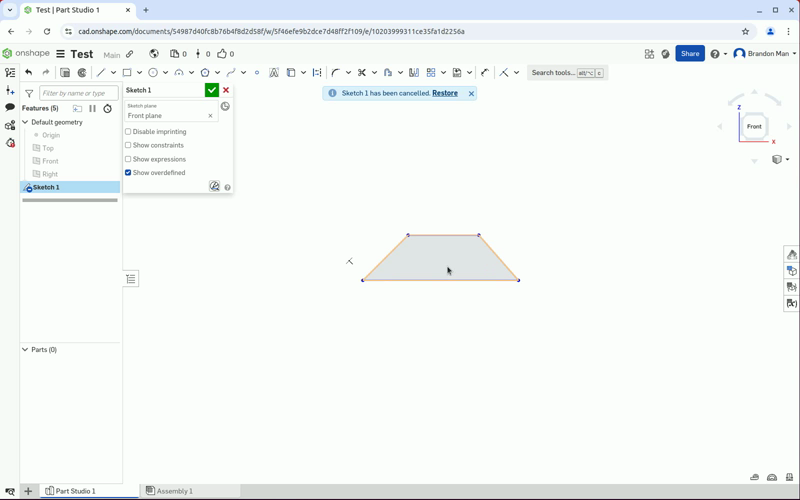
scroll(6)
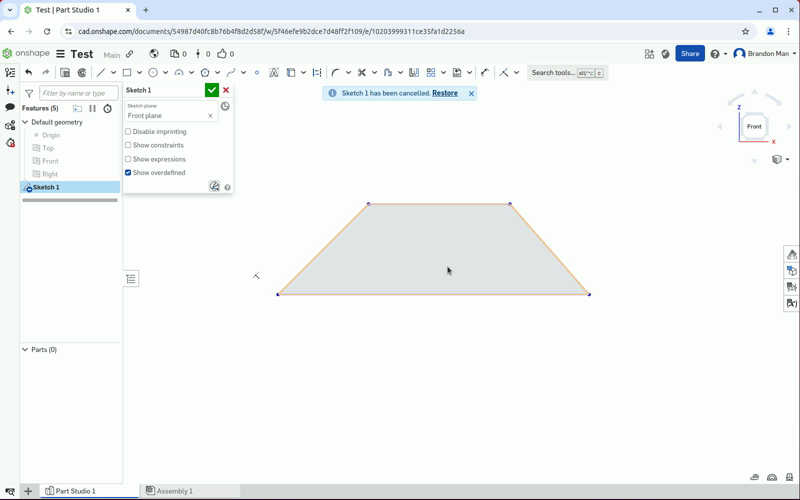
click(447, 266)
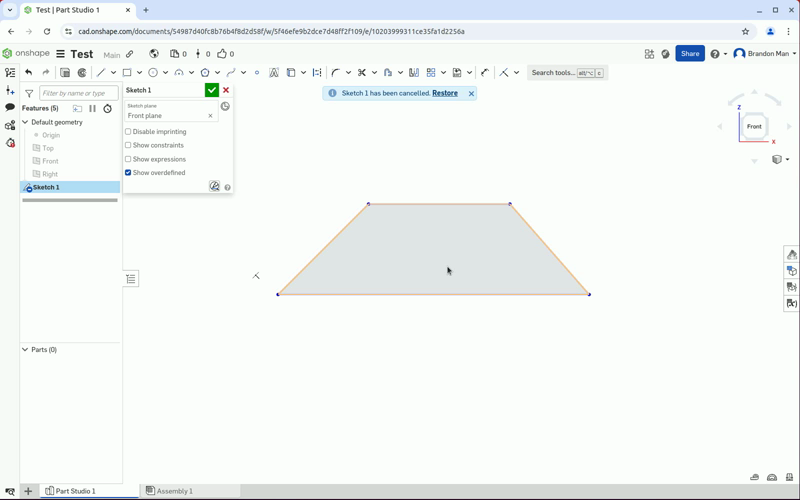
scroll(-6)
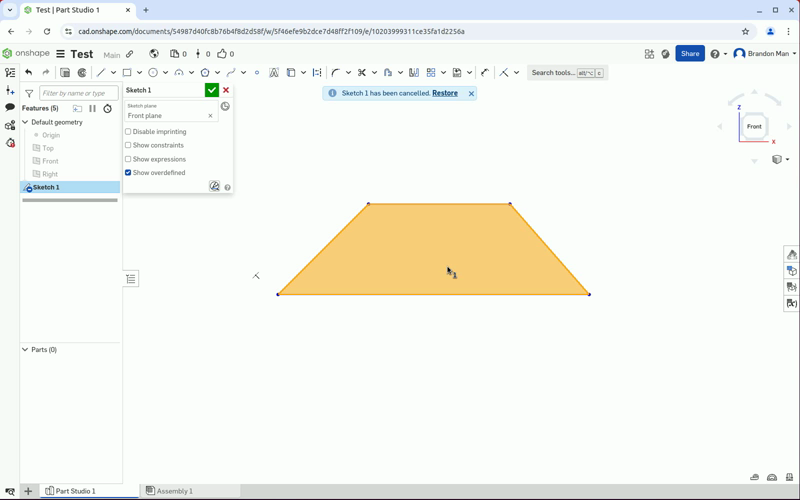
scroll(-6)
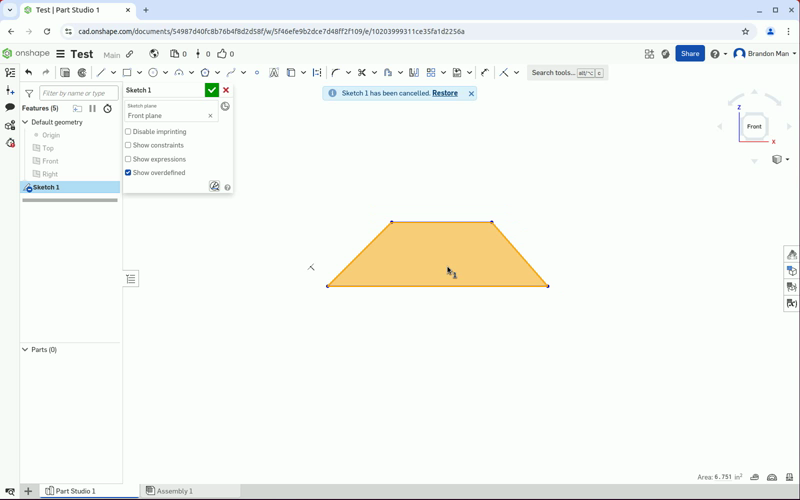
scroll(-6)
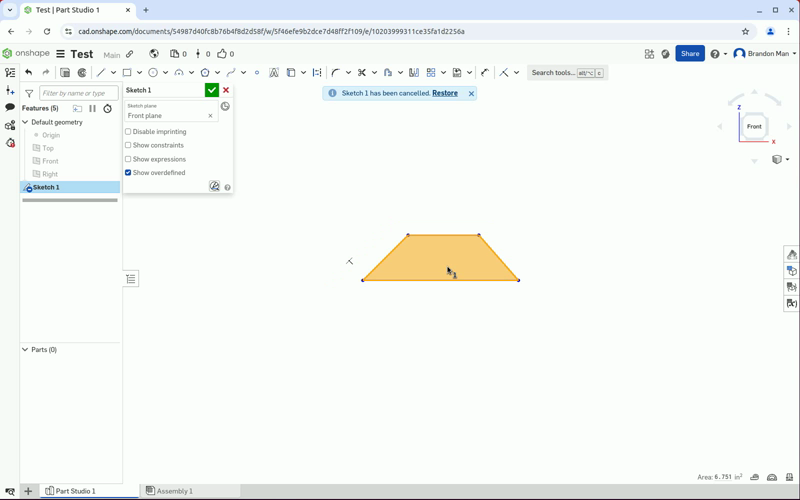
scroll(-6)
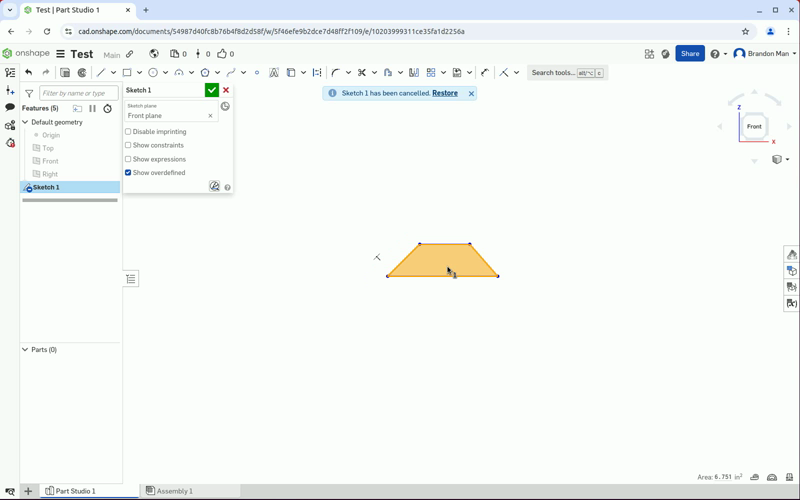
scroll(-6)
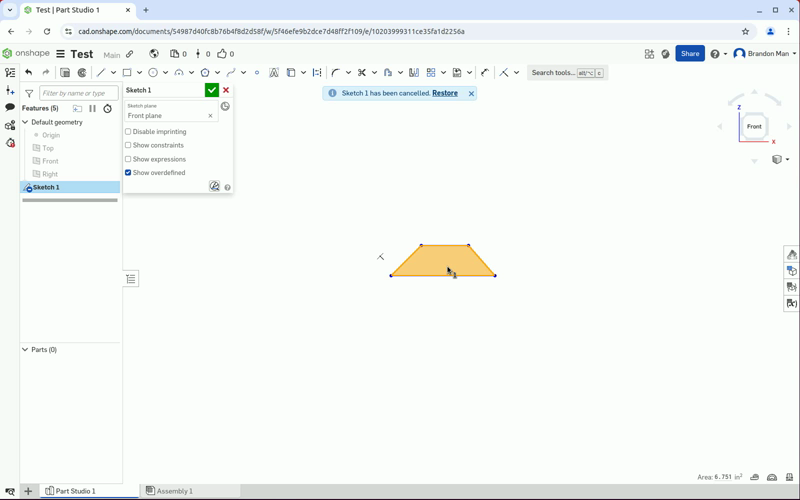
scroll(-6)
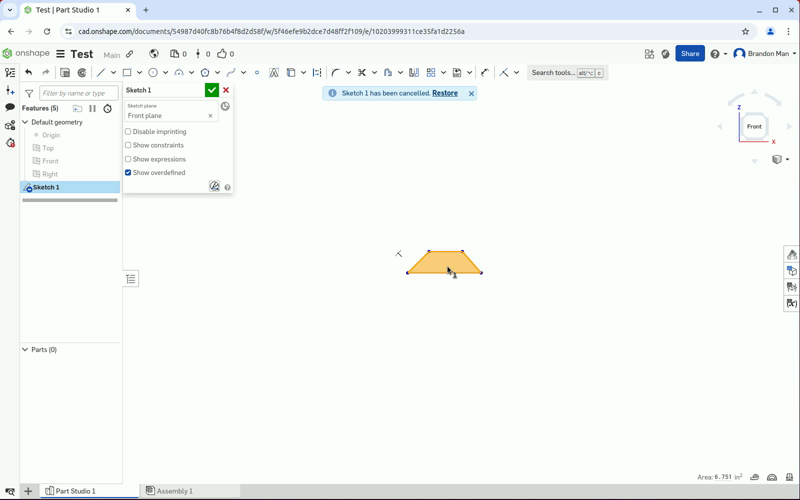
scroll(-6)
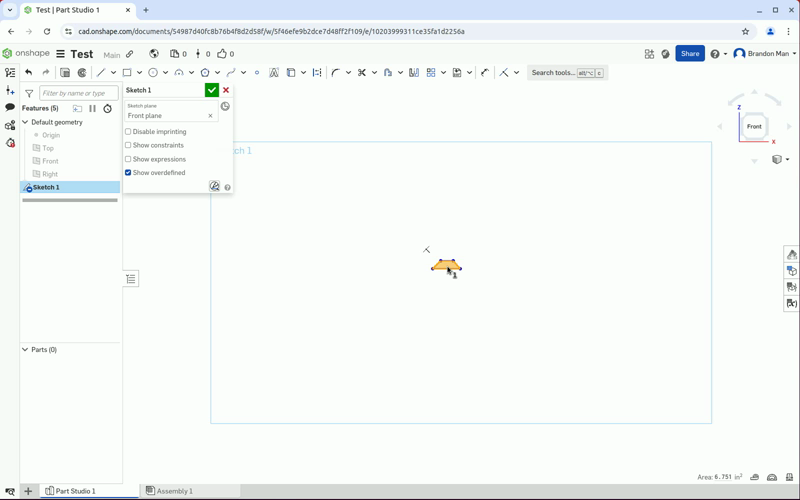
mouse_move(73, 352)
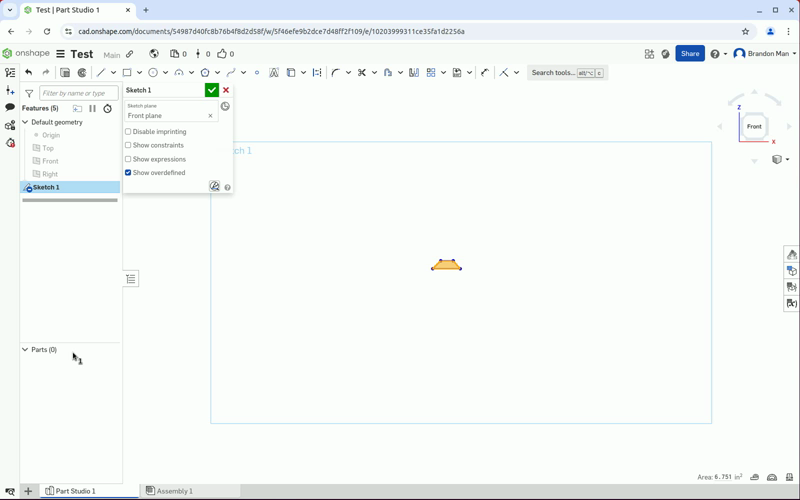
key(shift+y)
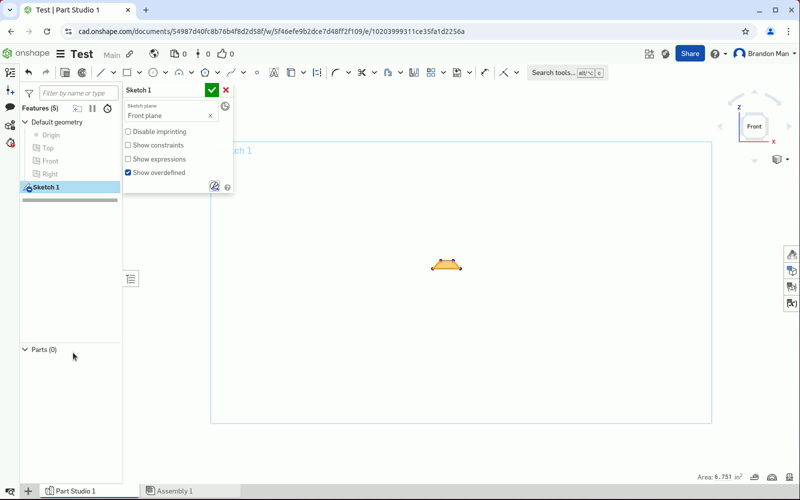
key(shift+e)
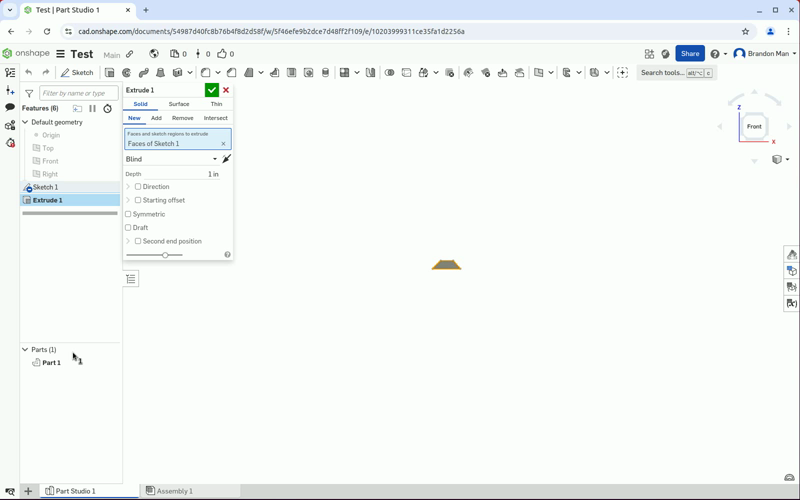
mouse_move(143, 106)
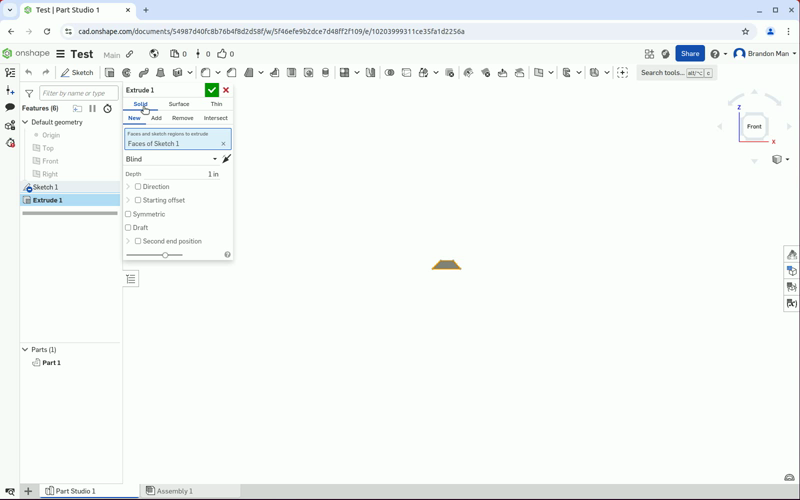
click(143, 106)
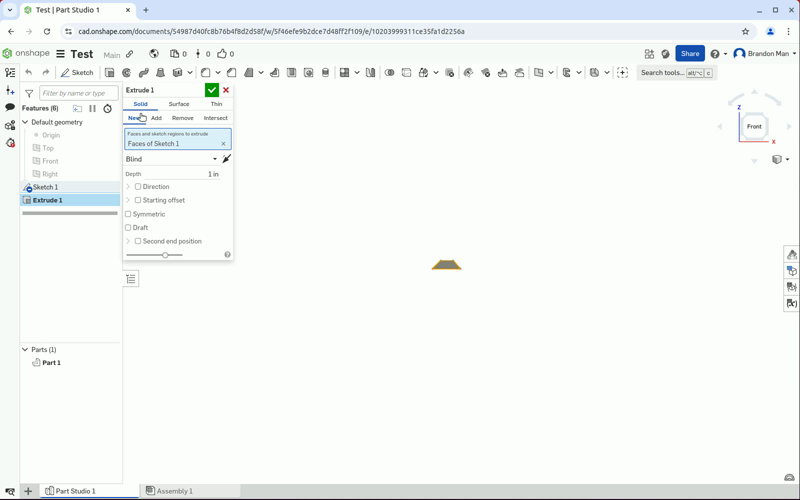
mouse_move(137, 120)
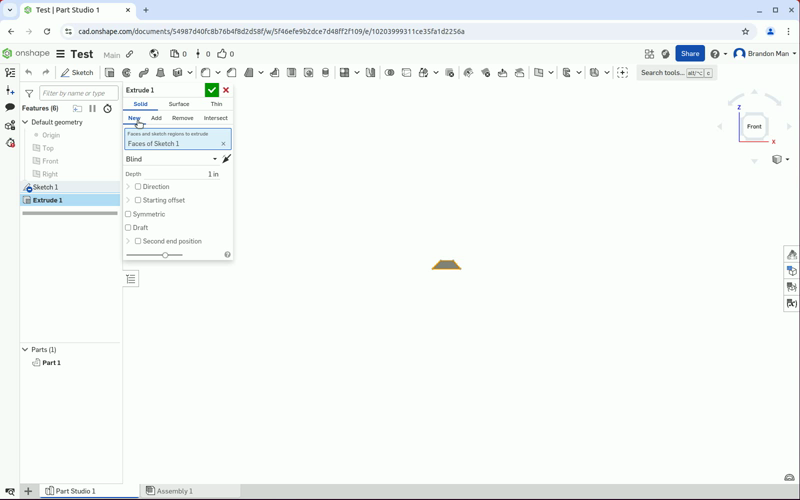
click(137, 120)
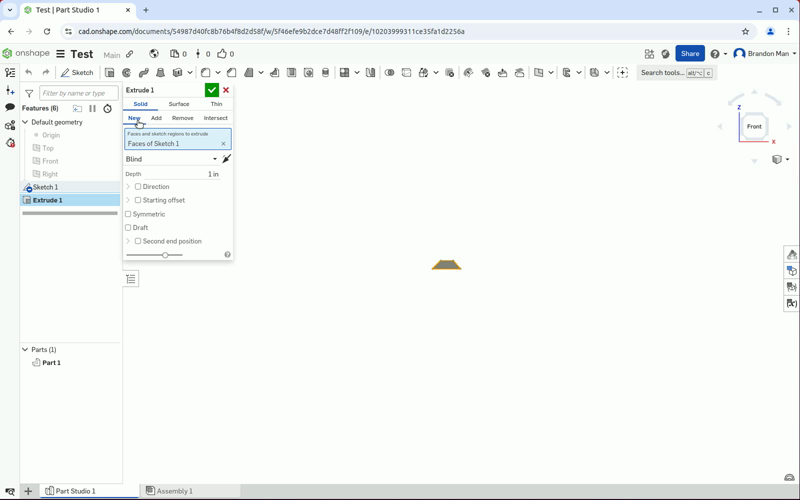
key(tab, 4)
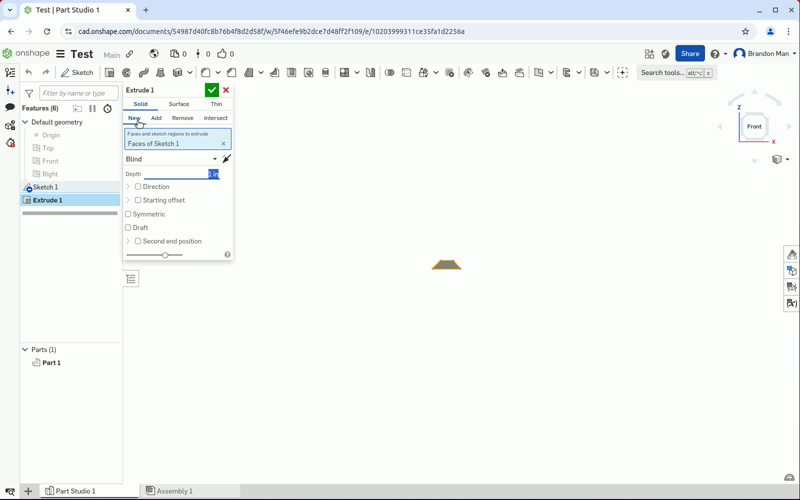
text(23.108)
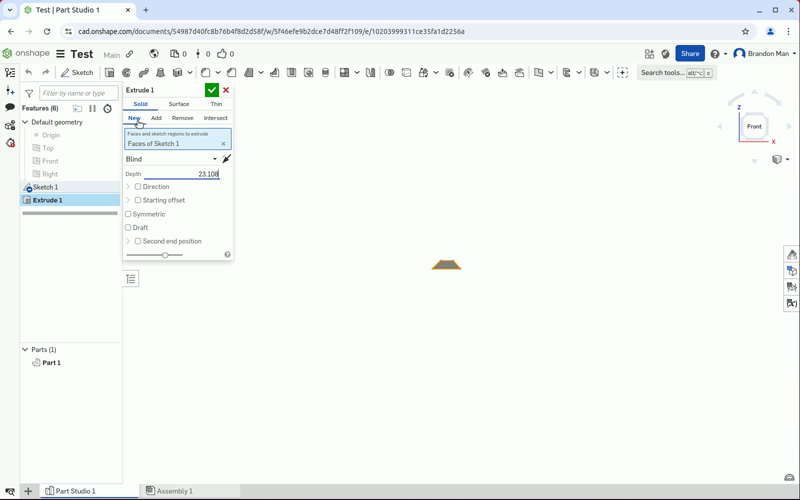
key(enter)
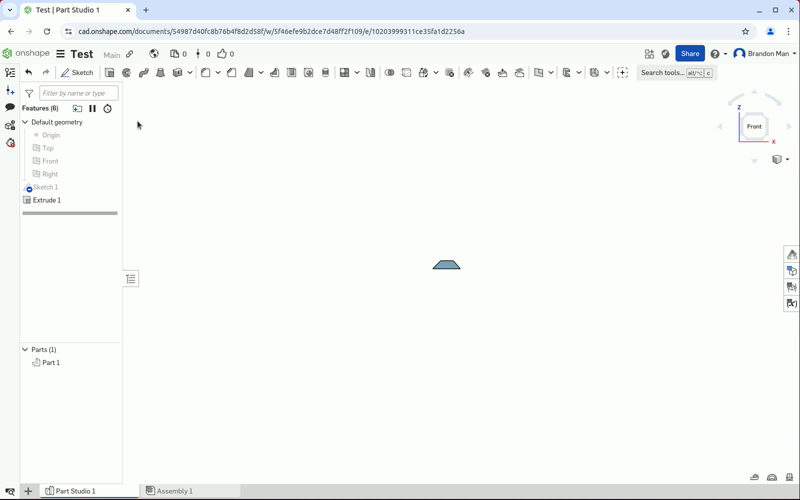
key(shift+h)
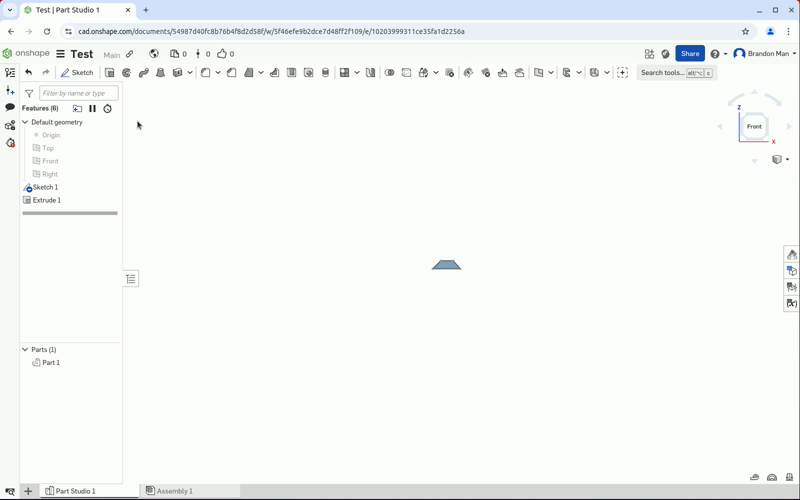
key(shift+h)
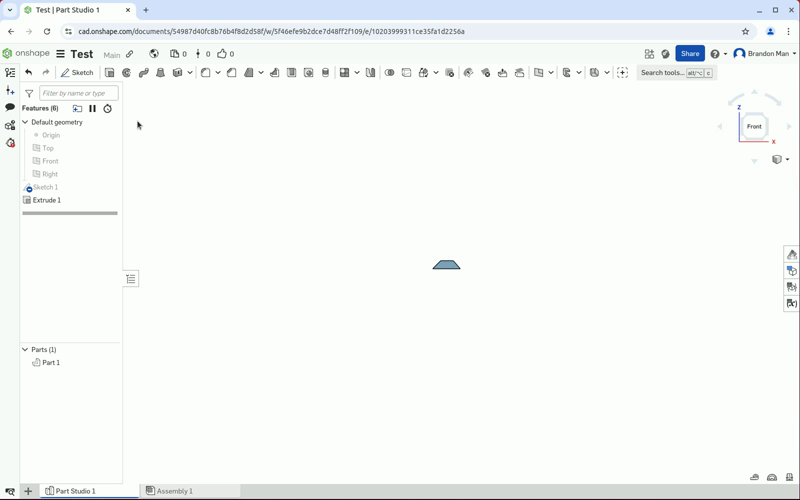
mouse_move(73, 189)
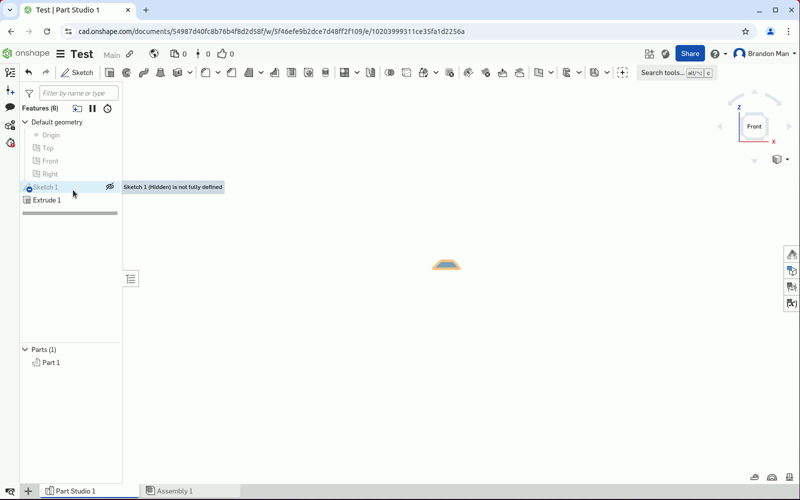
click(73, 189)
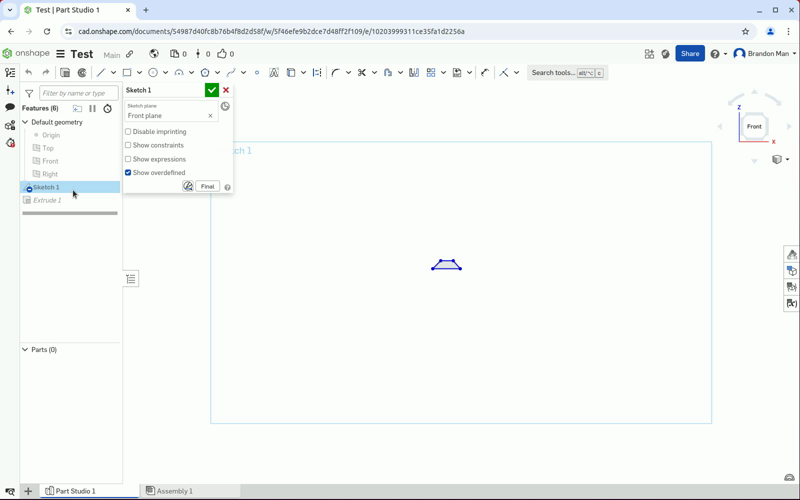
mouse_move(229, 92)
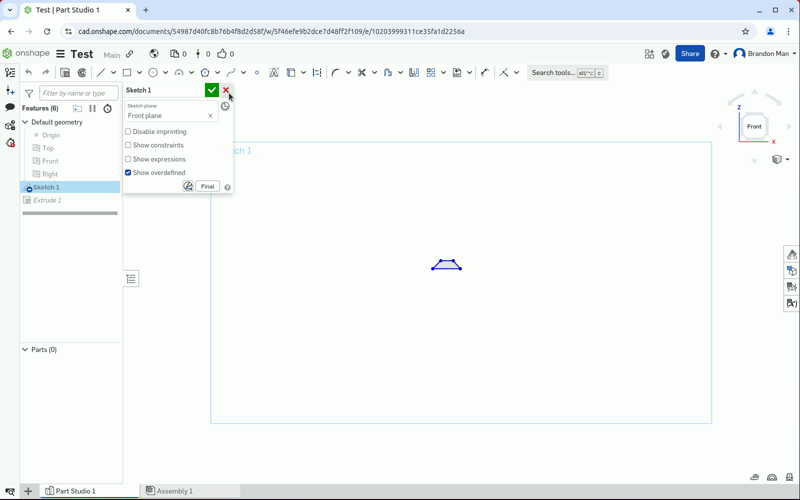
click(229, 92)
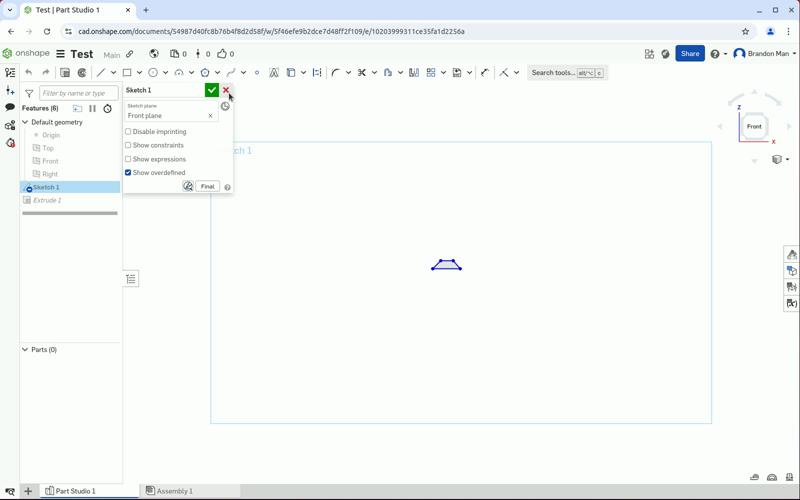
key(shift+s)
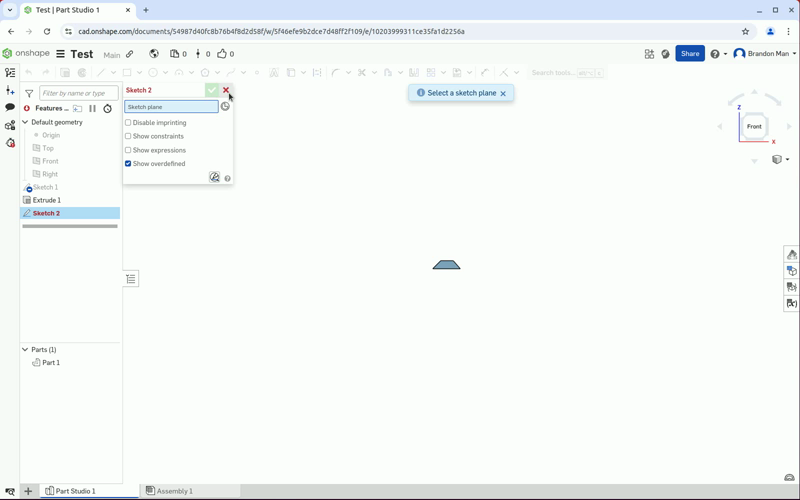
mouse_move(73, 163)
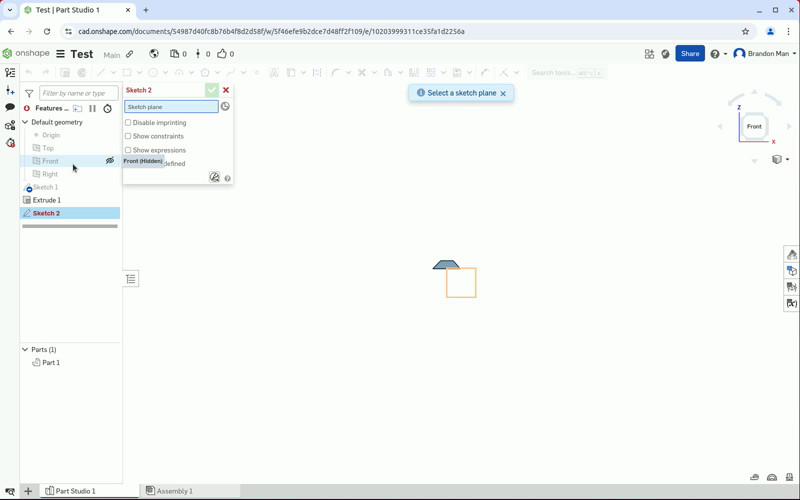
click(73, 163)
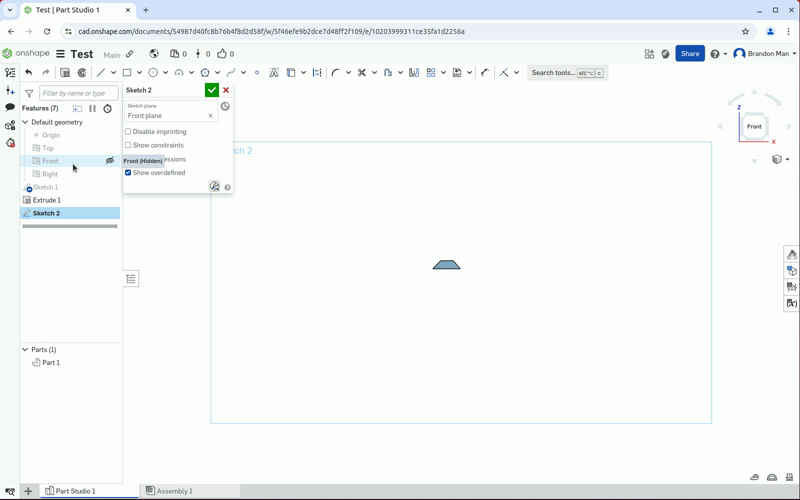
mouse_move(73, 352)
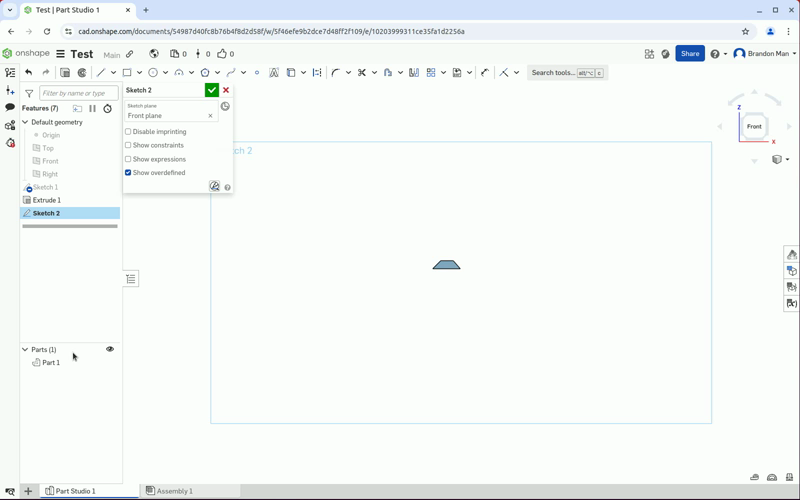
key(y)
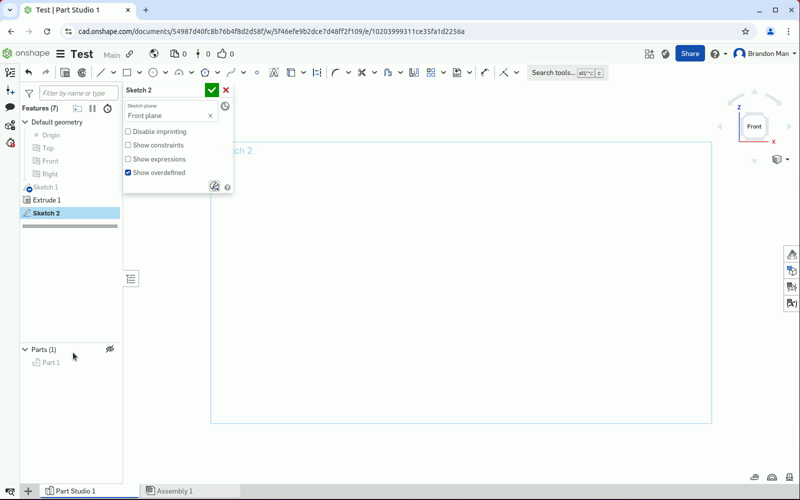
key(l)
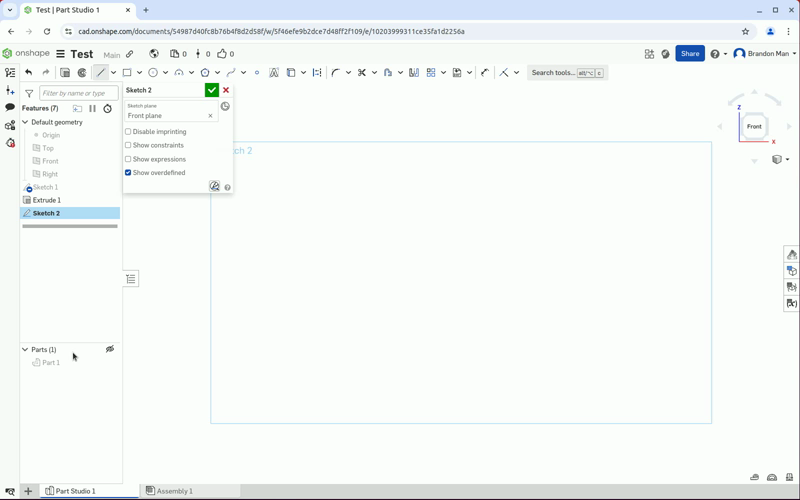
key_down(shift)
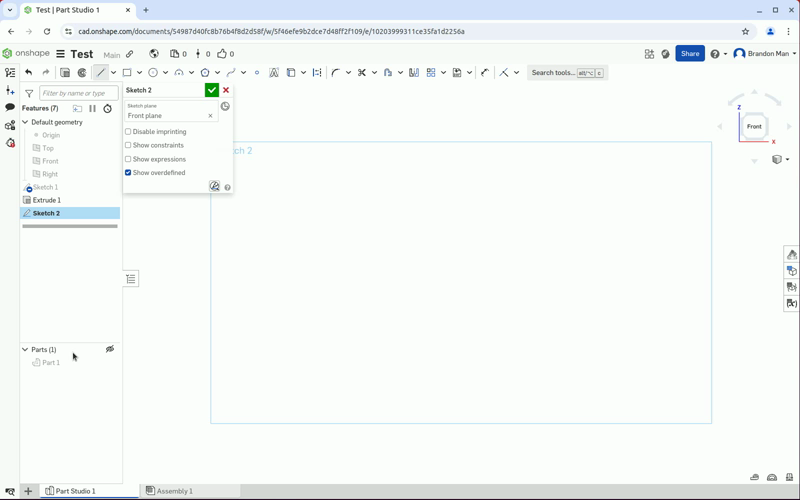
mouse_move(432, 282)
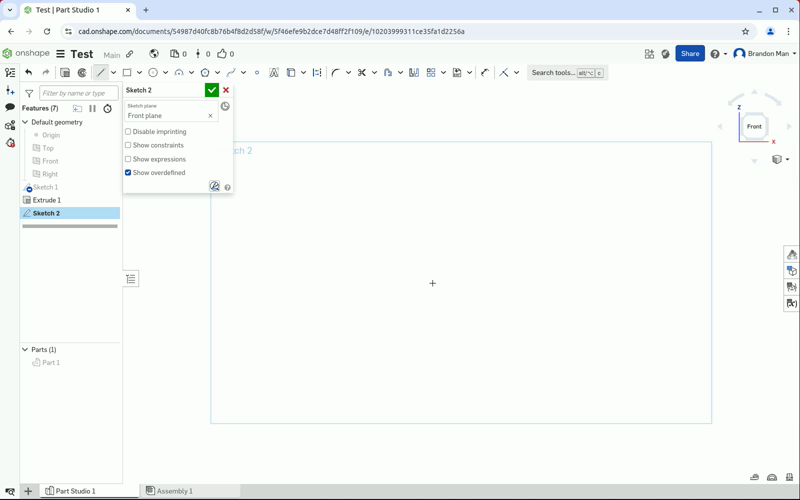
click(432, 282)
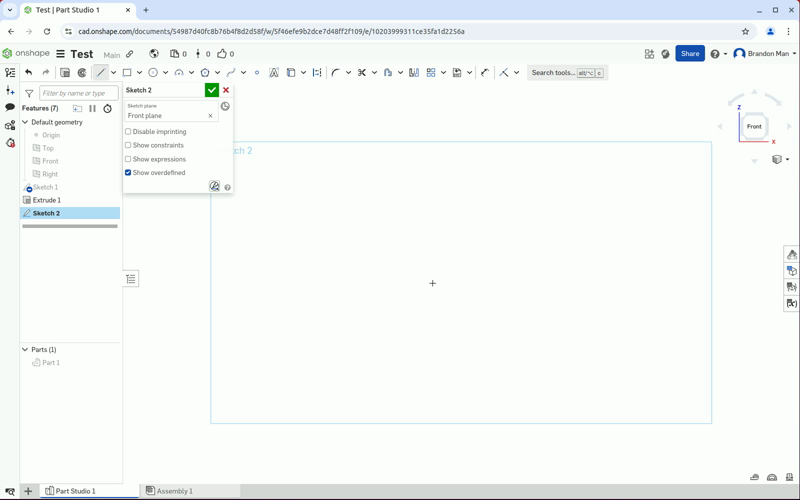
key_up(shift)
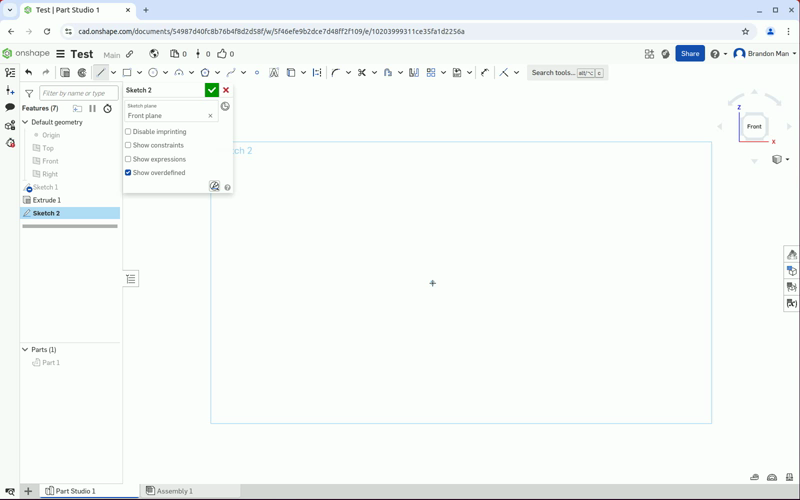
key_down(shift)
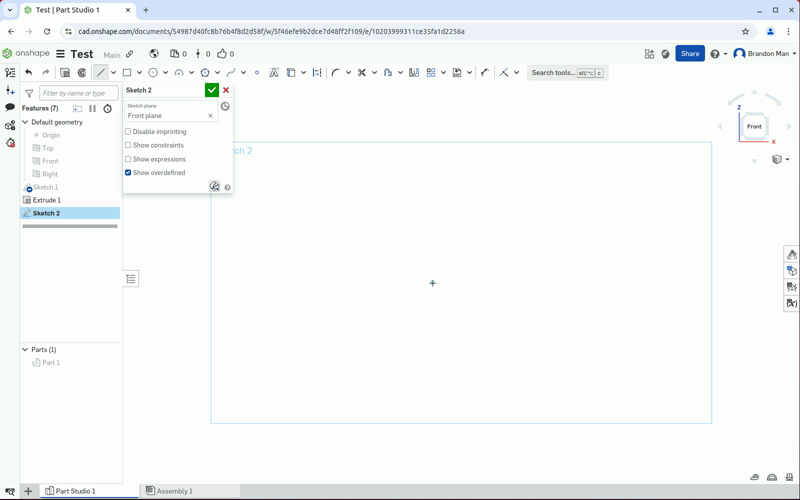
mouse_move(462, 282)
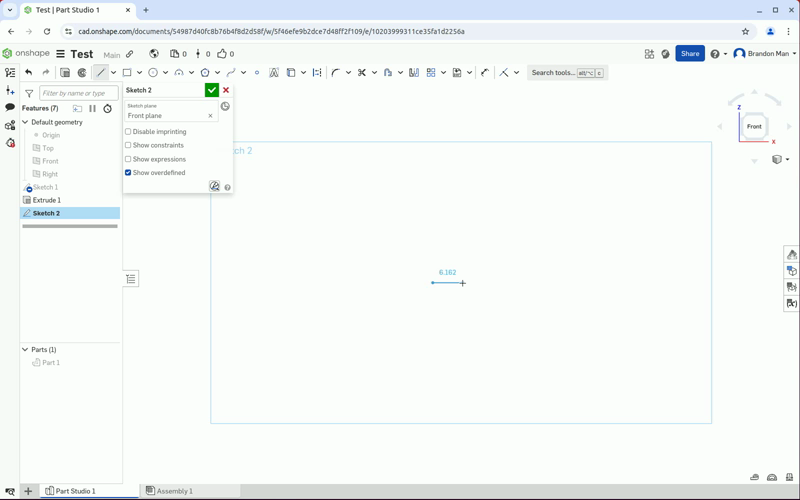
mouse_move(461, 282)
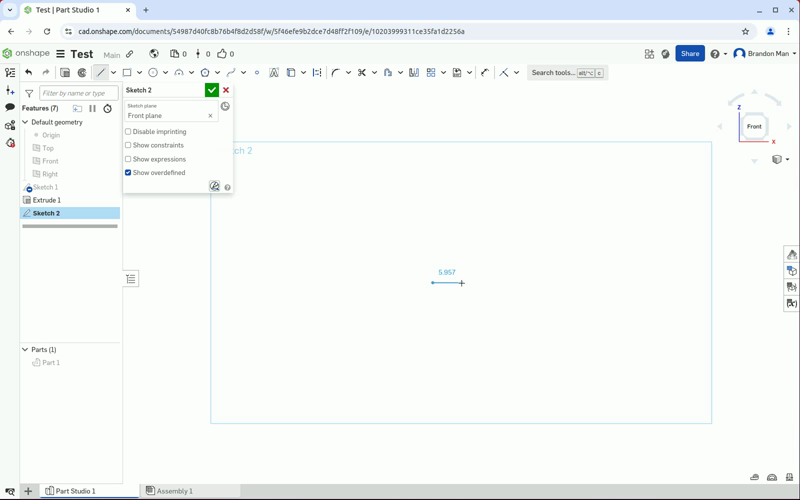
click(461, 282)
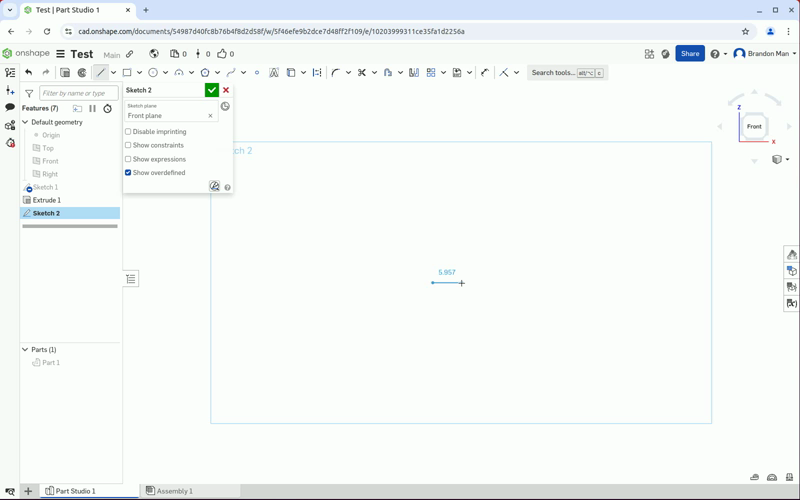
key_up(shift)
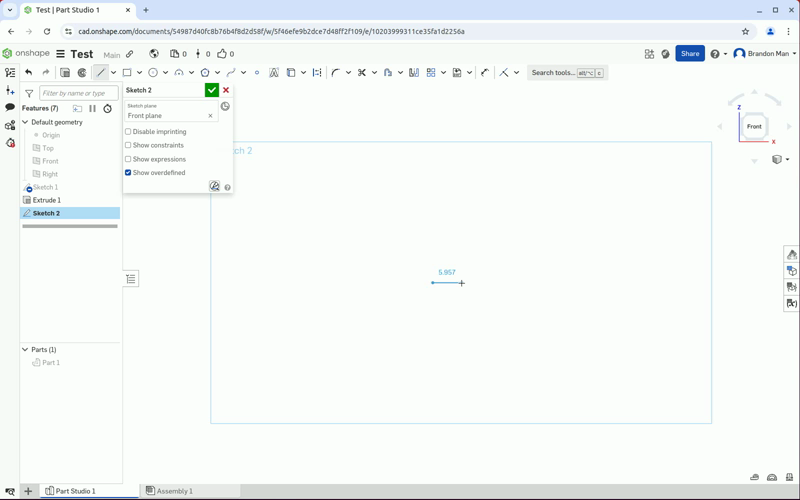
key_down(shift)
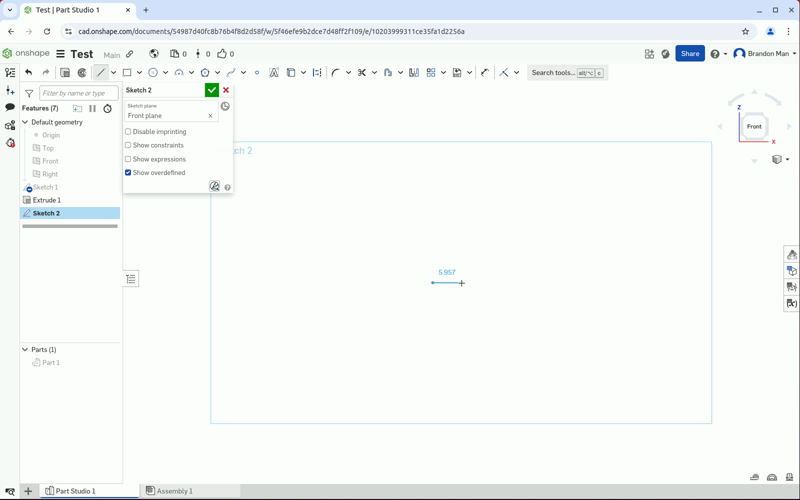
mouse_move(491, 282)
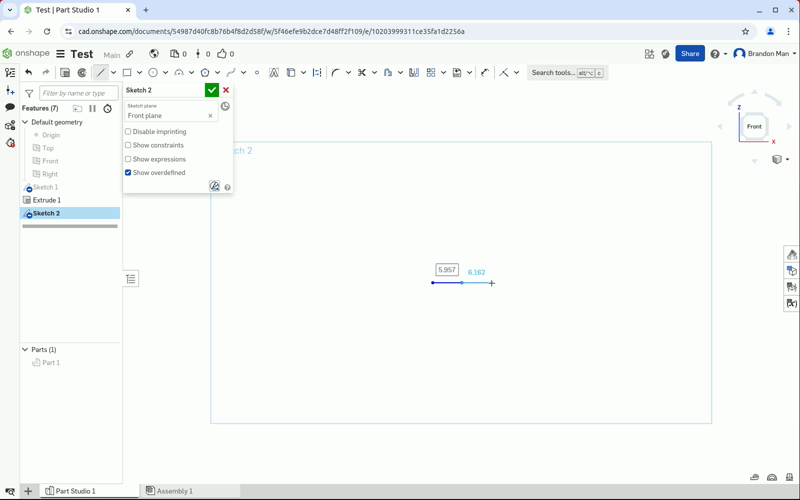
mouse_move(461, 268)
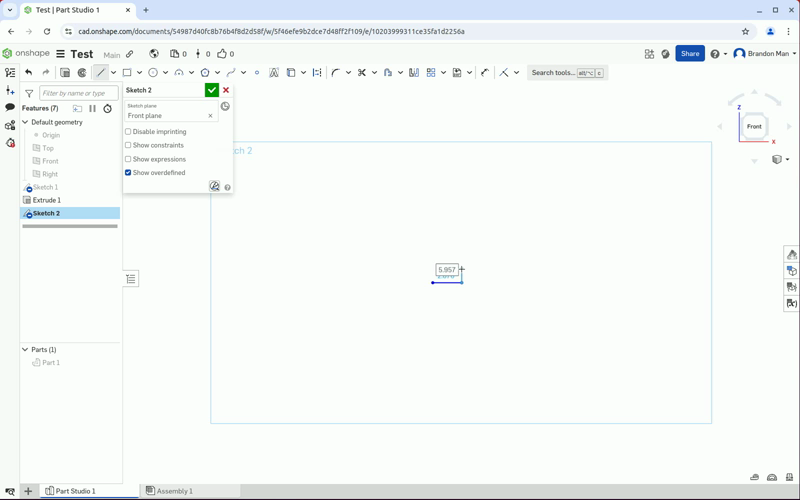
click(461, 268)
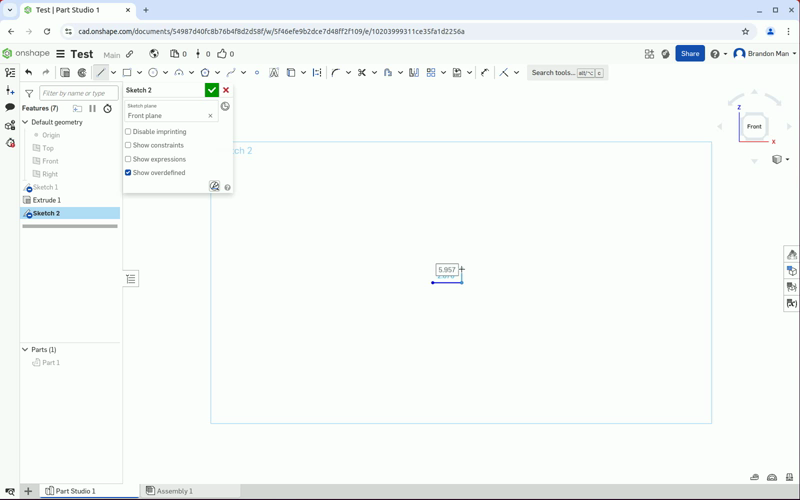
key_up(shift)
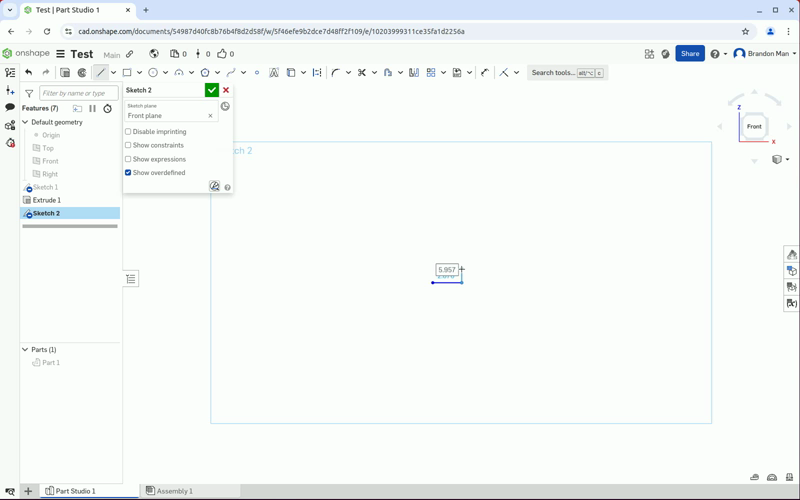
key_down(shift)
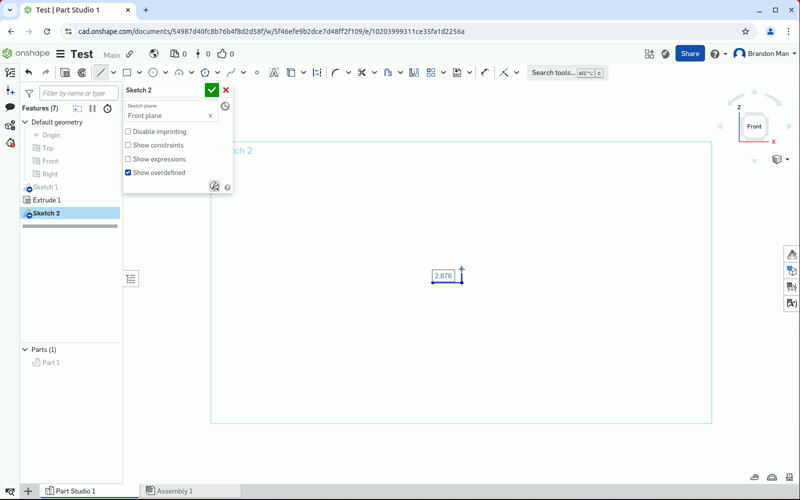
mouse_move(491, 268)
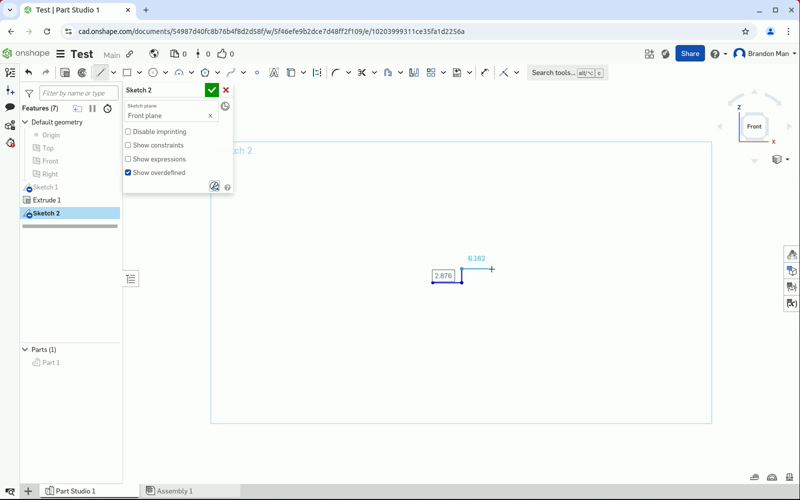
mouse_move(460, 268)
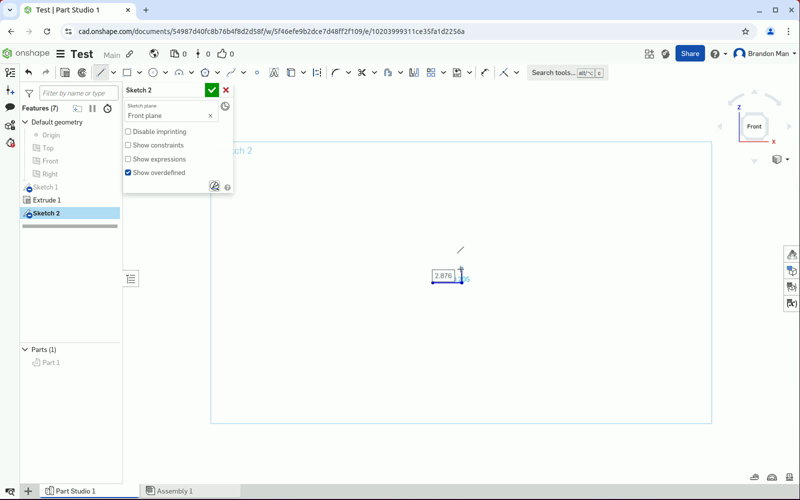
scroll(6)
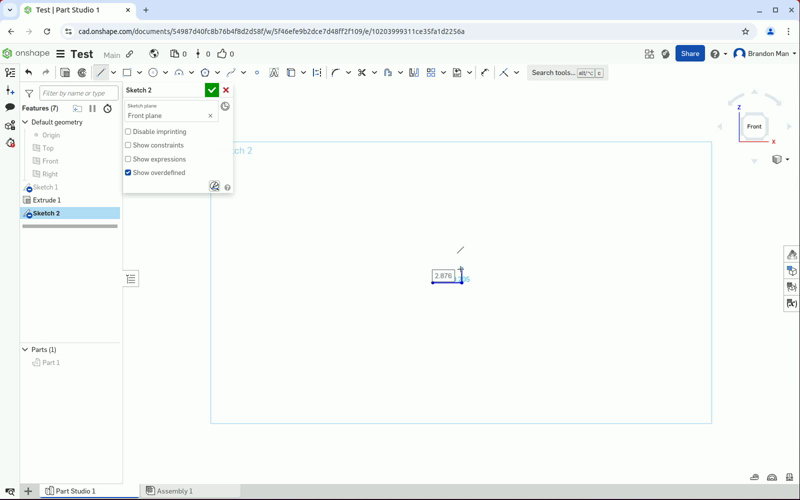
scroll(6)
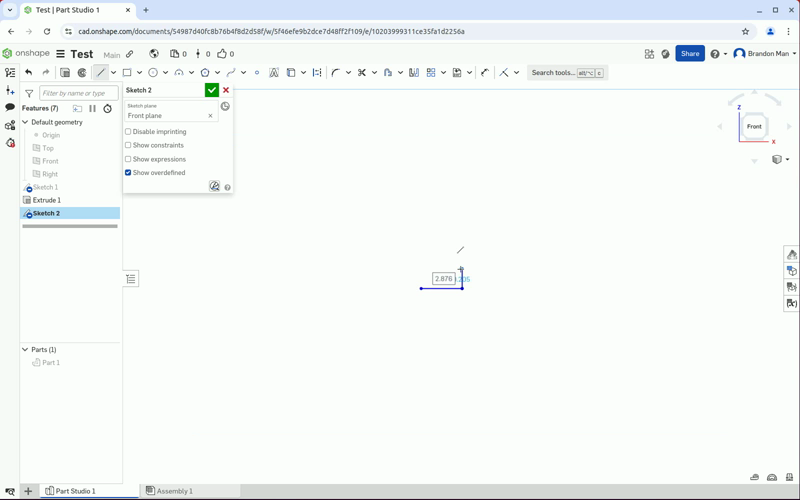
scroll(6)
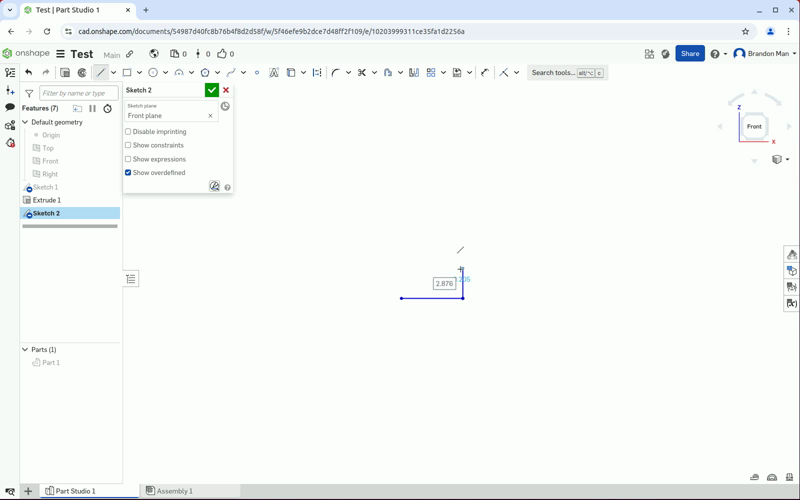
scroll(6)
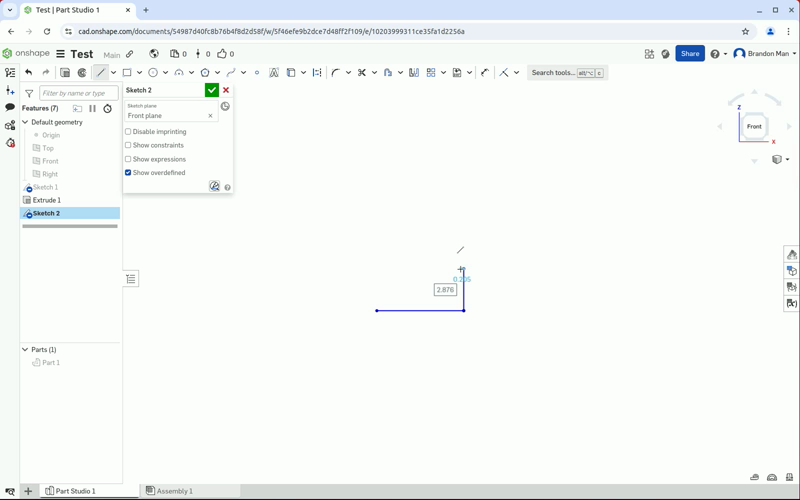
scroll(6)
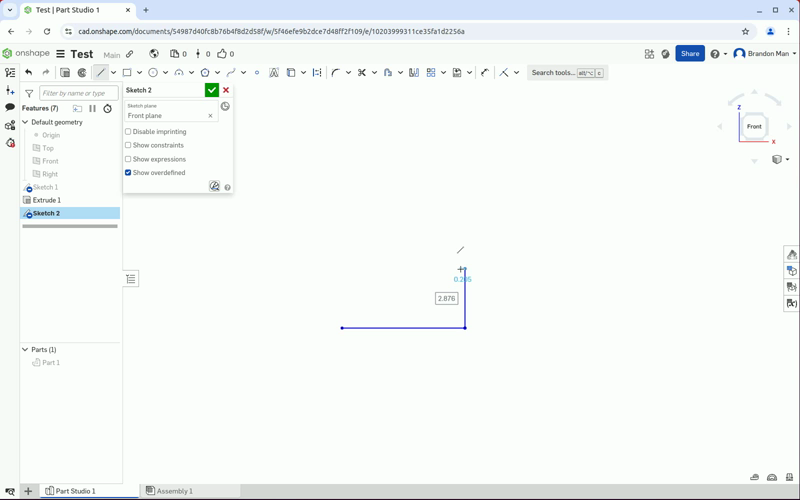
scroll(6)
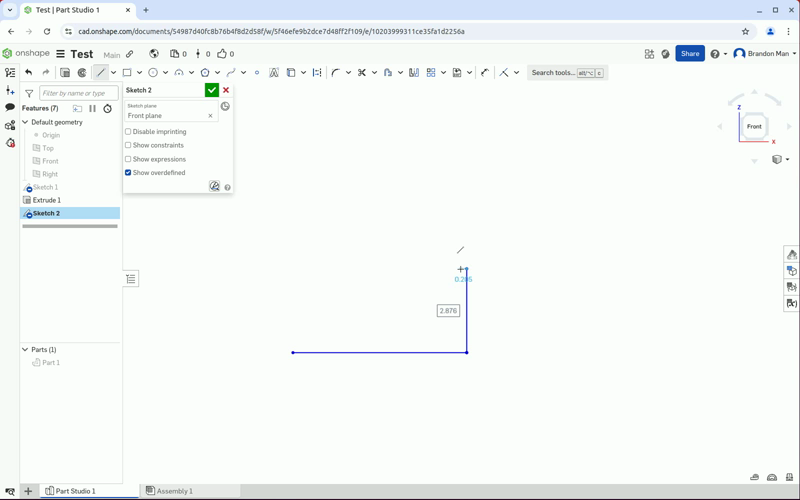
scroll(6)
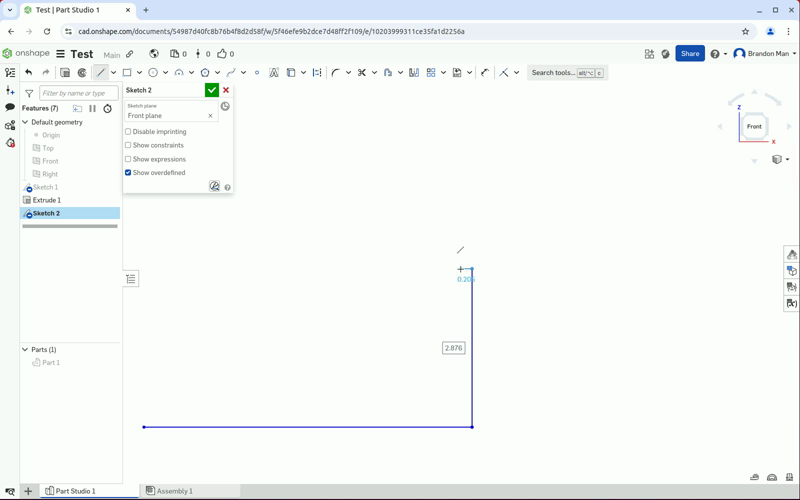
click(460, 268)
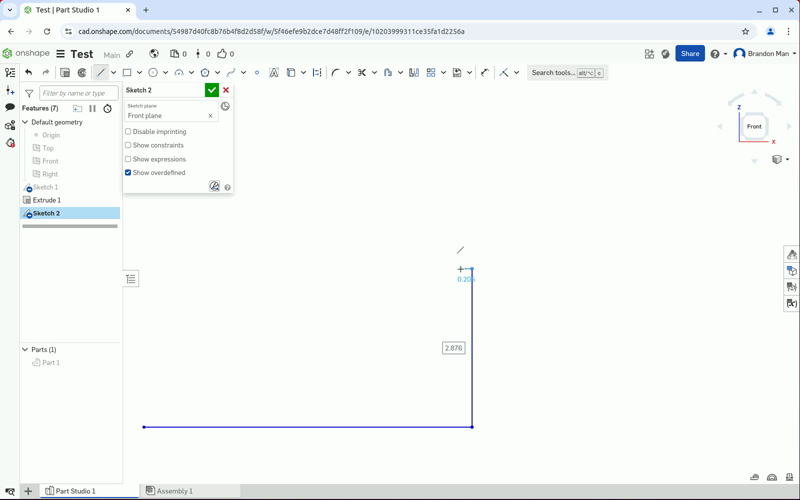
scroll(-6)
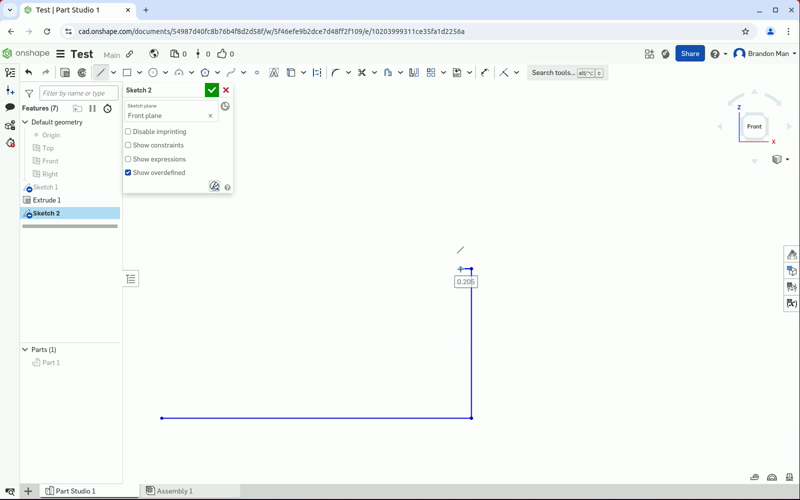
scroll(-6)
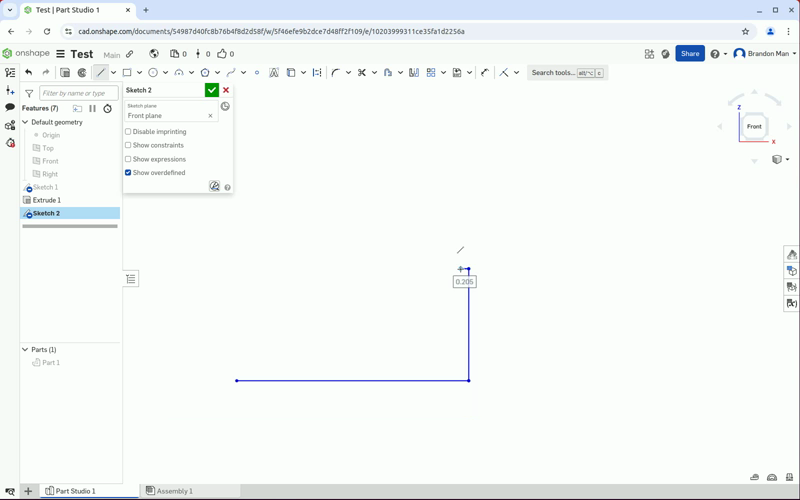
scroll(-6)
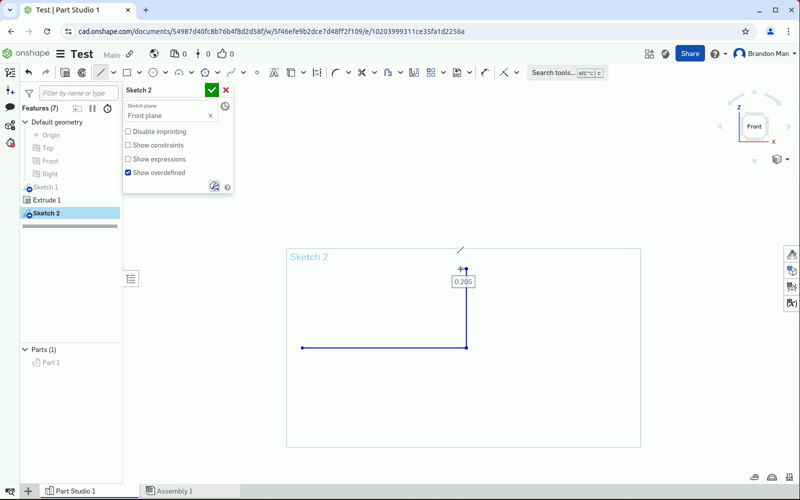
scroll(-6)
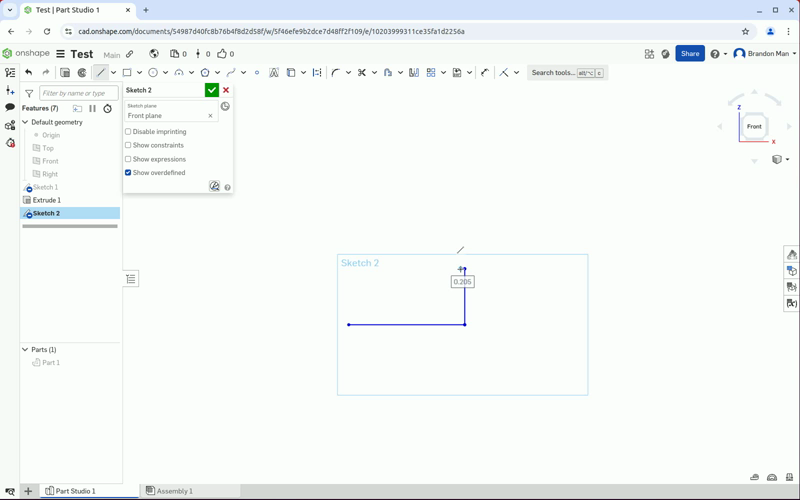
scroll(-6)
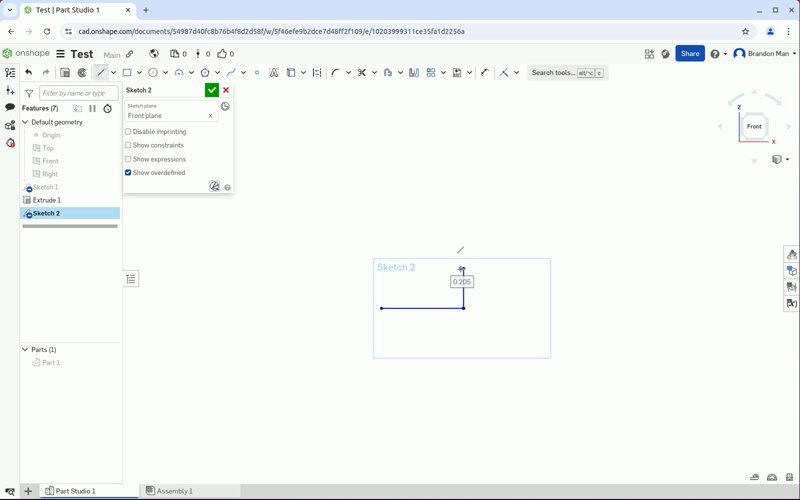
scroll(-6)
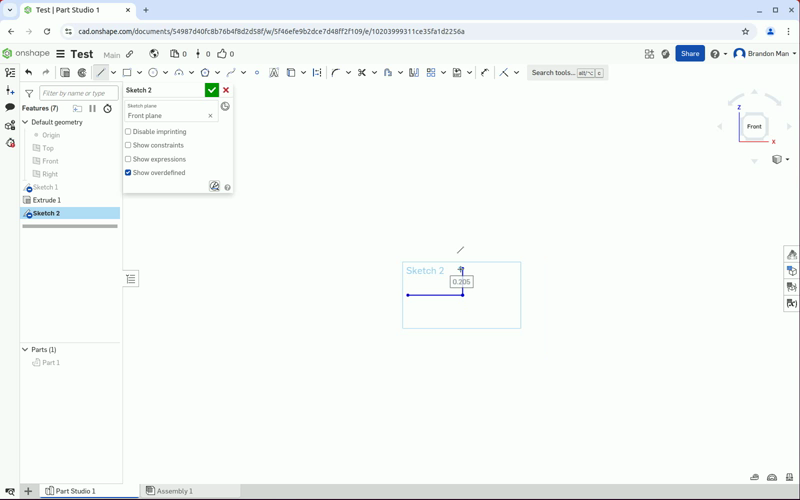
scroll(-6)
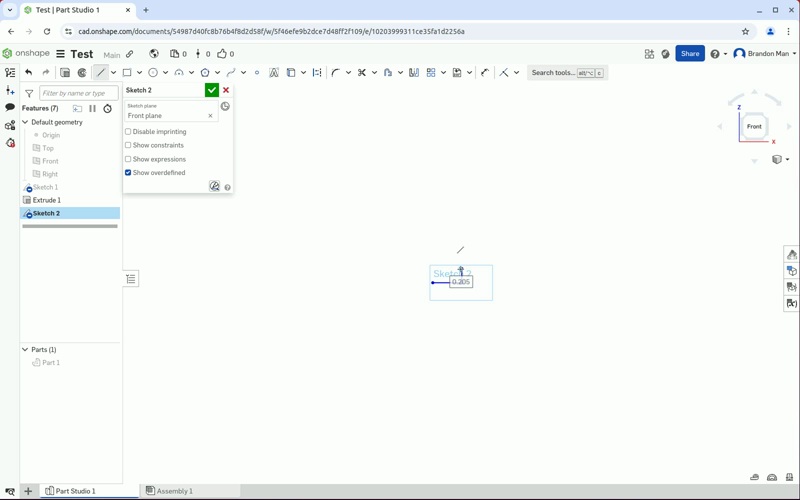
key_up(shift)
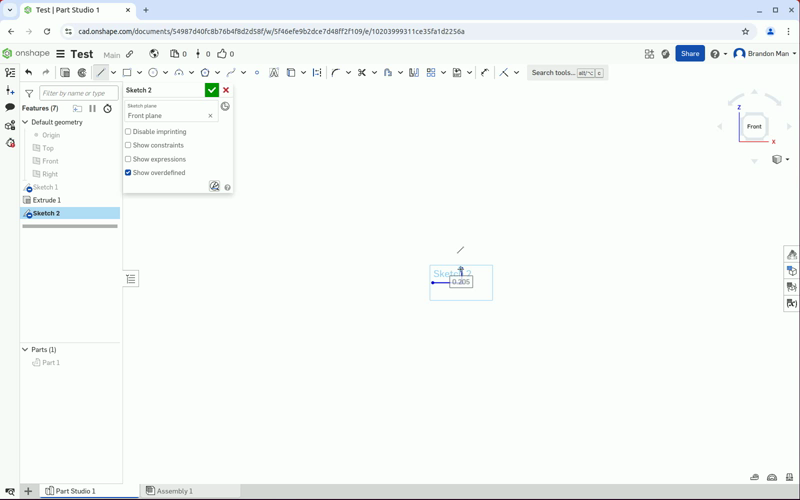
key_down(shift)
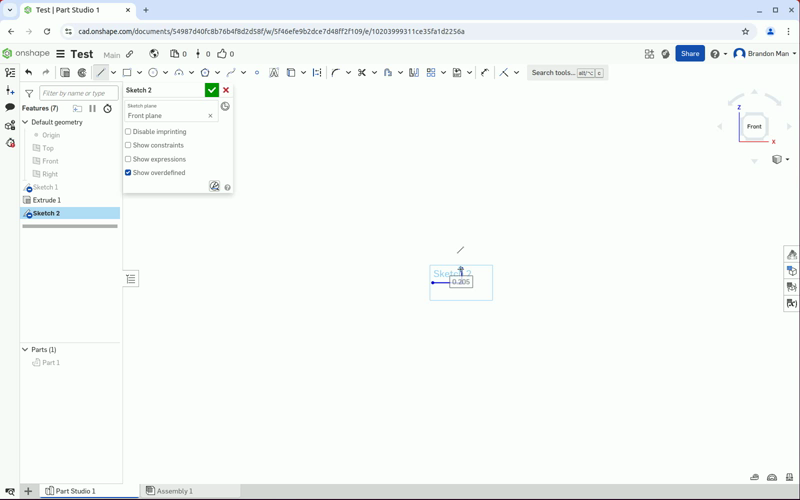
mouse_move(490, 268)
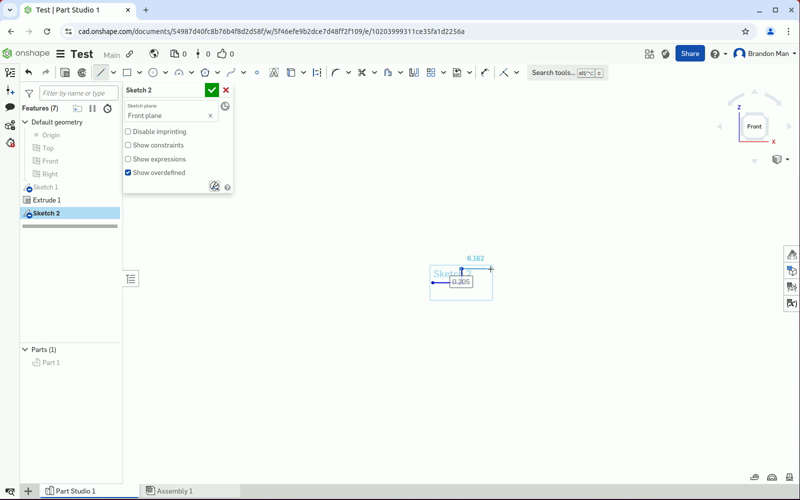
mouse_move(432, 268)
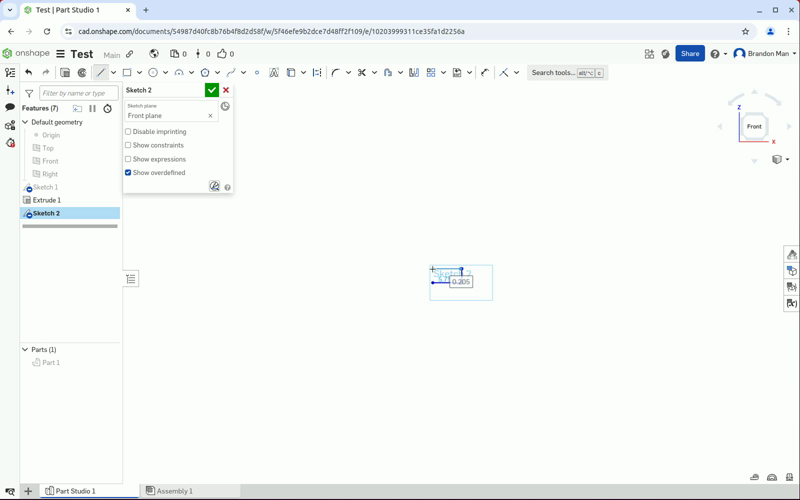
click(432, 268)
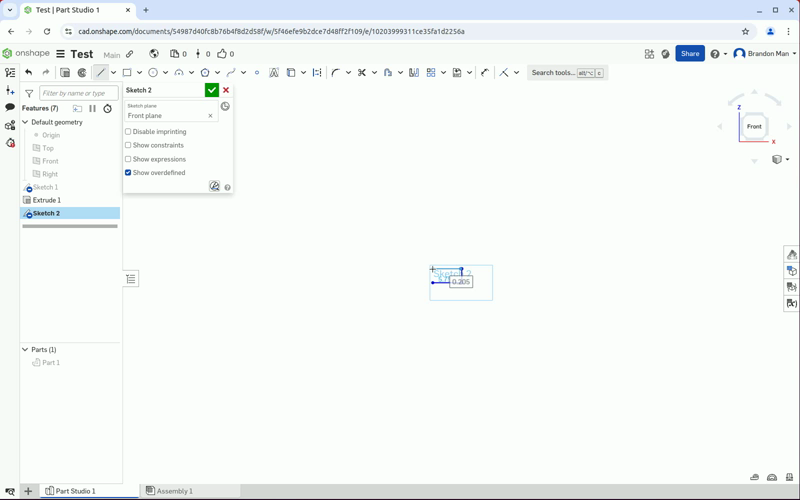
key_up(shift)
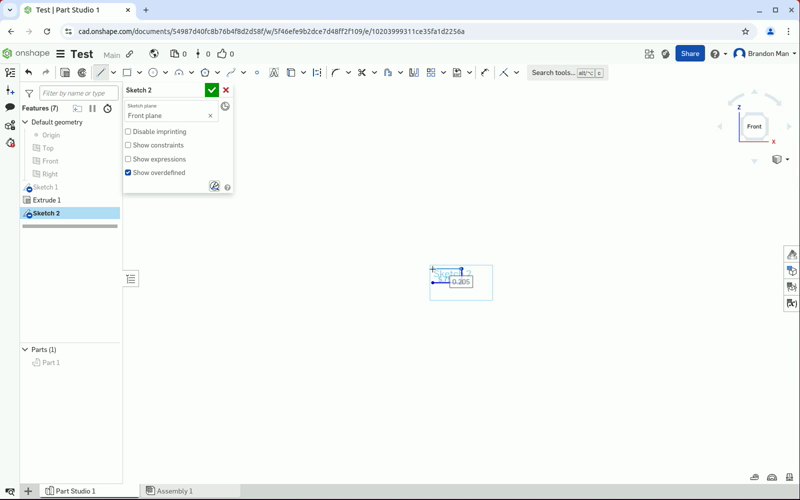
mouse_move(462, 268)
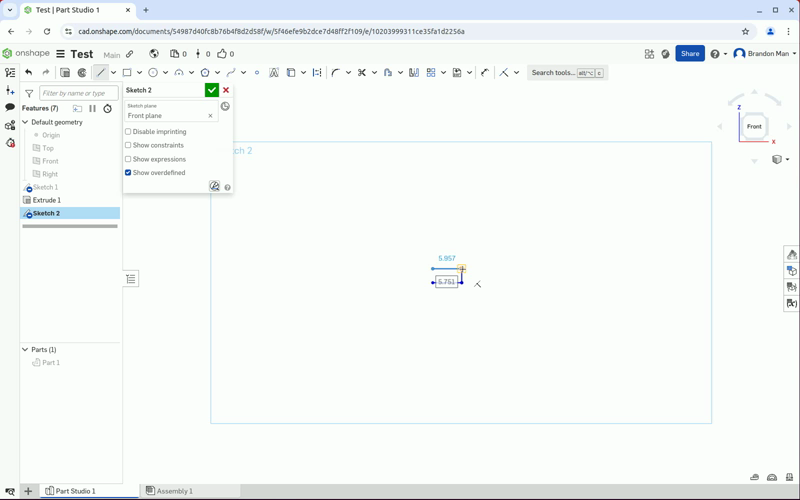
key_down(shift)
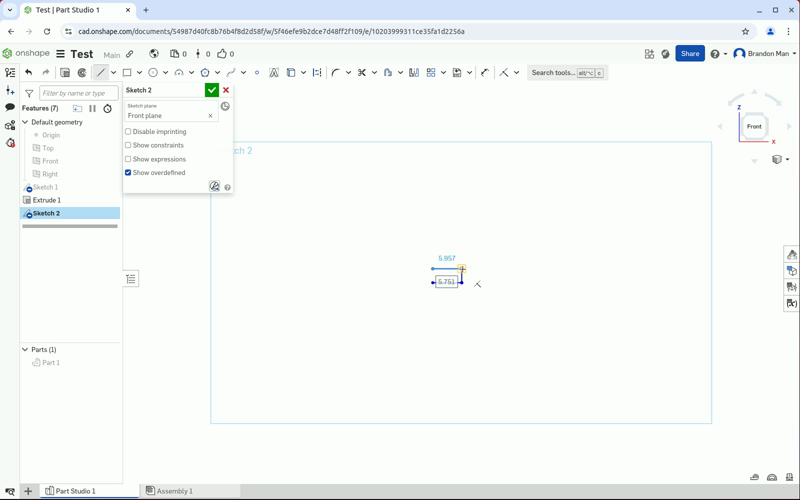
mouse_move(432, 282)
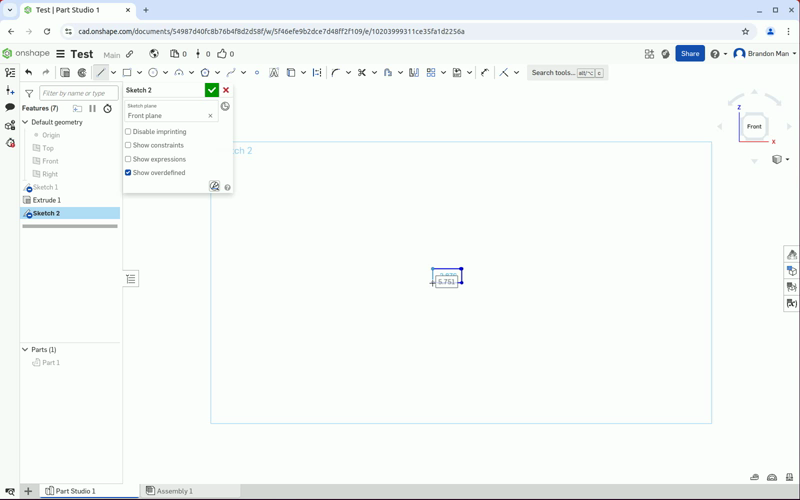
key_up(shift)
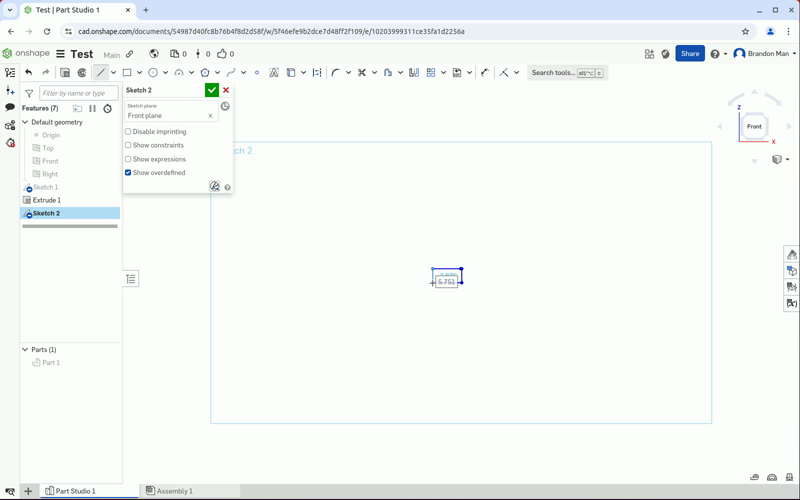
click(432, 282)
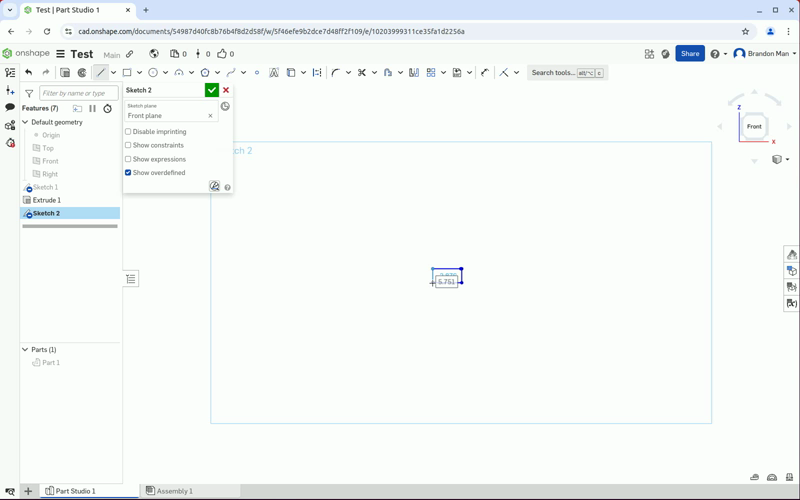
key(esc)
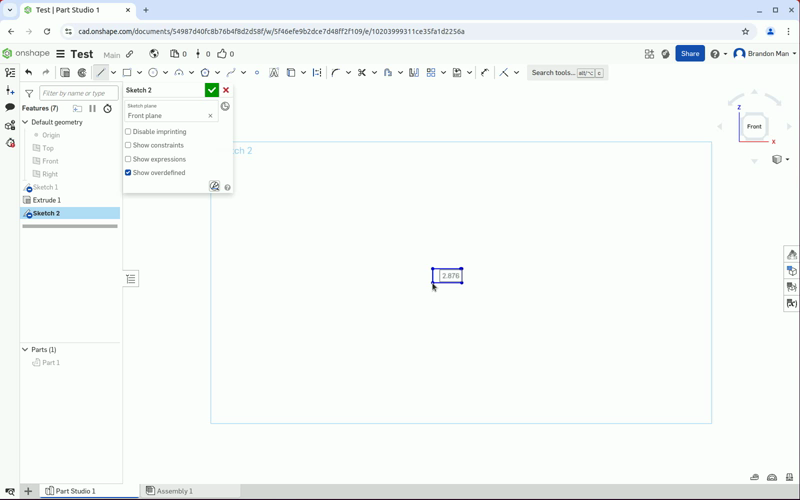
key(c)
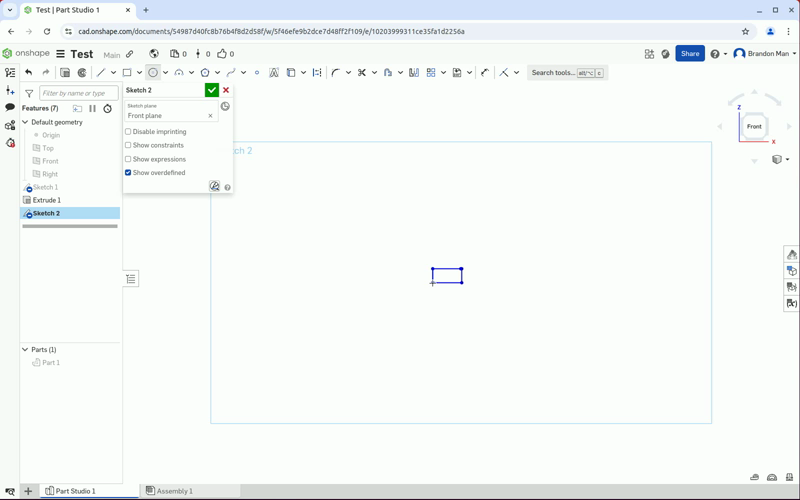
key_down(shift)
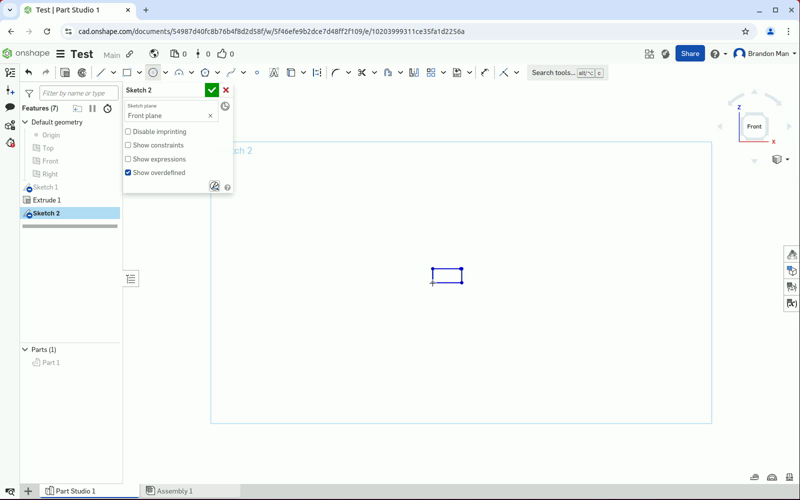
mouse_move(446, 276)
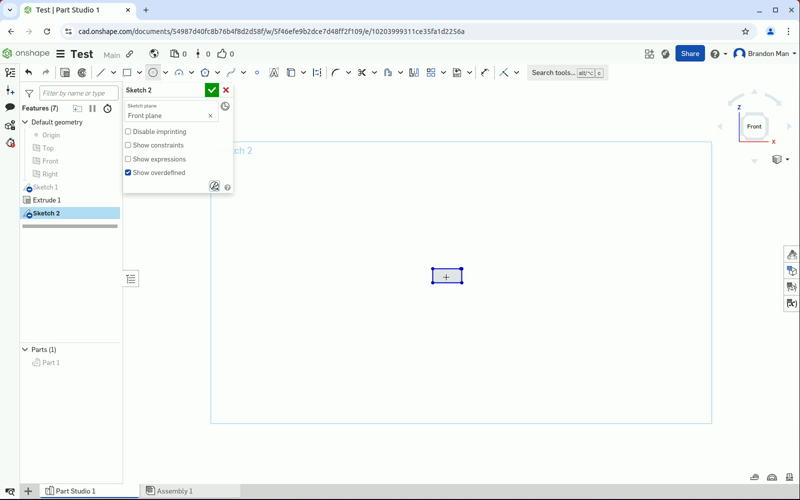
click(446, 276)
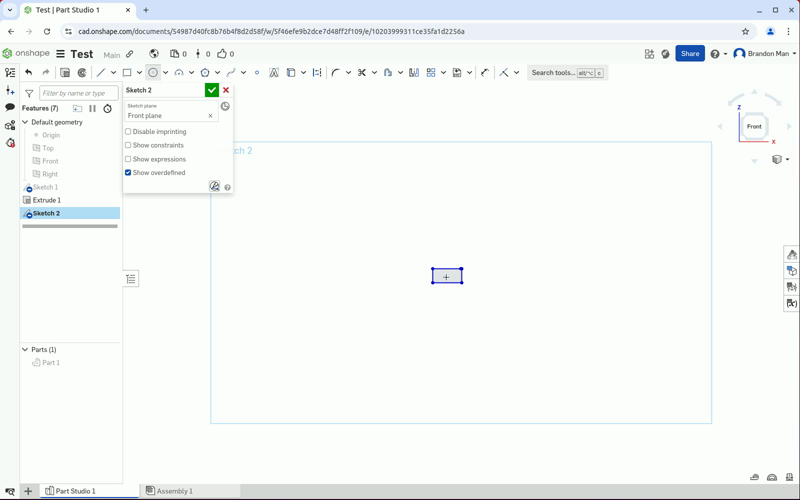
key_up(shift)
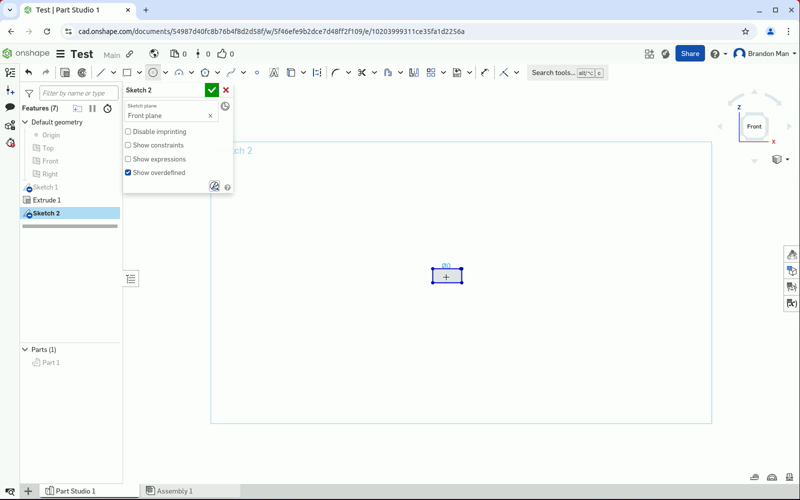
mouse_move(448, 276)
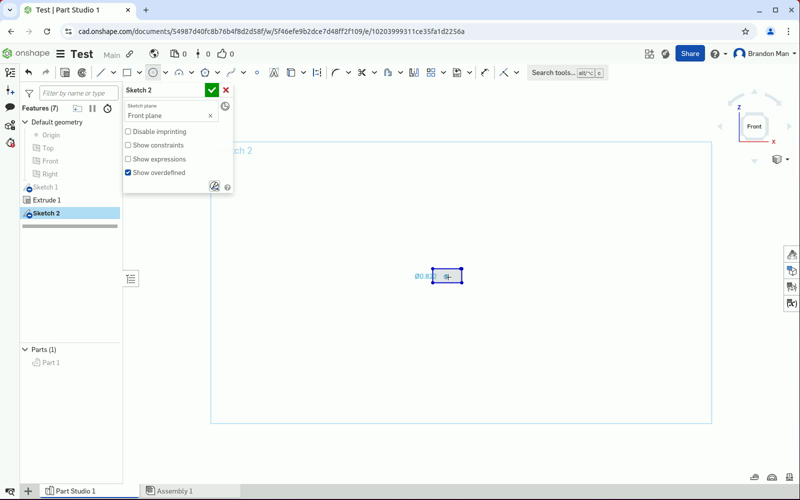
scroll(6)
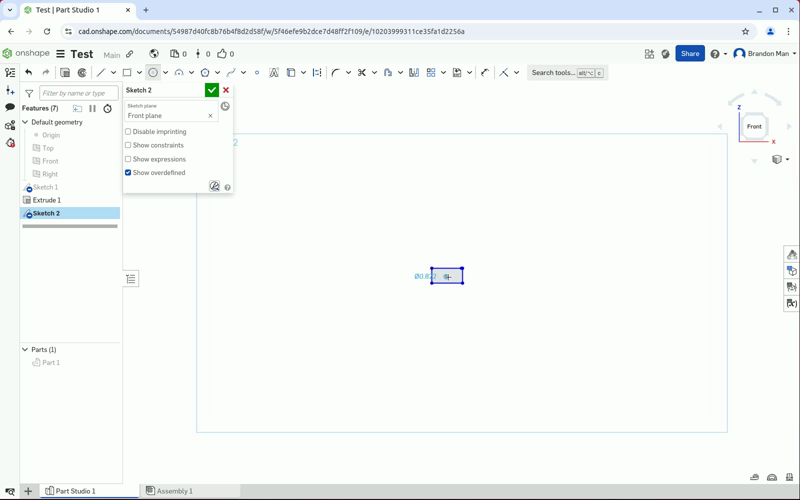
scroll(6)
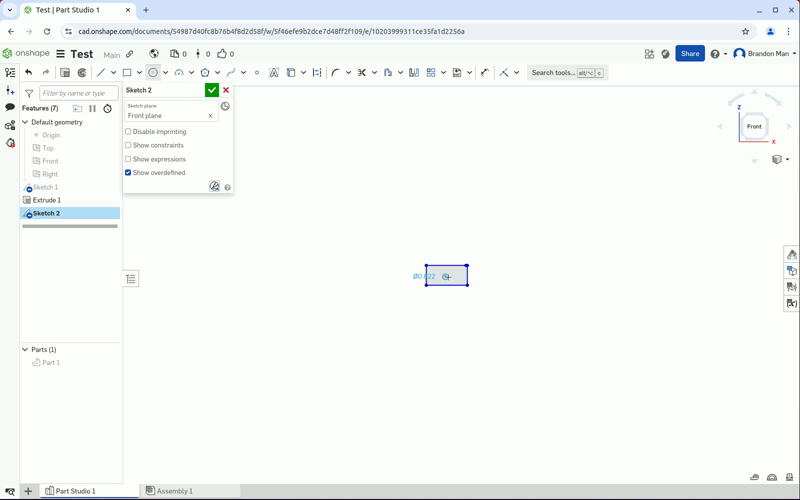
scroll(6)
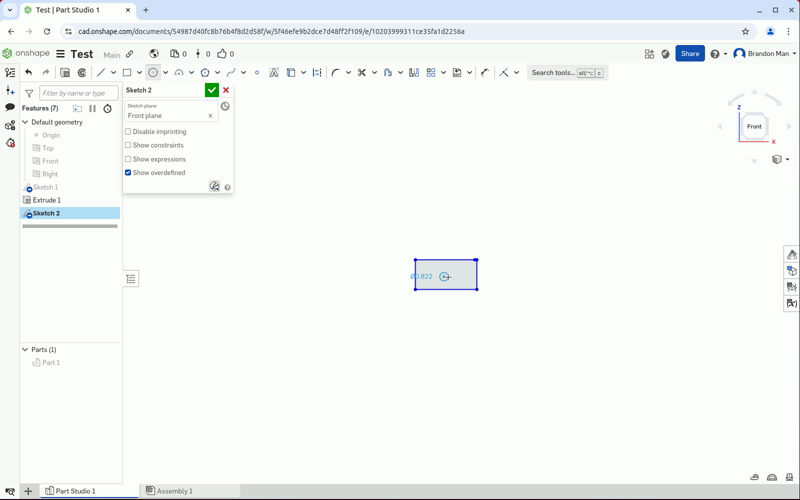
scroll(6)
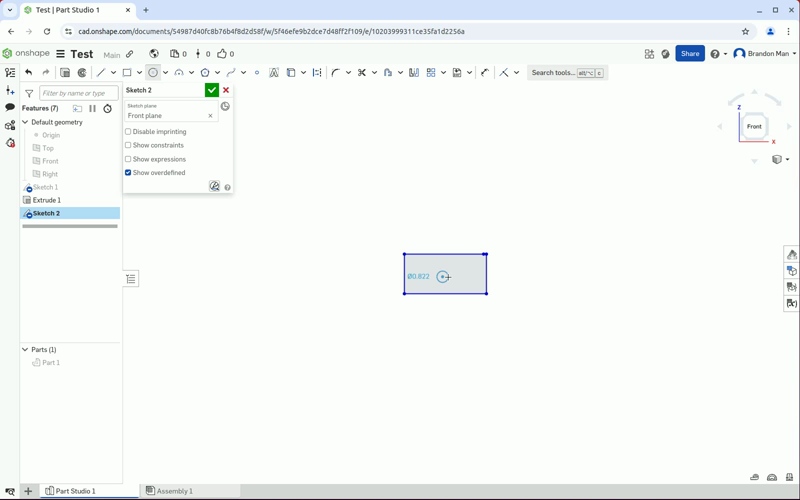
scroll(6)
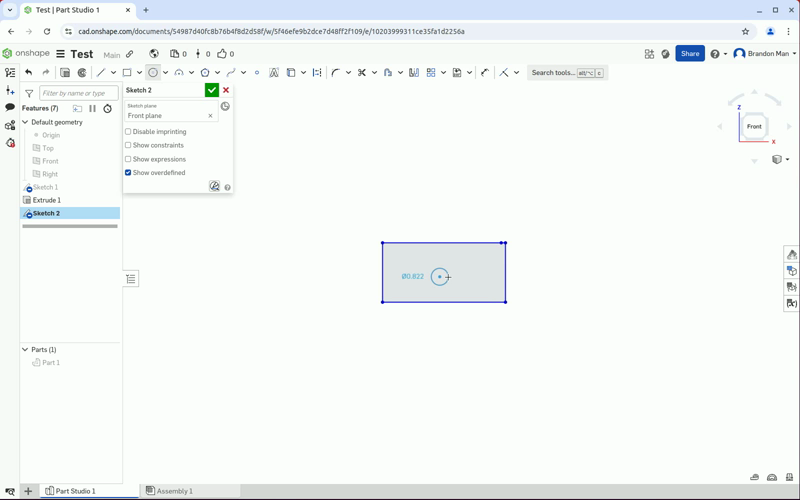
scroll(6)
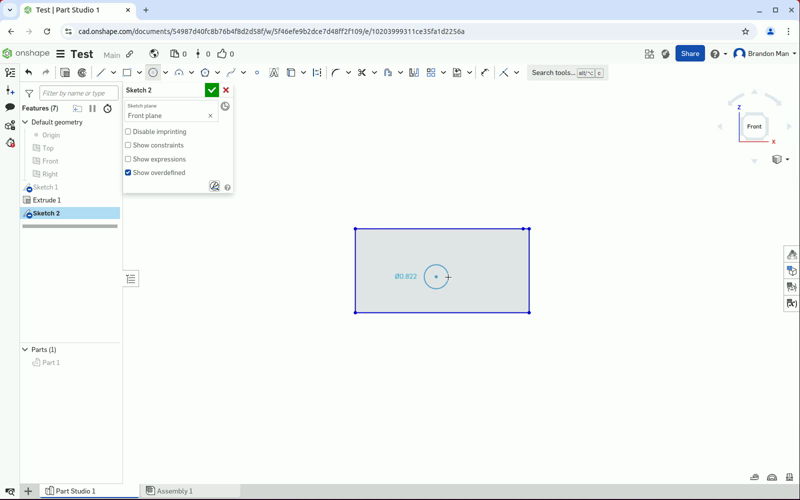
scroll(6)
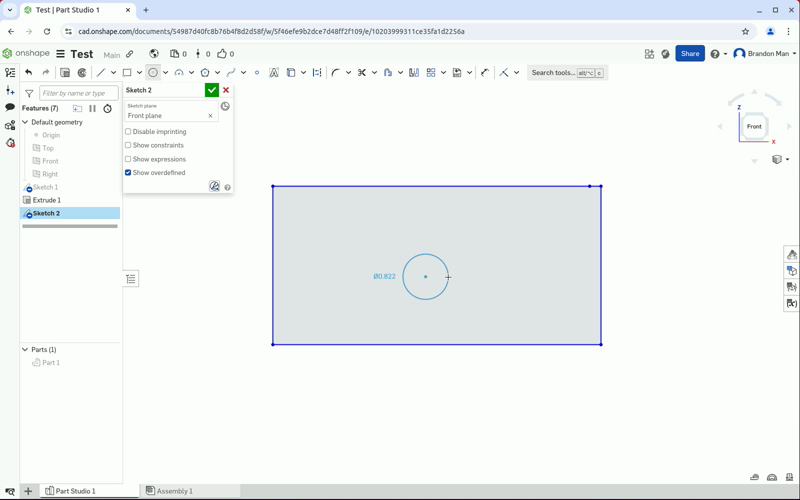
click(448, 276)
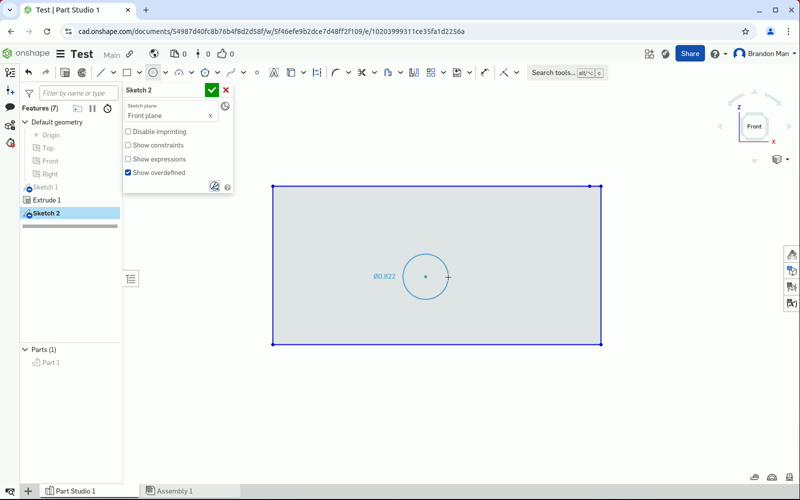
scroll(-6)
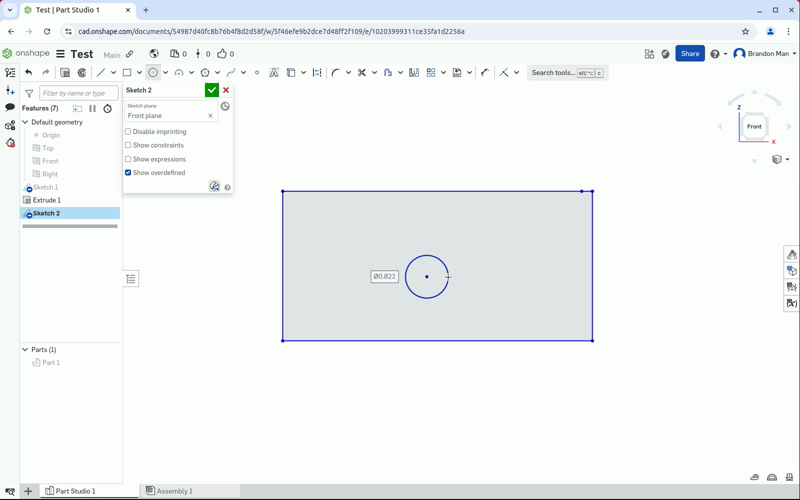
scroll(-6)
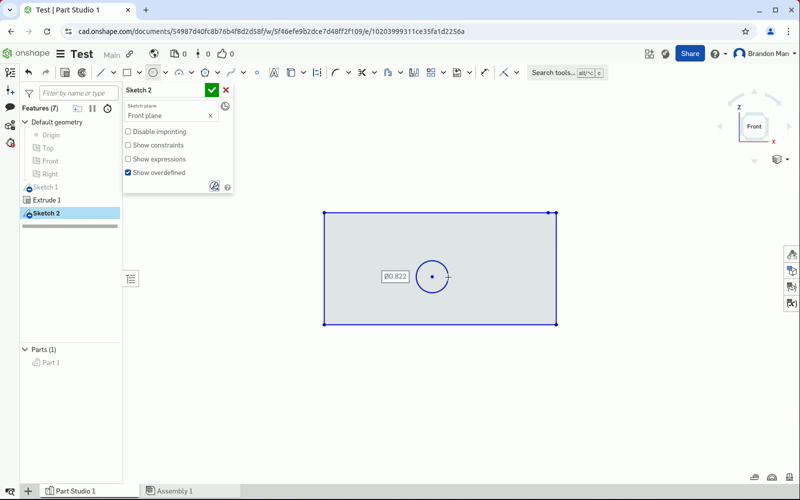
scroll(-6)
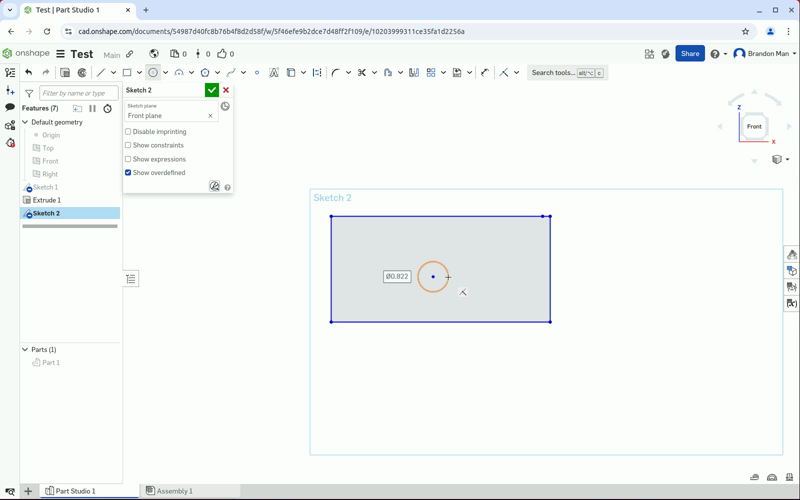
scroll(-6)
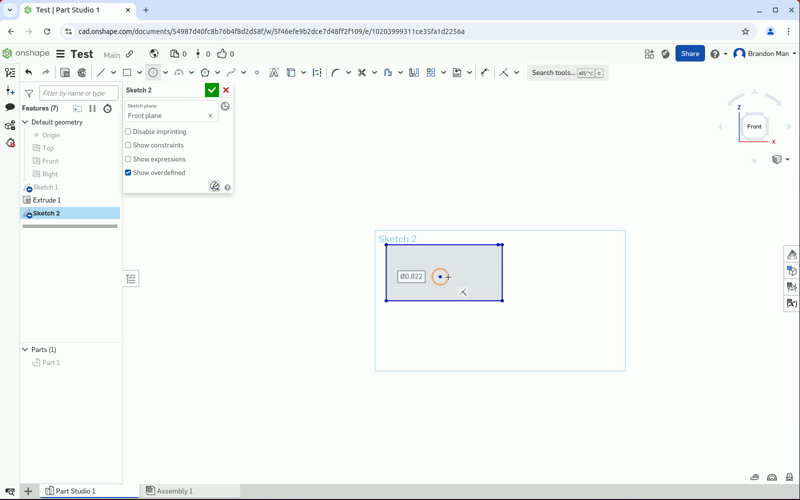
scroll(-6)
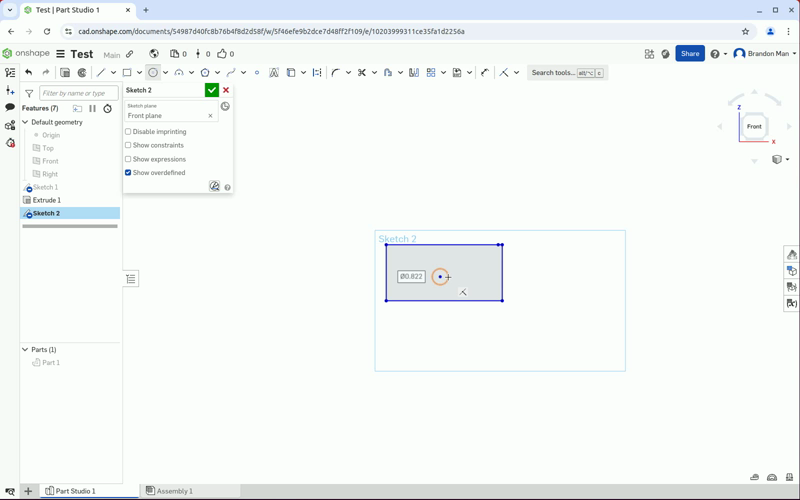
scroll(-6)
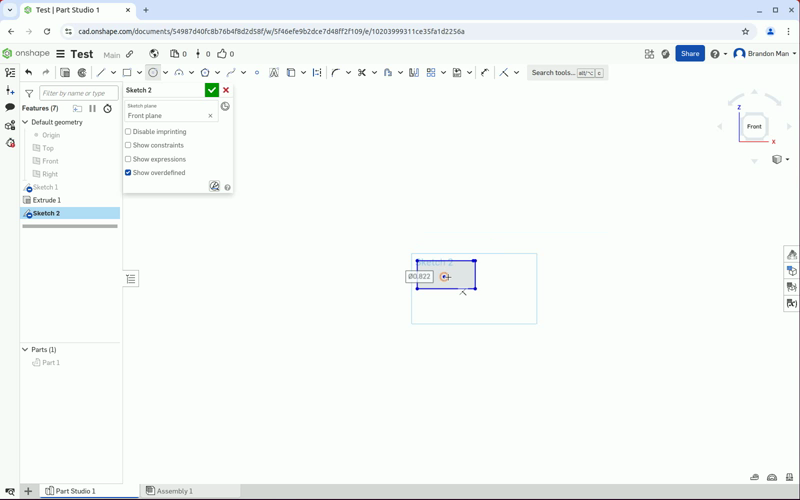
scroll(-6)
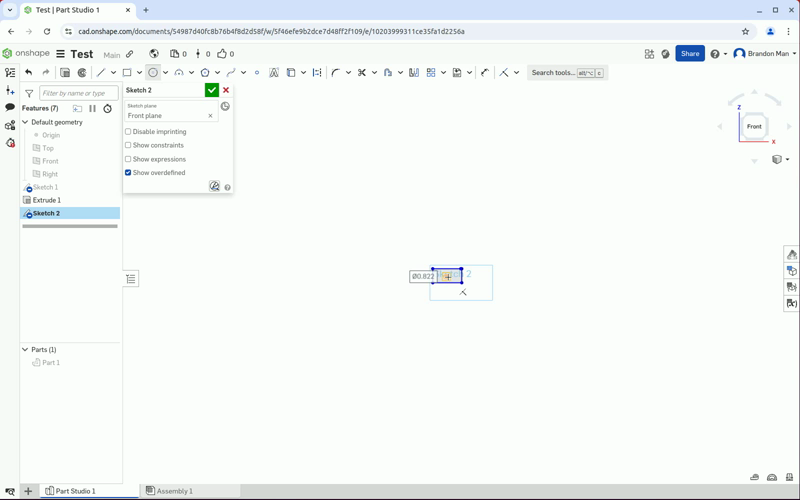
key(esc)
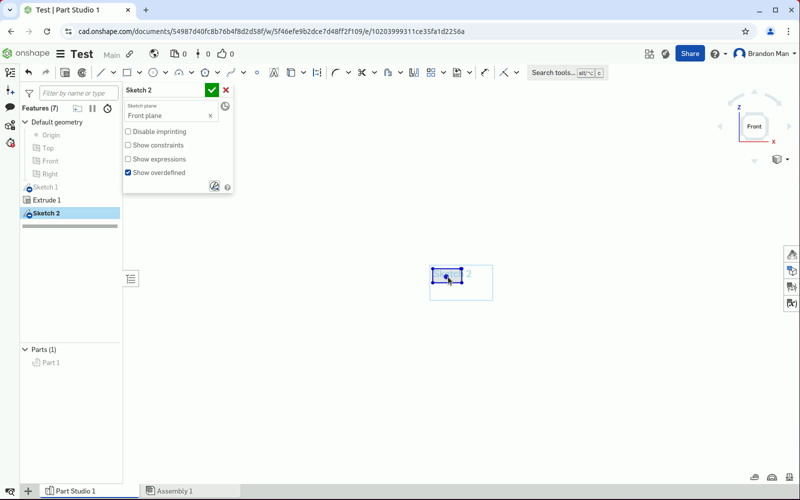
mouse_move(457, 276)
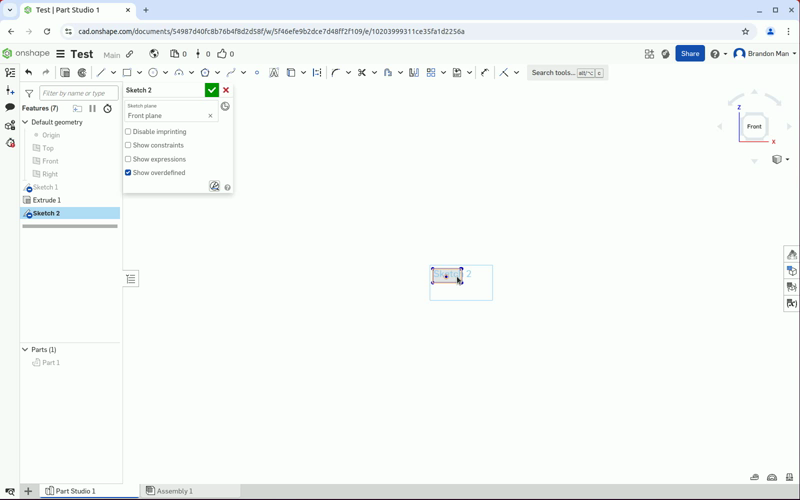
scroll(6)
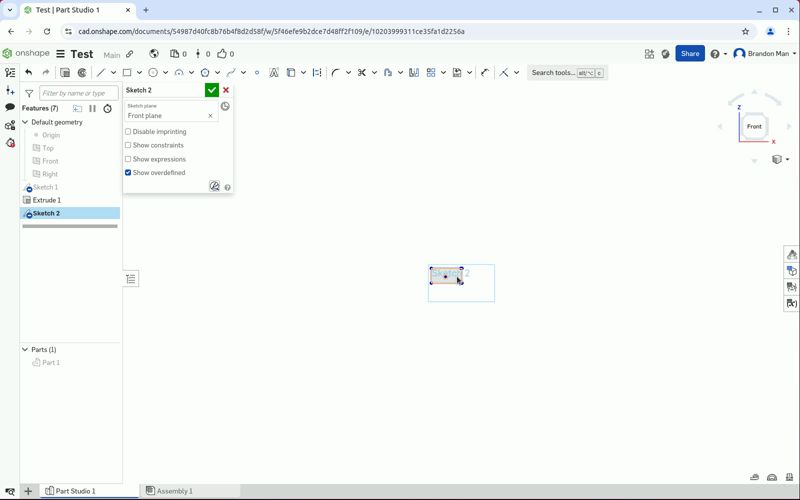
scroll(6)
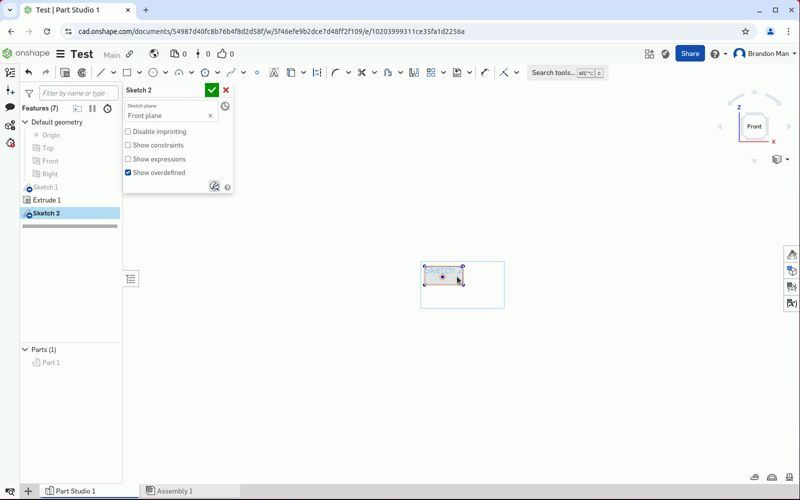
scroll(6)
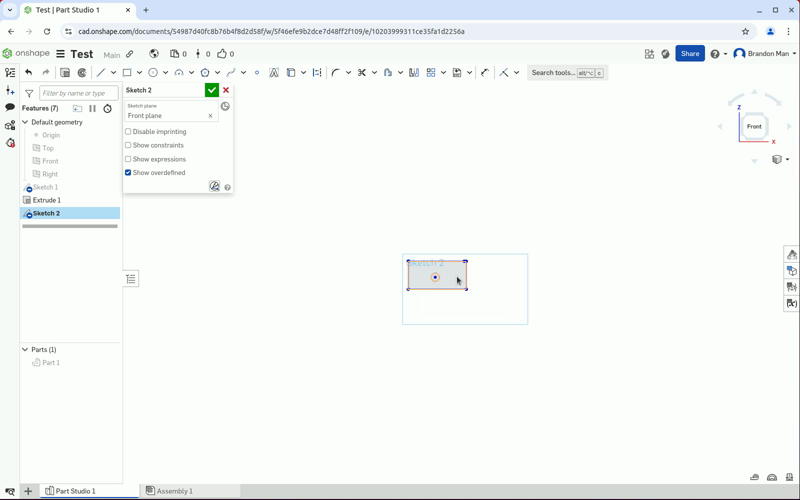
scroll(6)
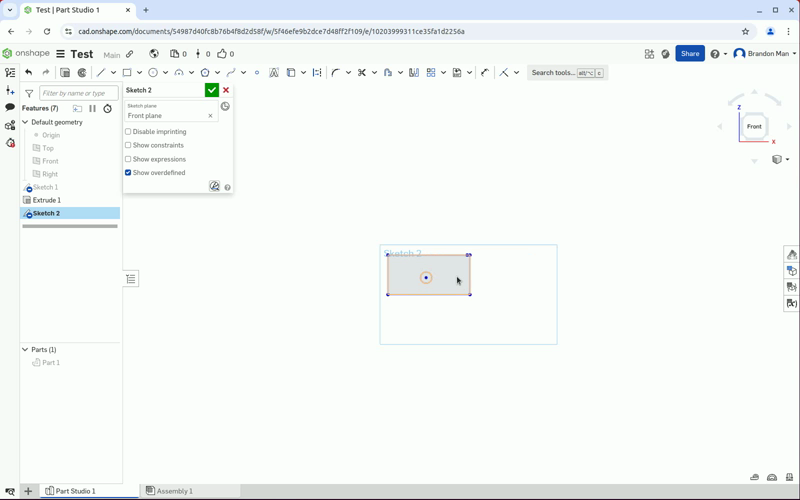
scroll(6)
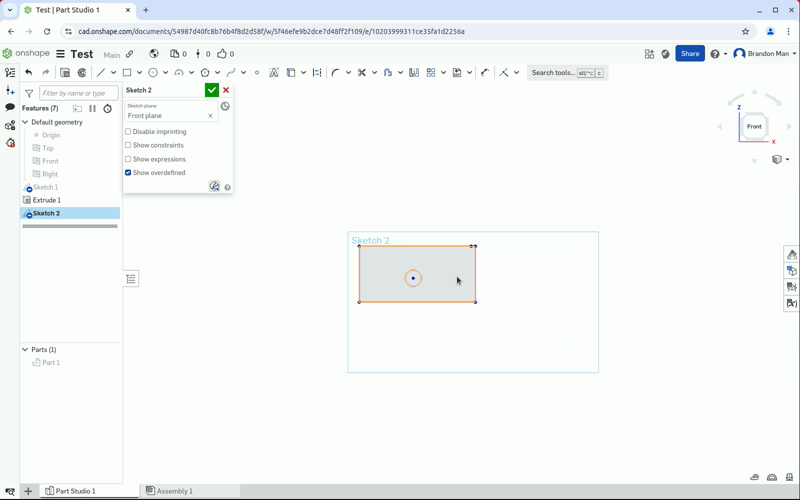
scroll(6)
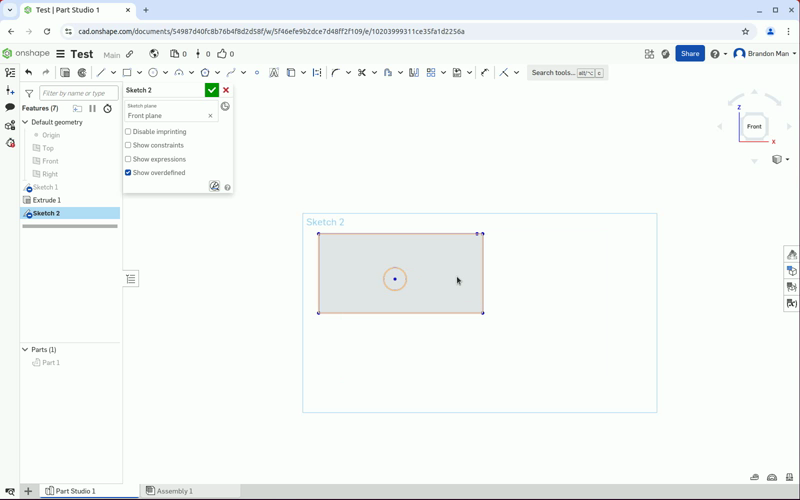
scroll(6)
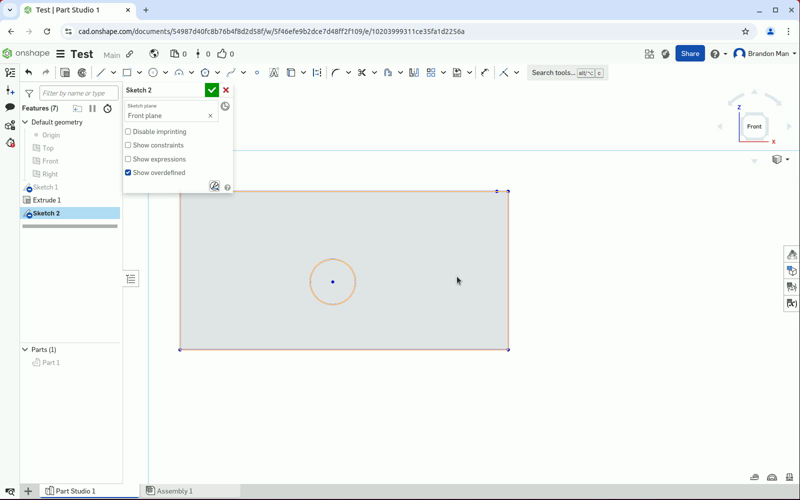
click(457, 276)
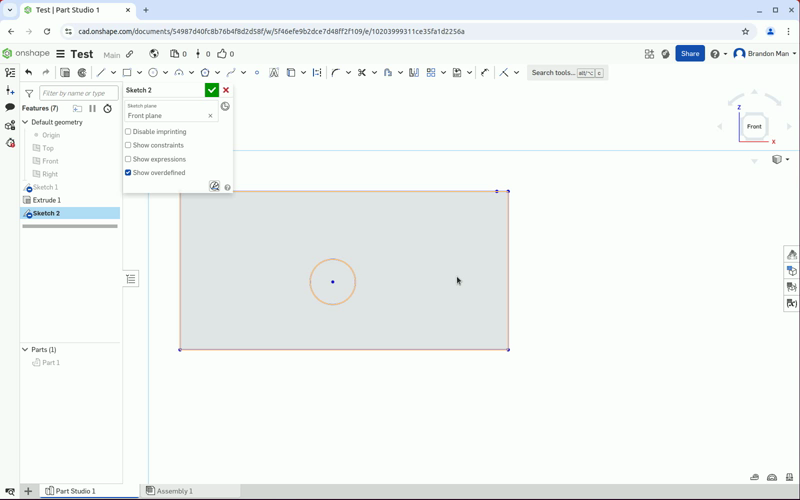
scroll(-6)
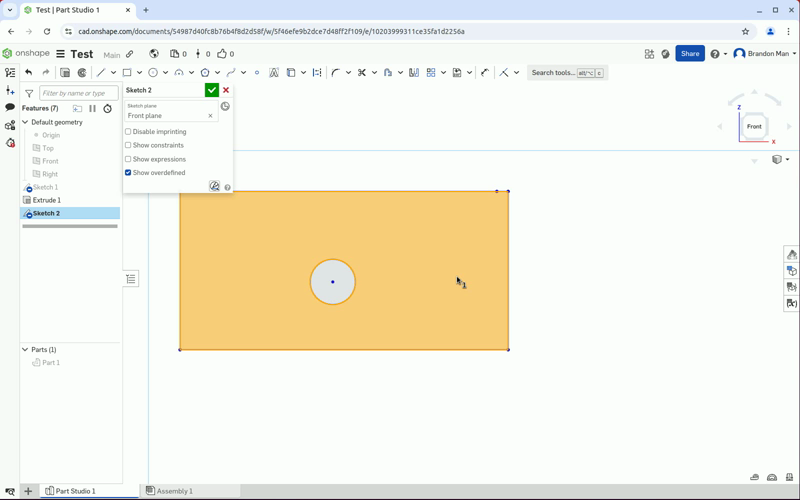
scroll(-6)
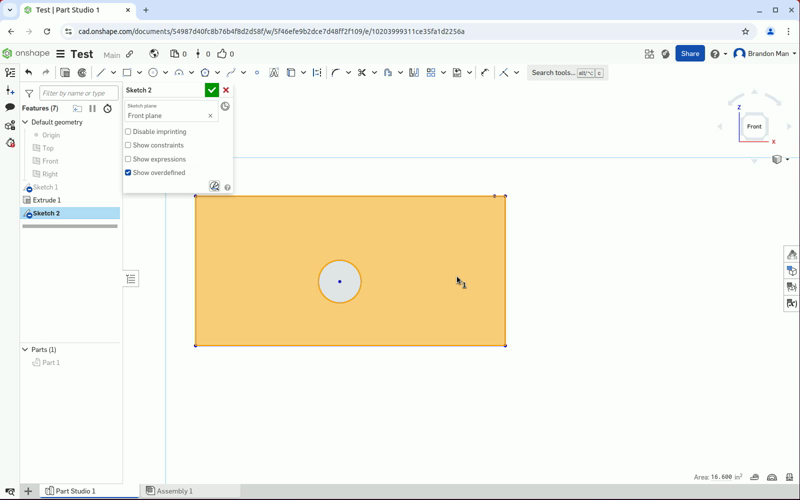
scroll(-6)
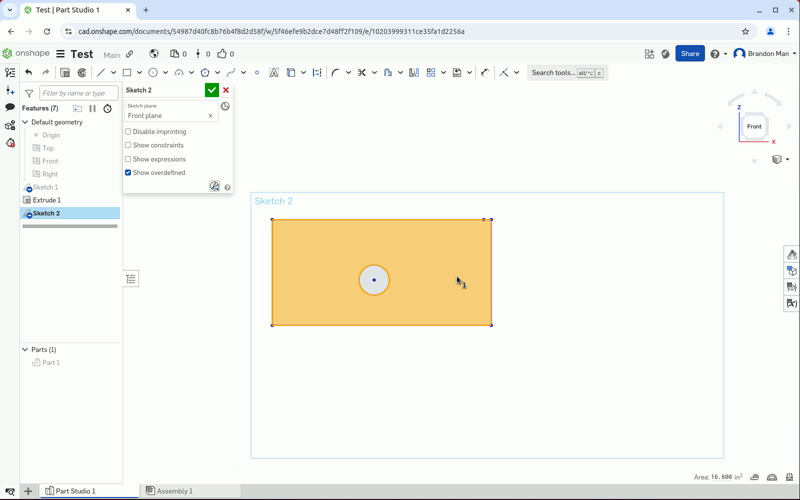
scroll(-6)
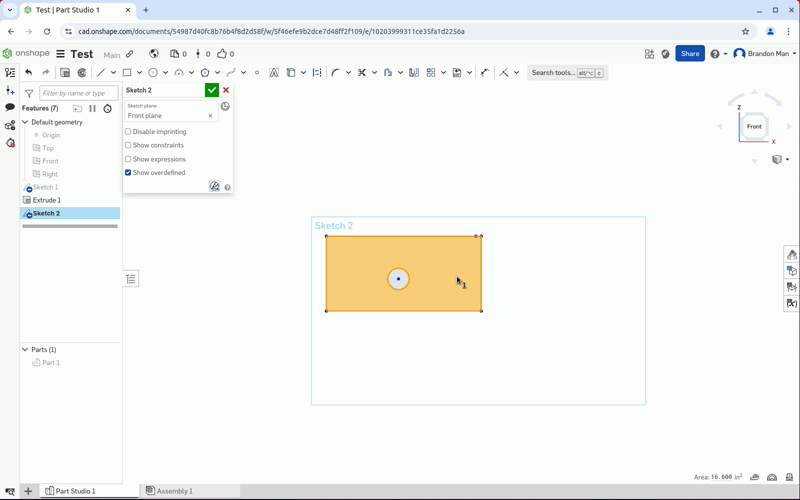
scroll(-6)
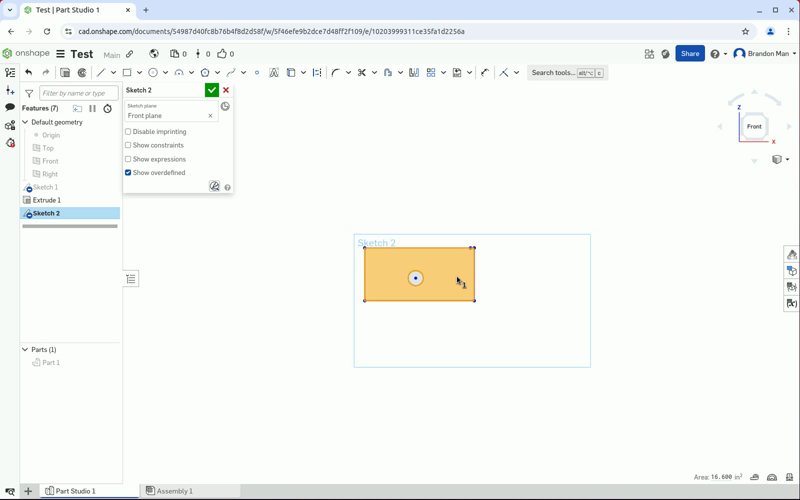
scroll(-6)
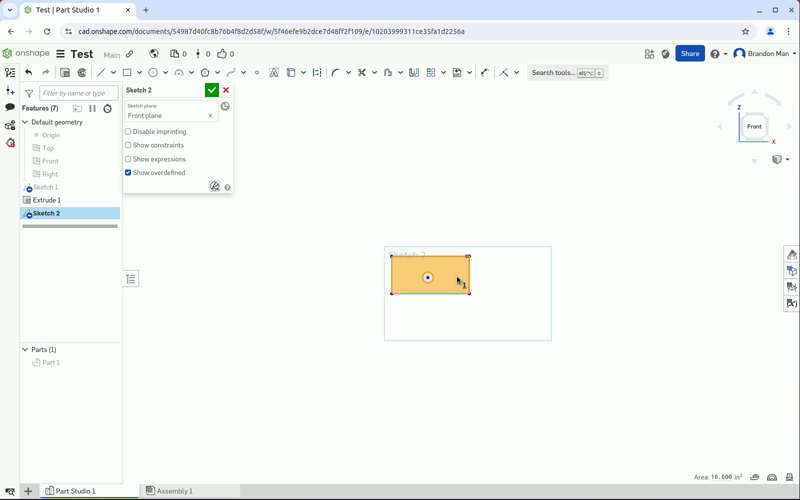
scroll(-6)
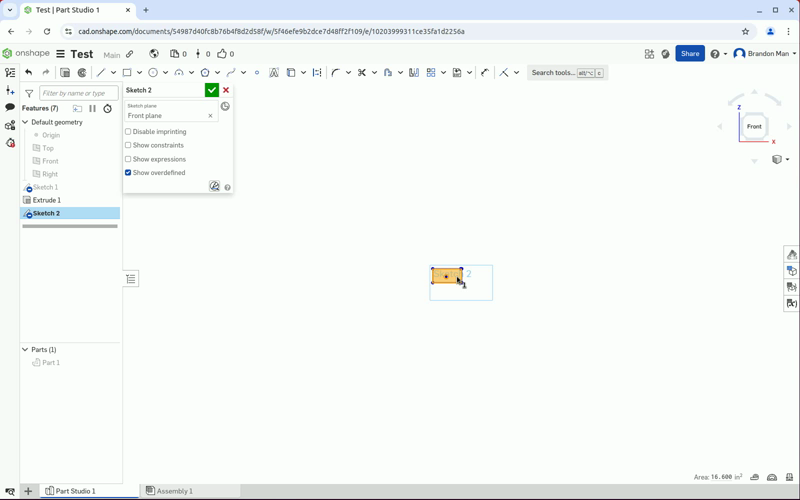
mouse_move(73, 352)
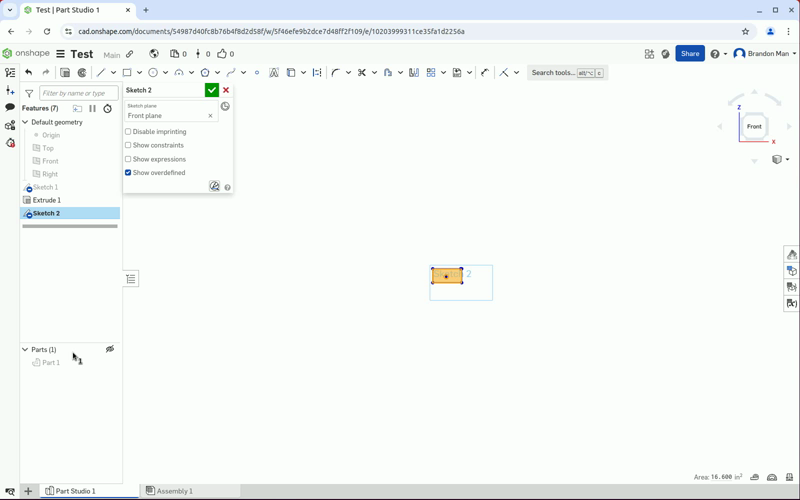
key(shift+y)
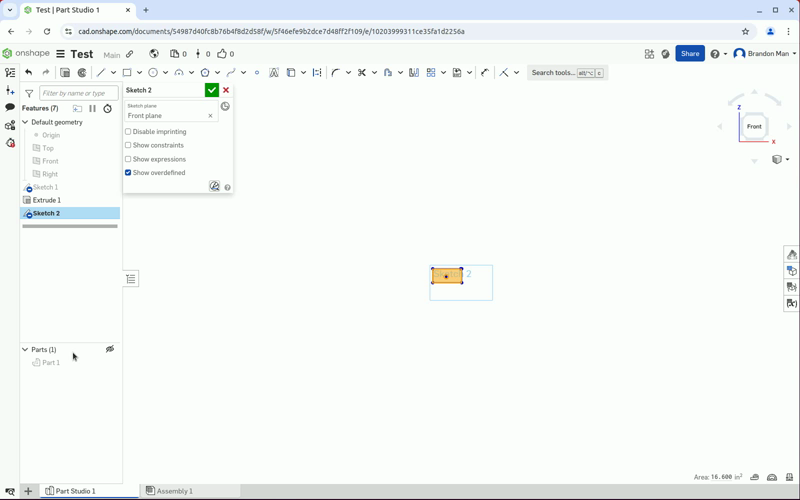
key(shift+e)
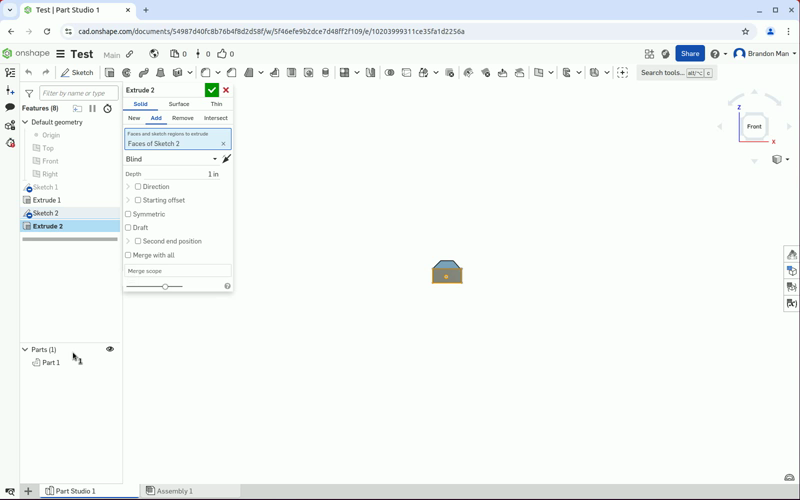
mouse_move(143, 106)
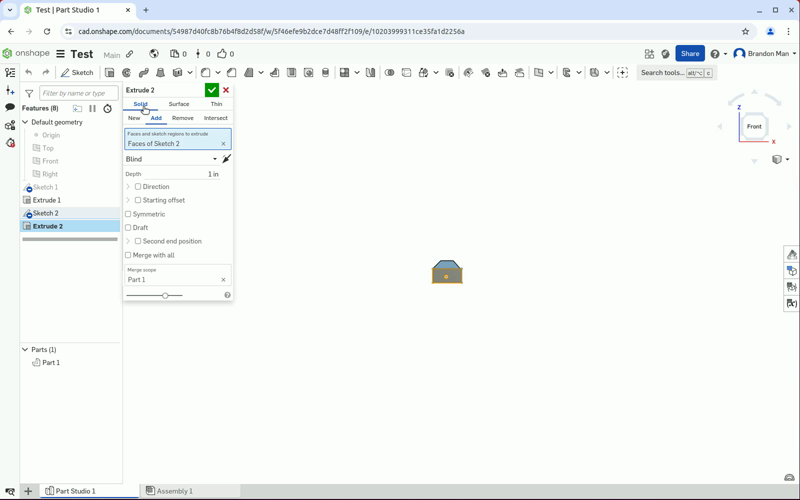
click(143, 106)
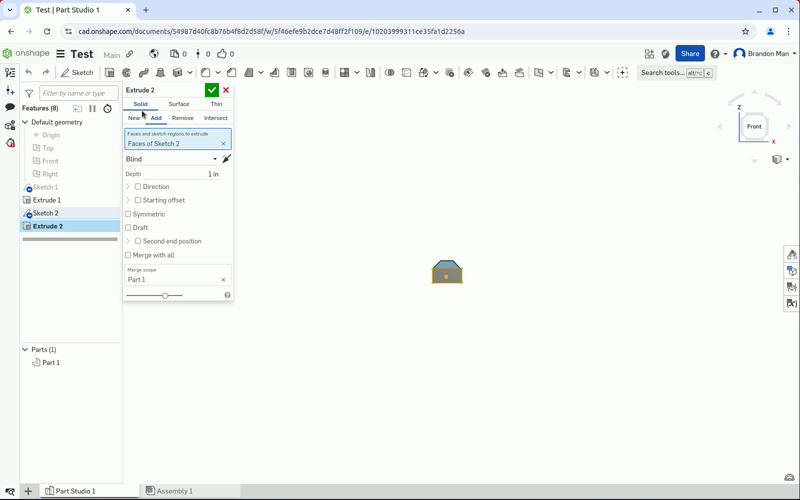
mouse_move(137, 120)
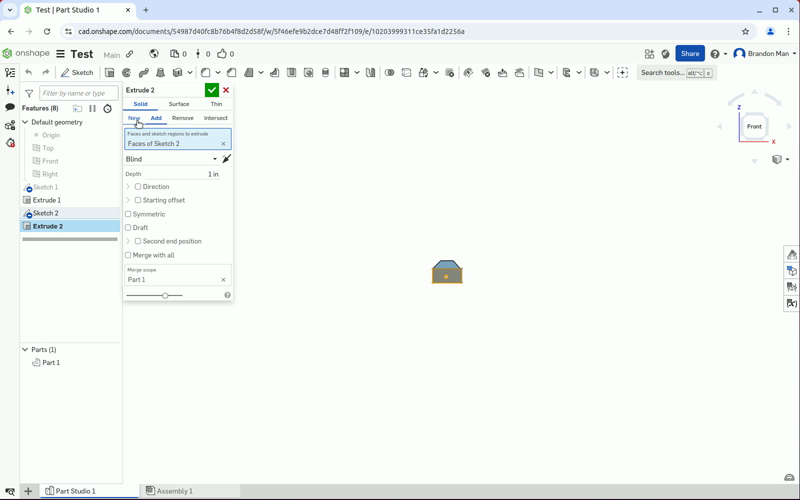
click(137, 120)
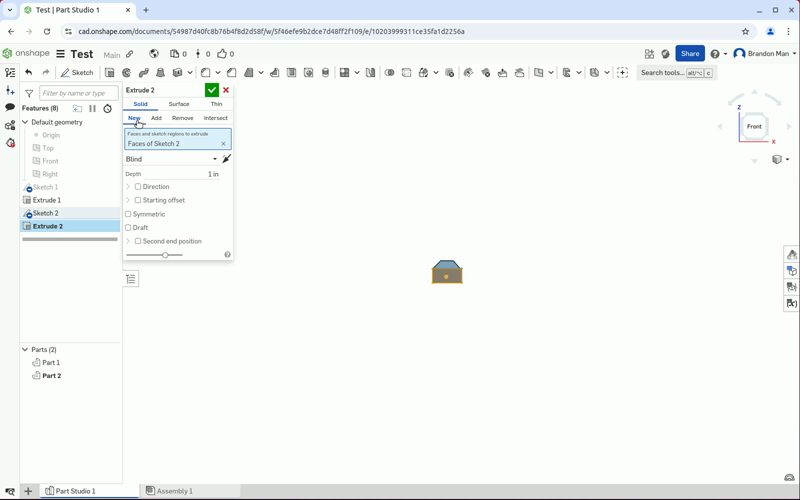
key(tab, 4)
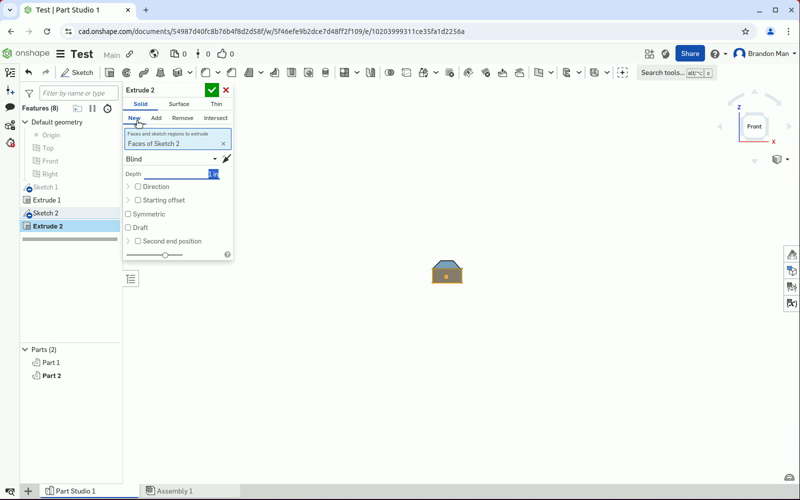
text(23.108)
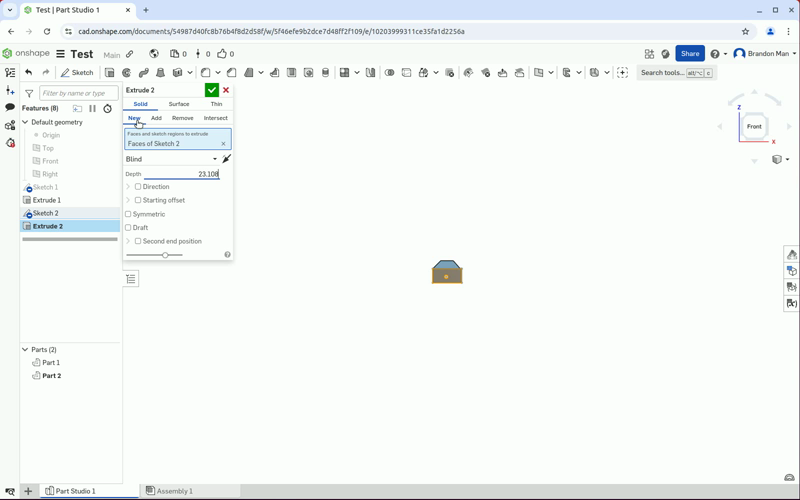
key(enter)
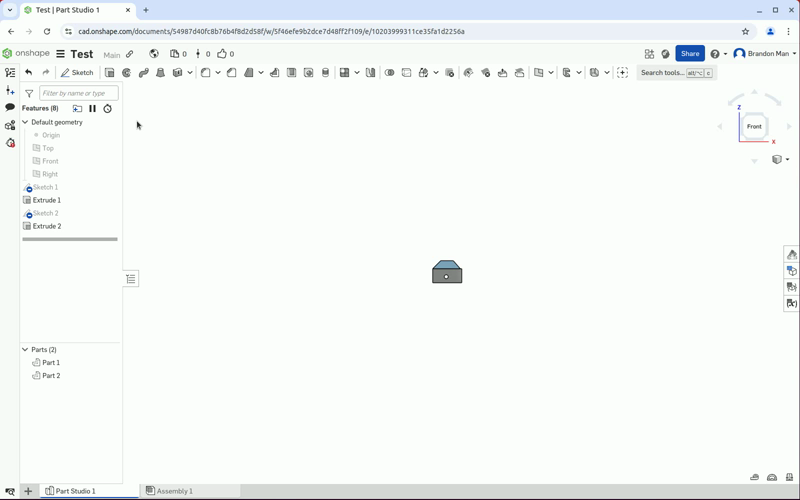
key(shift+h)
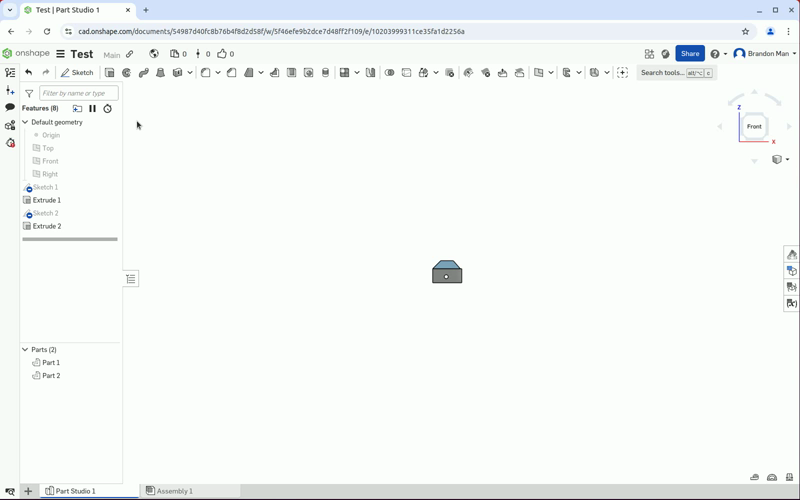
key(shift+h)
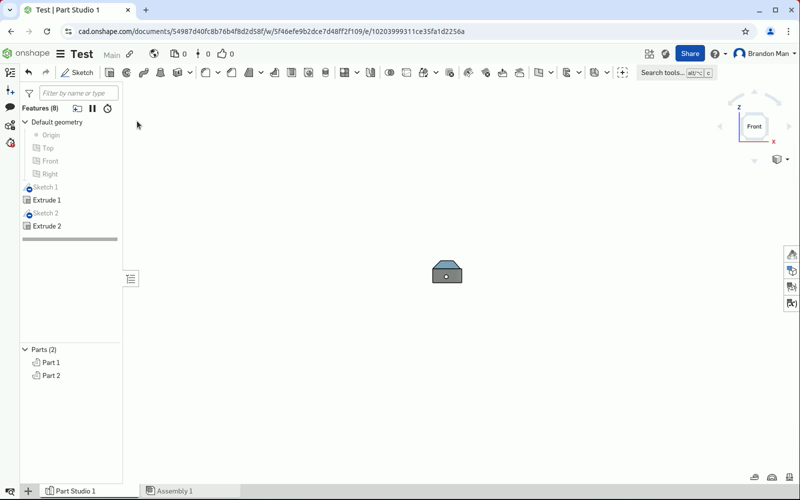
mouse_move(73, 189)
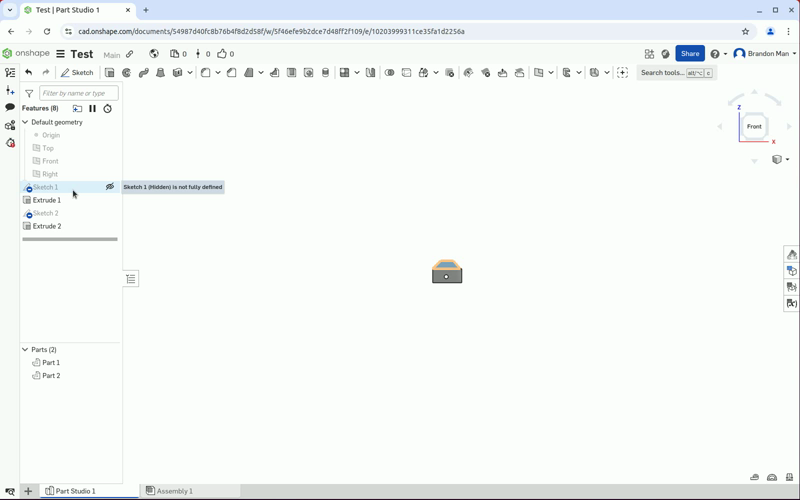
click(73, 189)
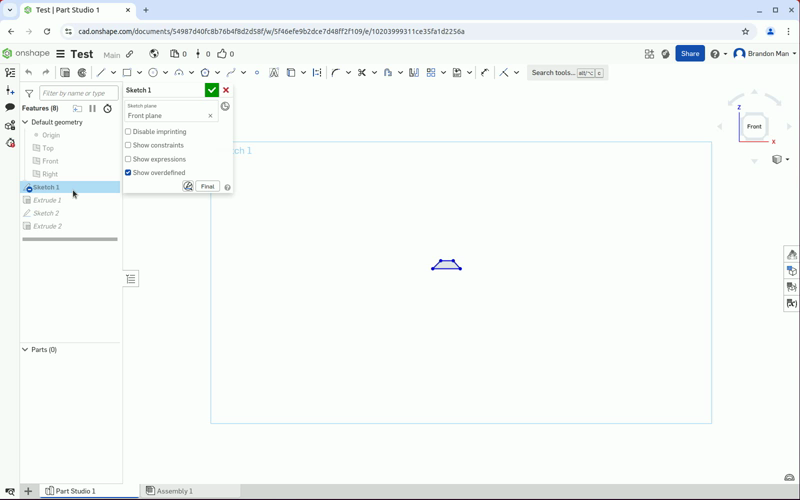
mouse_move(229, 92)
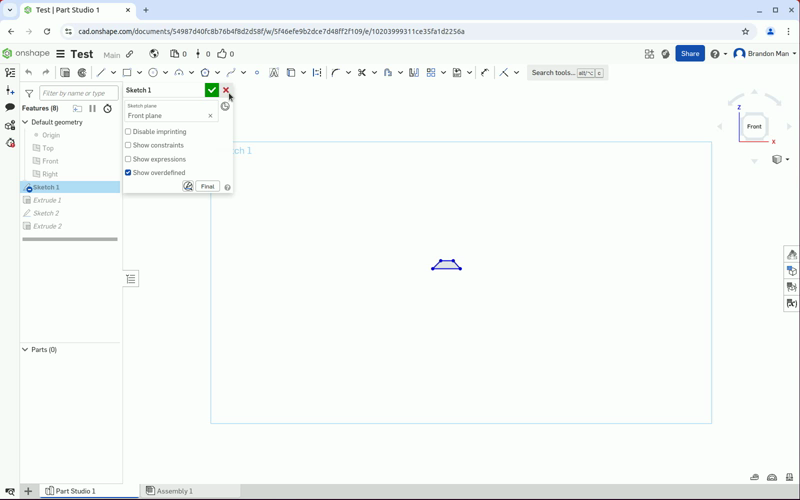
click(229, 92)
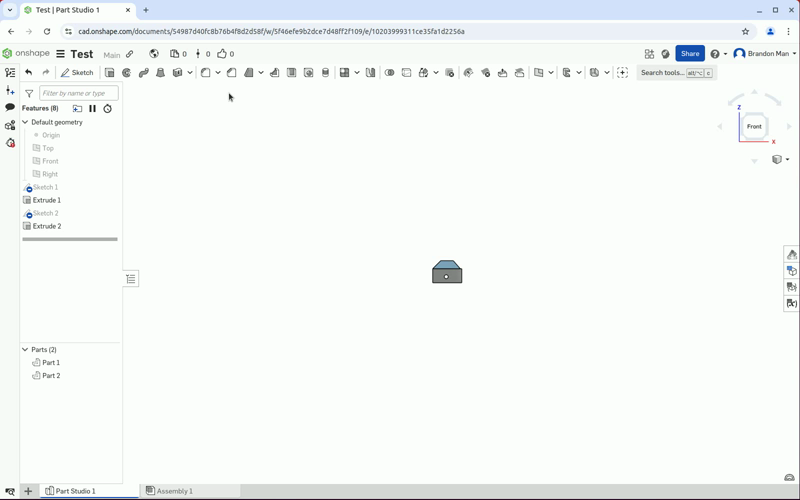
mouse_move(73, 352)
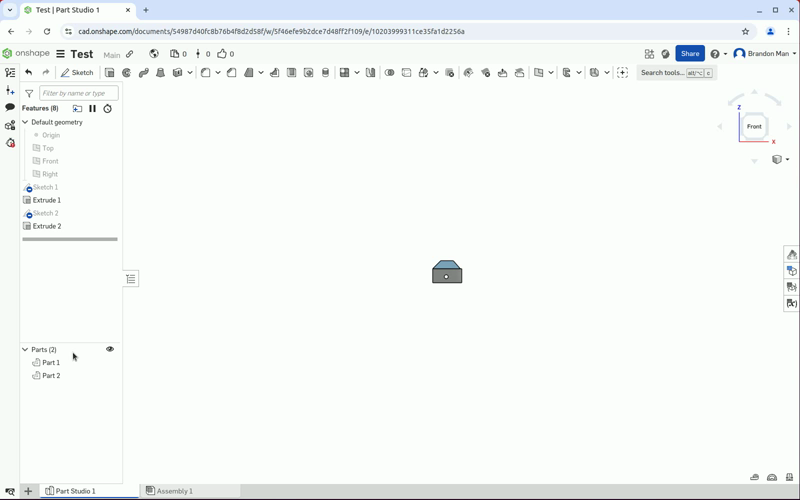
key(y)
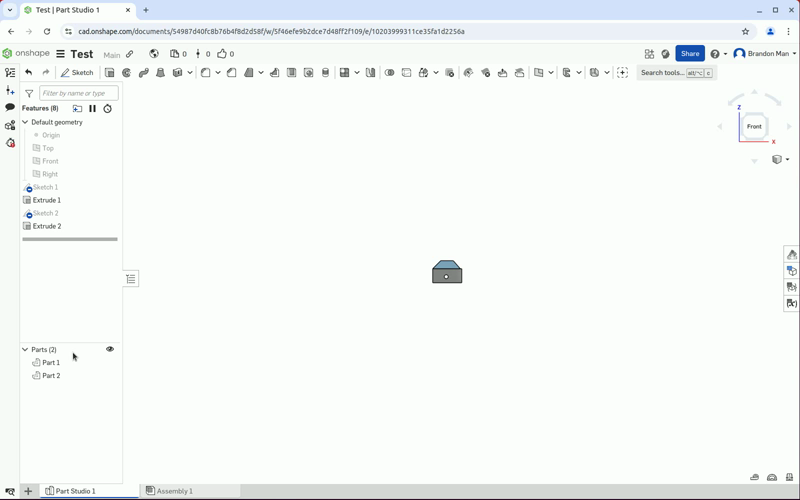
key(shift+p)
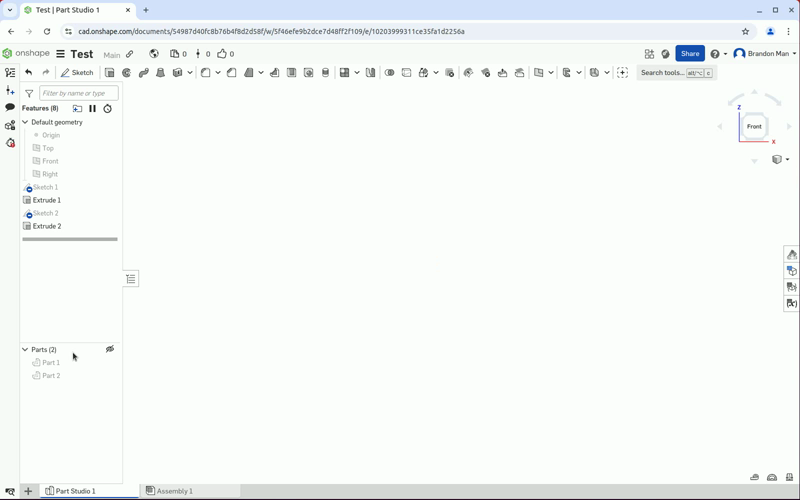
key(space)
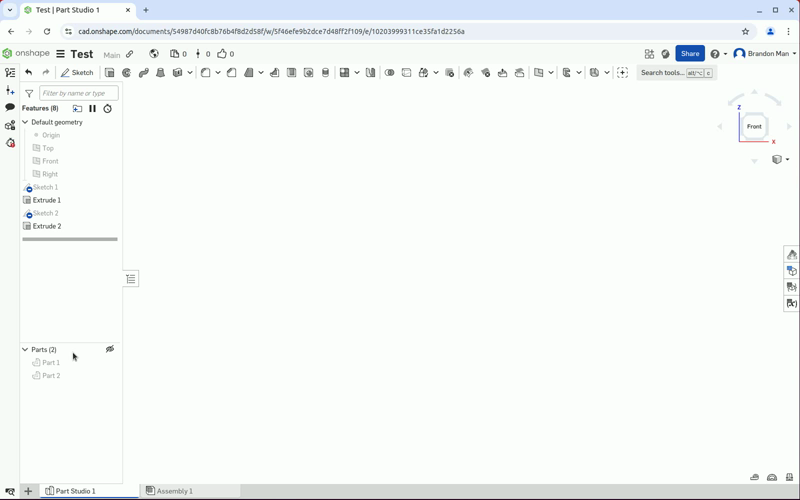
key_down(shift)
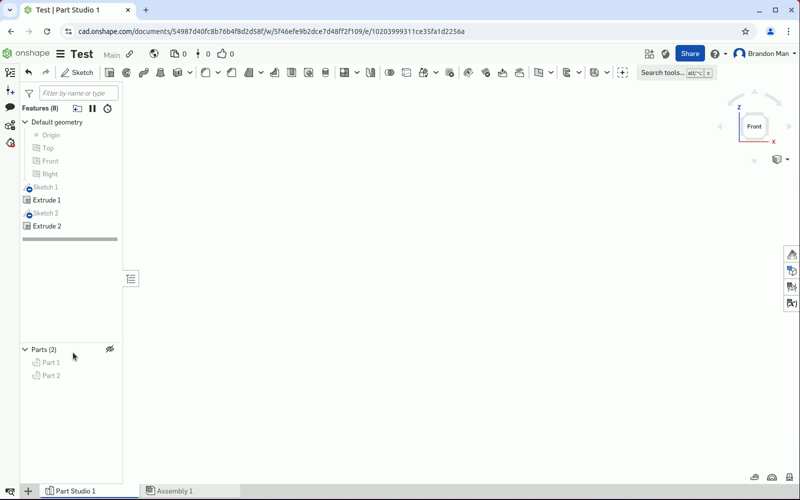
key(down)
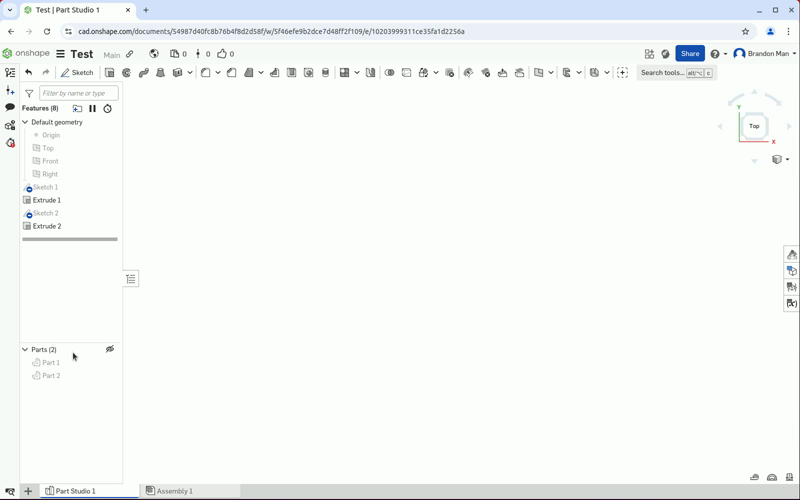
key_up(shift)
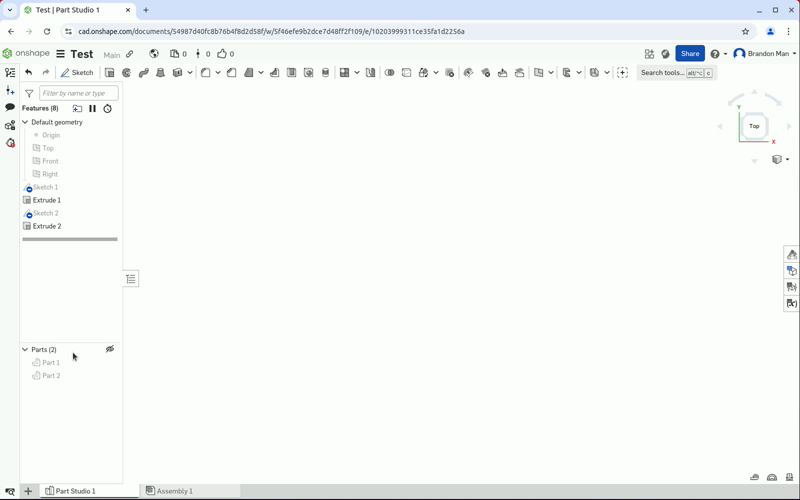
mouse_move(73, 352)
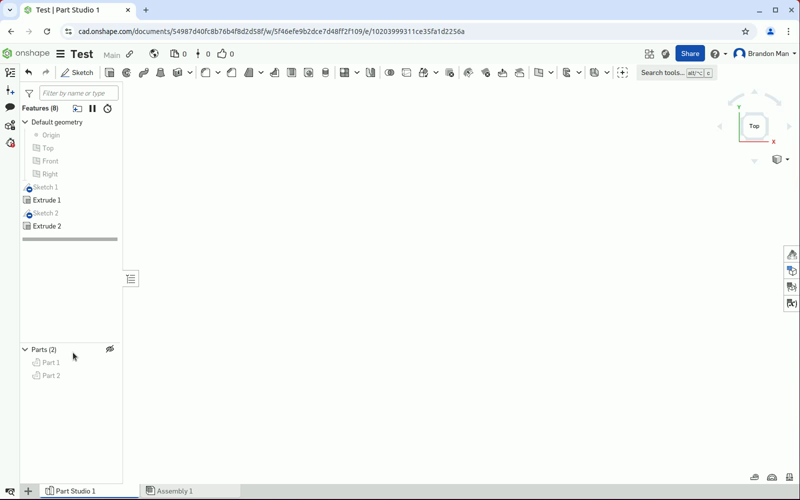
key(shift+y)
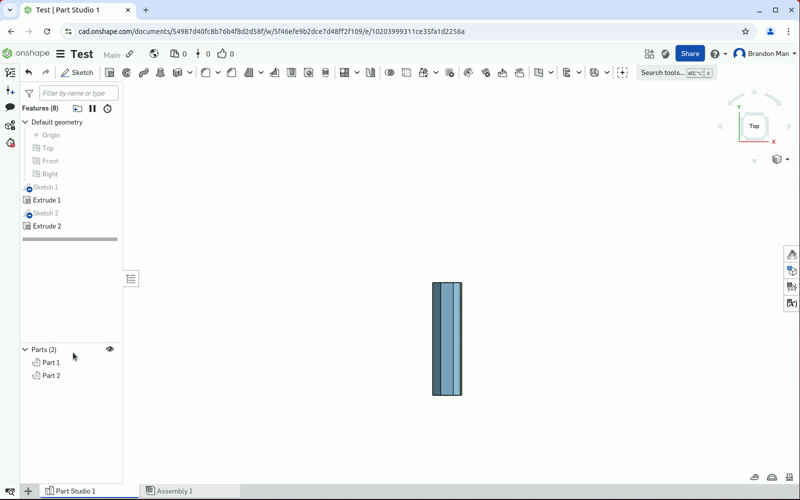
mouse_move(541, 75)
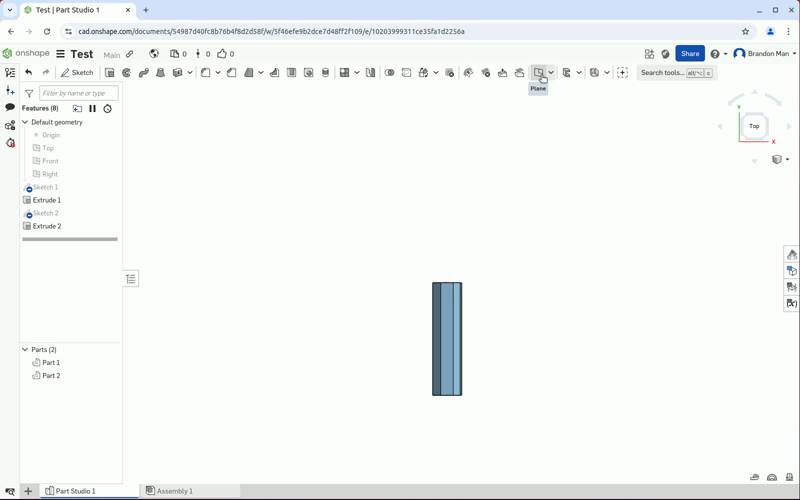
click(541, 75)
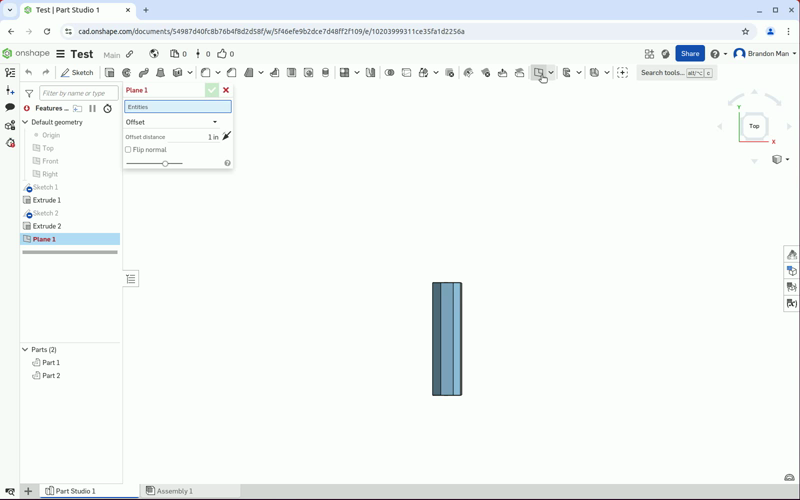
mouse_move(73, 150)
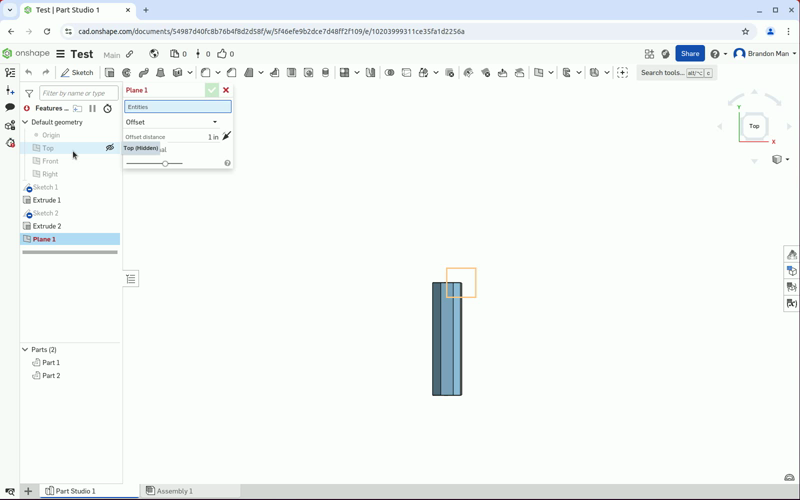
click(73, 150)
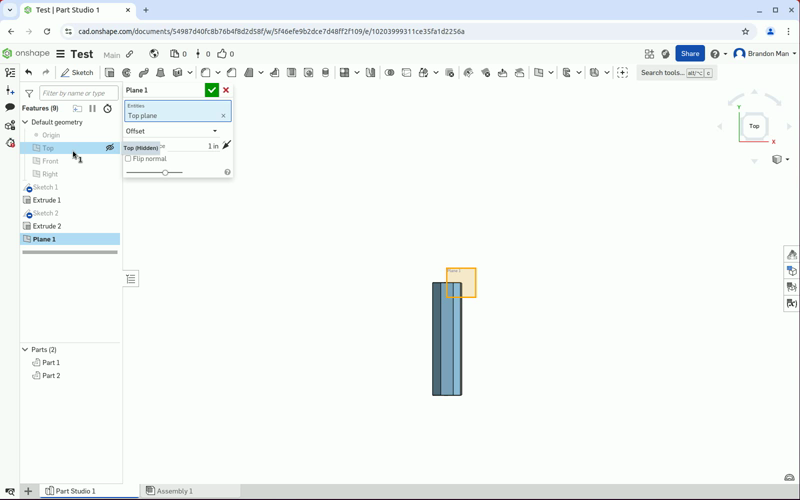
key(tab, 2)
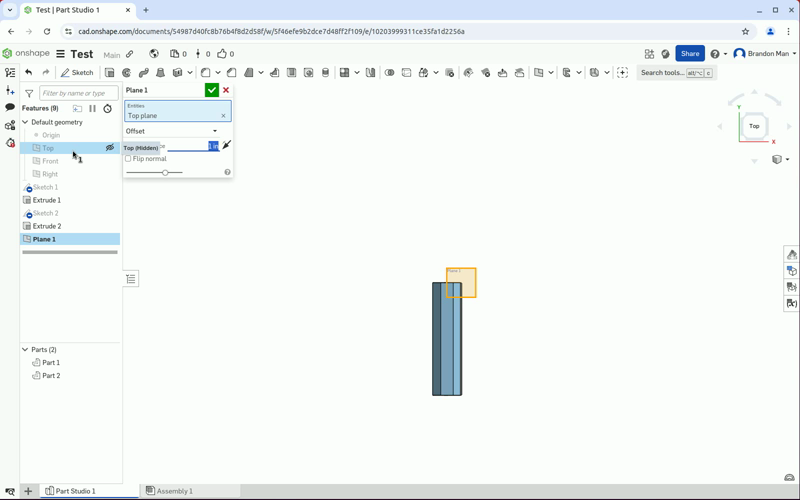
text(4.56)
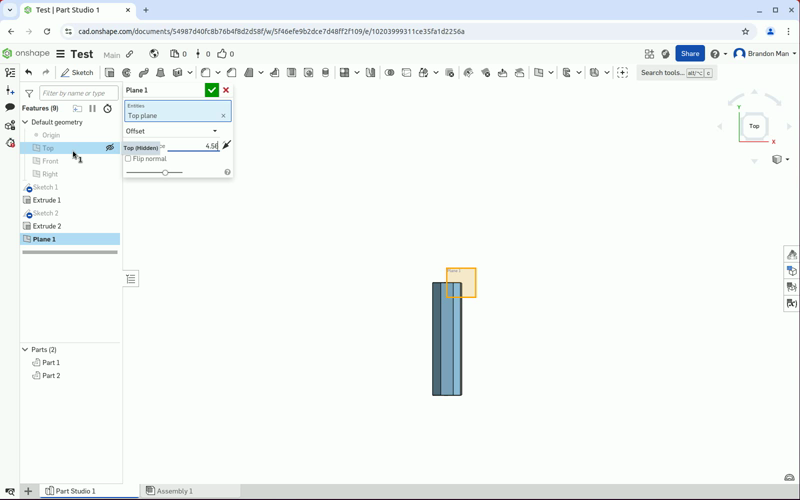
key(enter, 2)
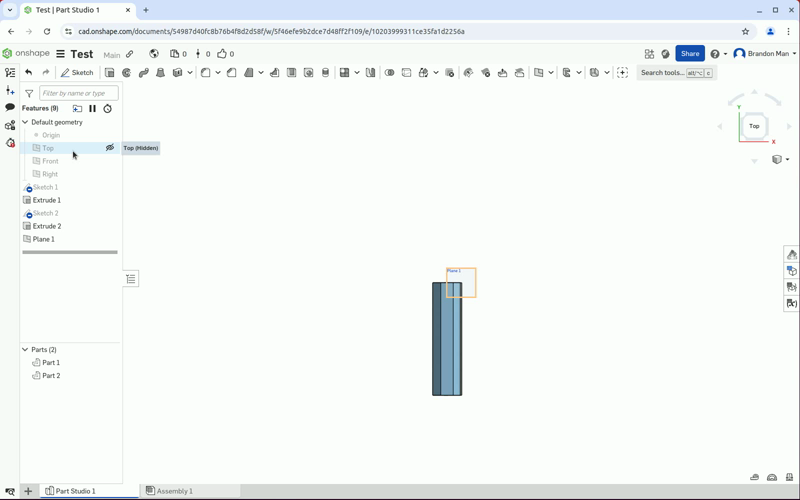
key(shift+s)
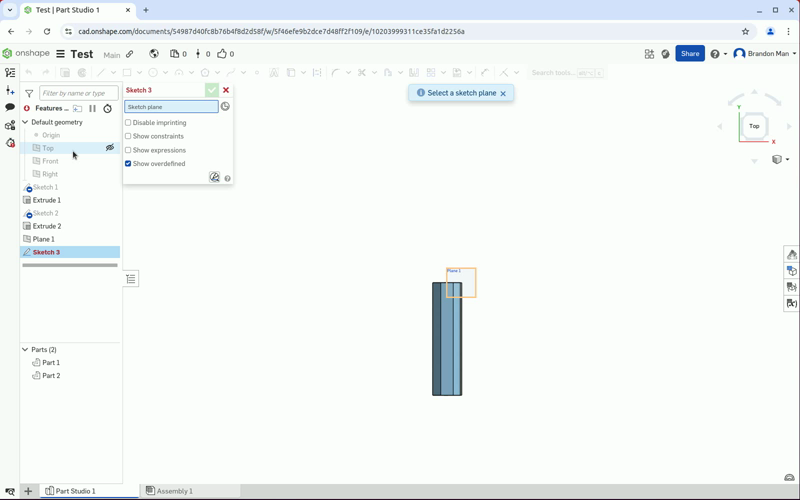
mouse_move(73, 241)
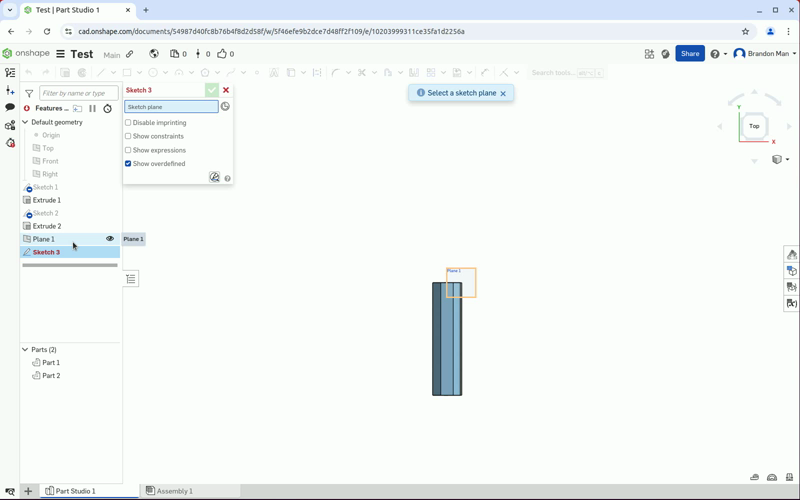
click(73, 241)
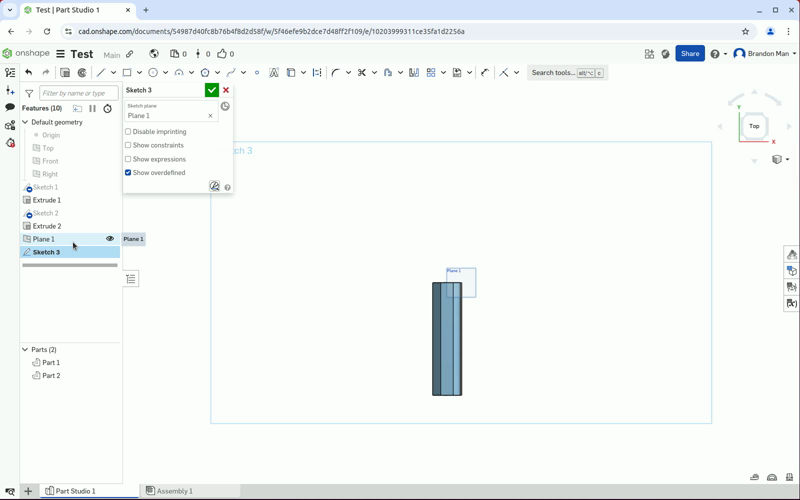
mouse_move(73, 352)
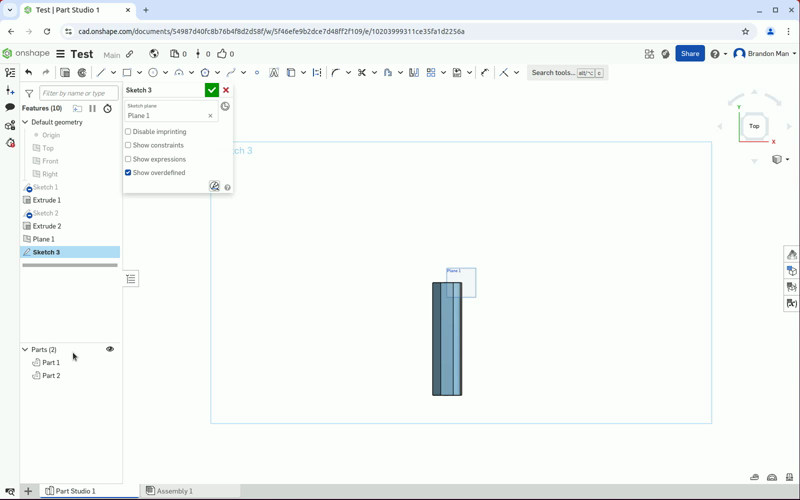
key(y)
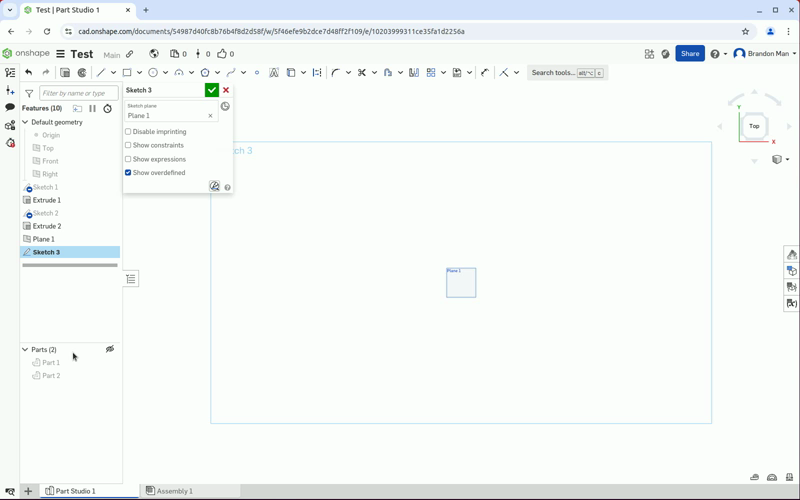
key(c)
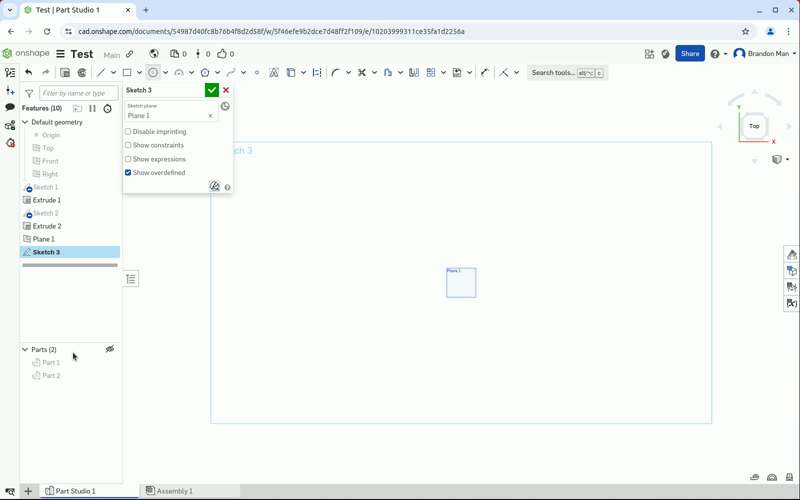
key_down(shift)
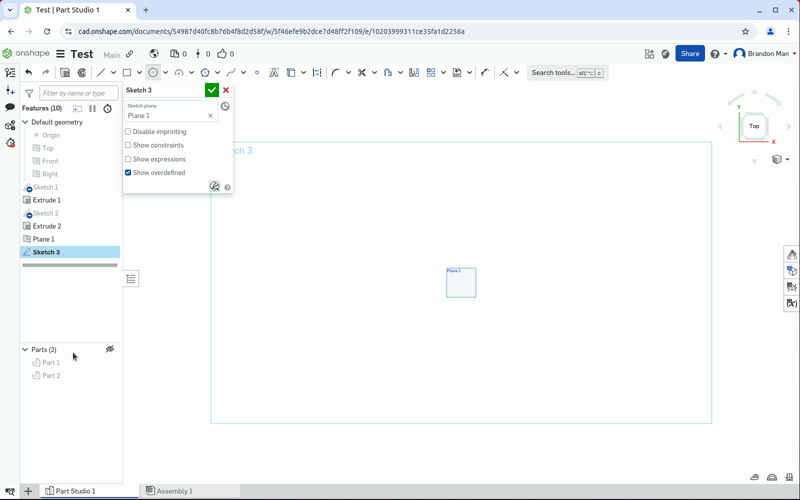
mouse_move(445, 297)
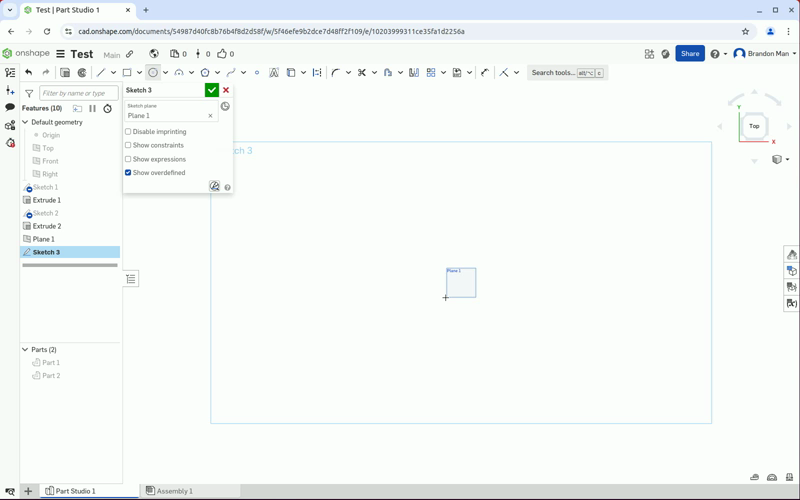
click(445, 297)
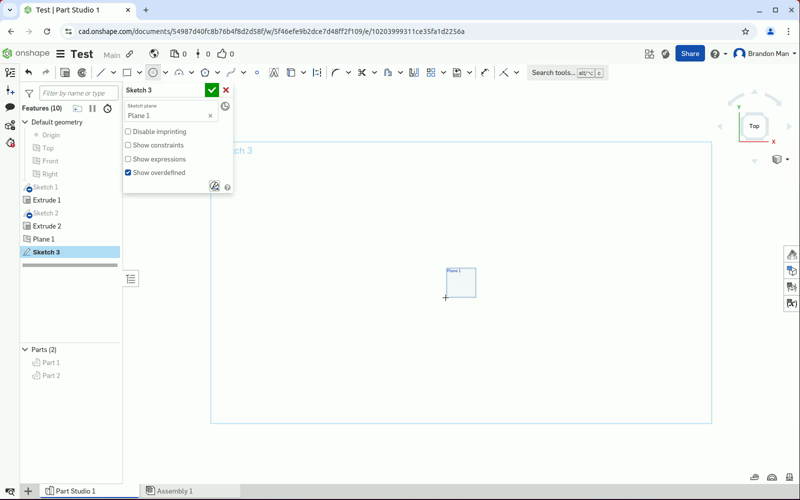
key_up(shift)
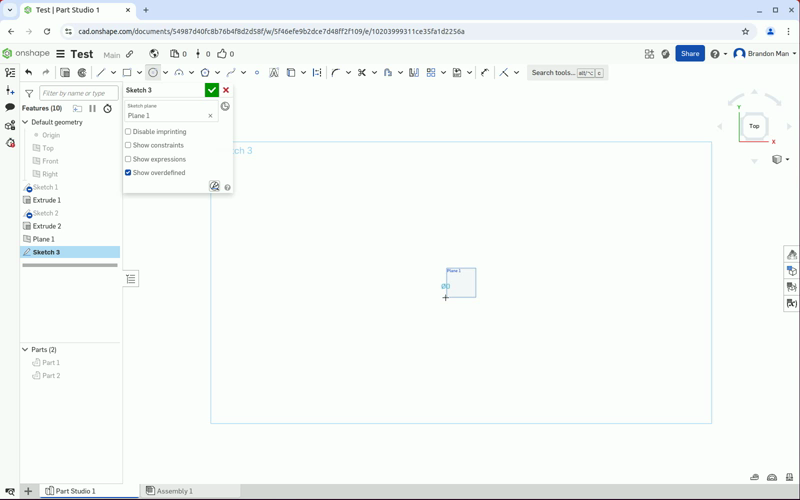
mouse_move(447, 297)
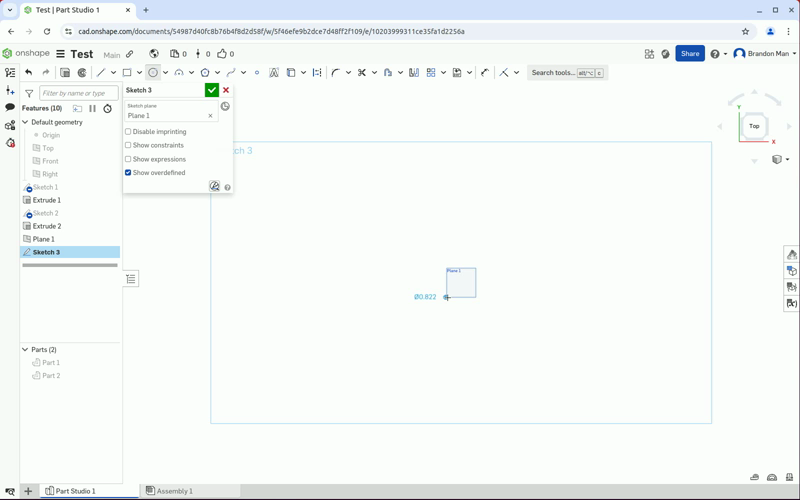
scroll(6)
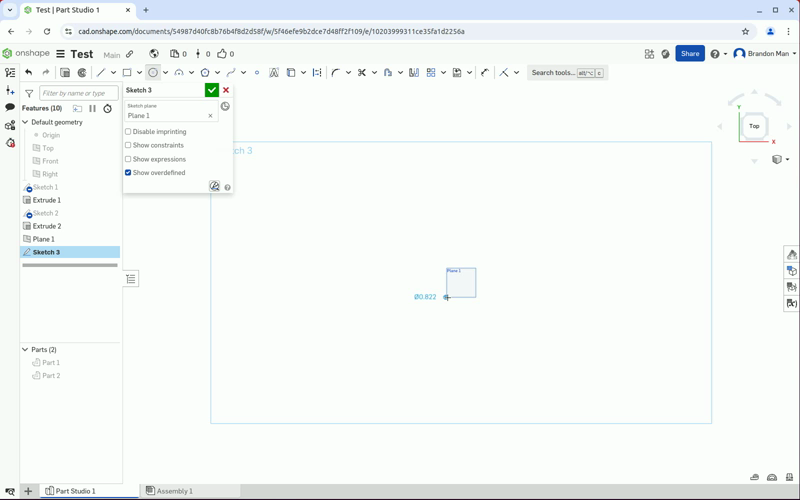
scroll(6)
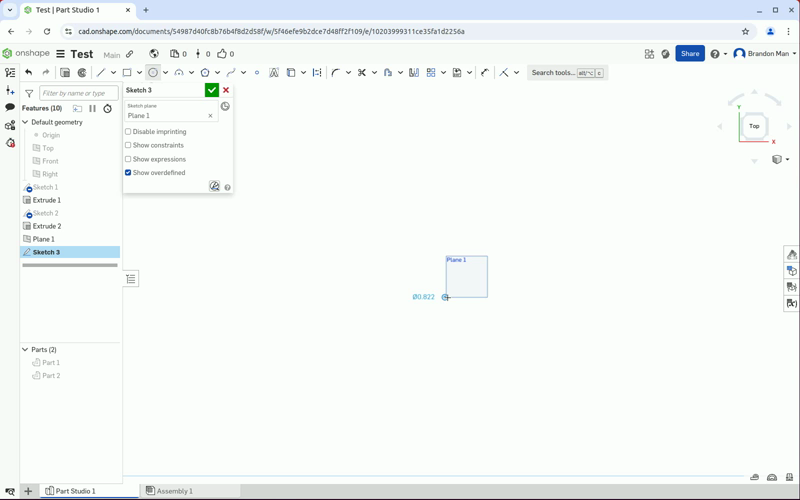
scroll(6)
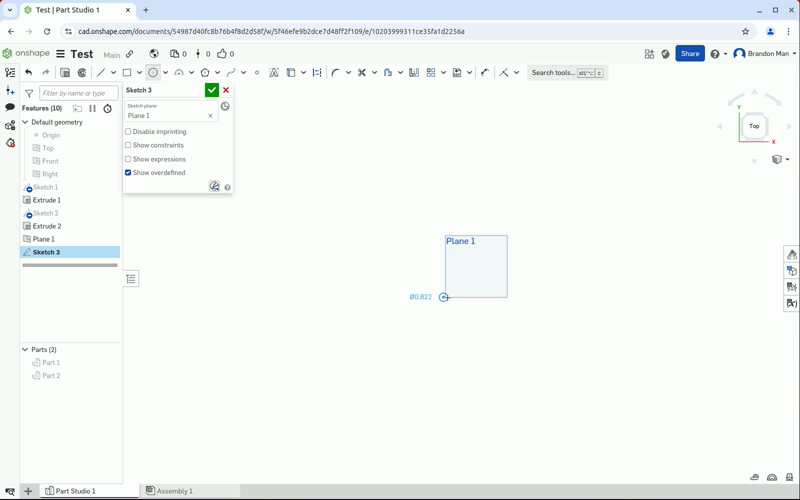
scroll(6)
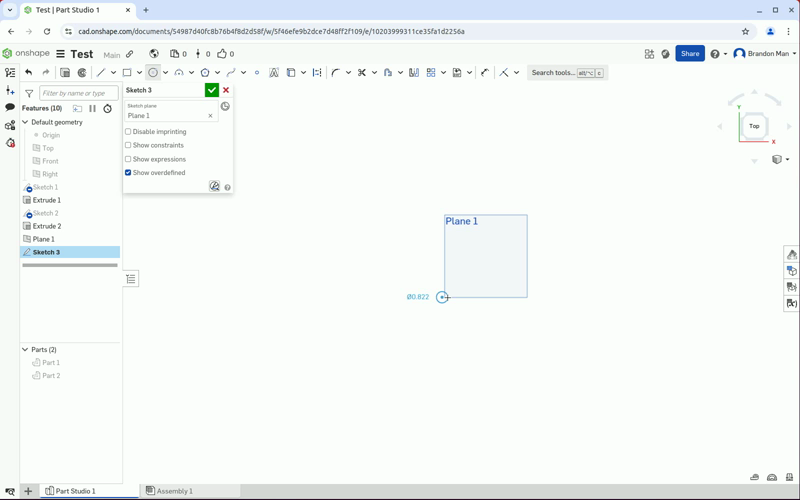
scroll(6)
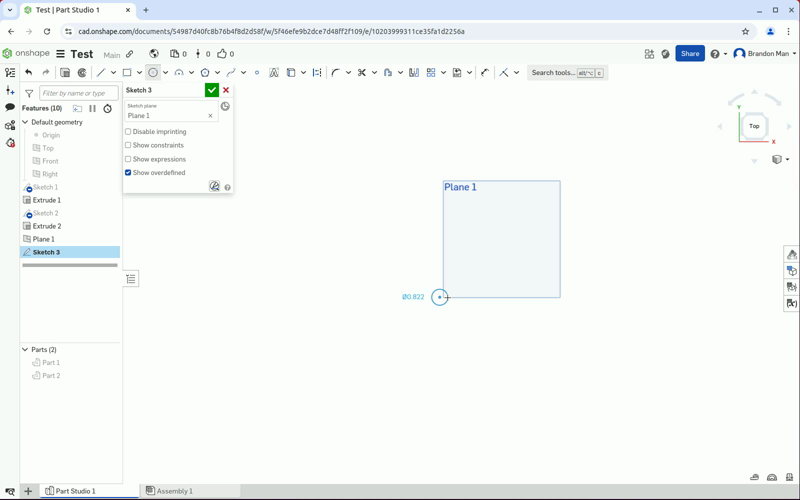
scroll(6)
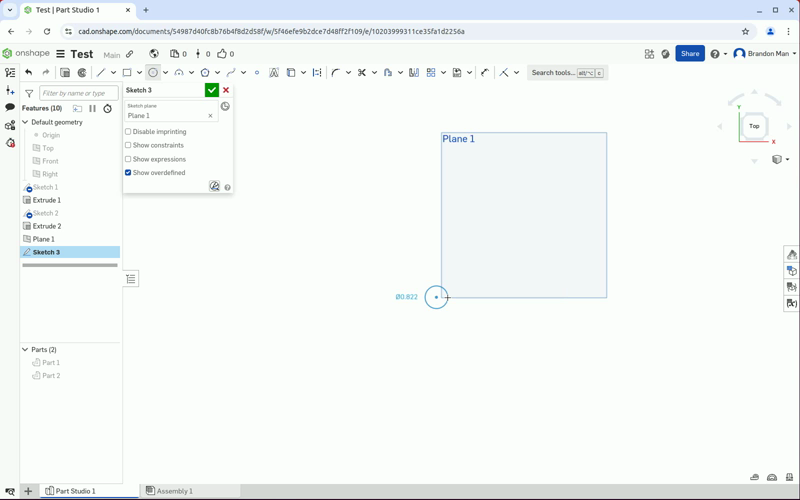
scroll(6)
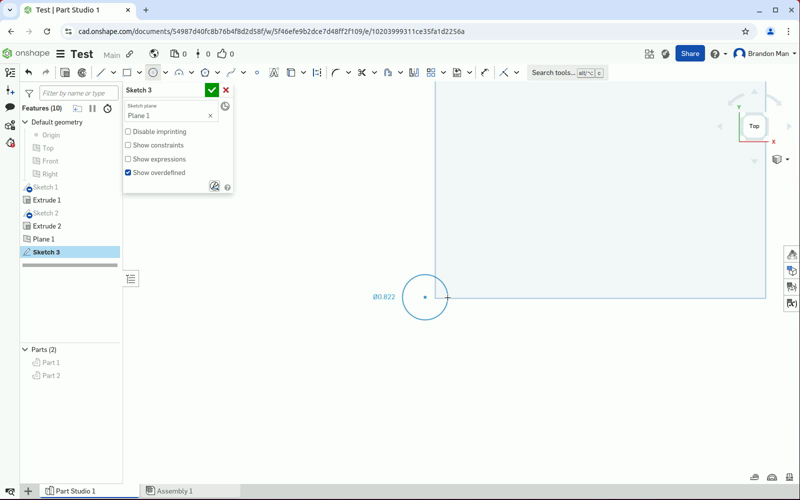
click(447, 297)
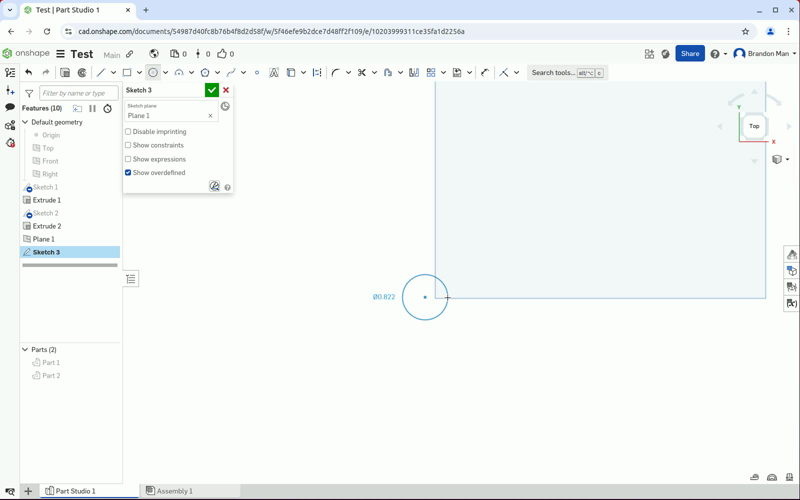
scroll(-6)
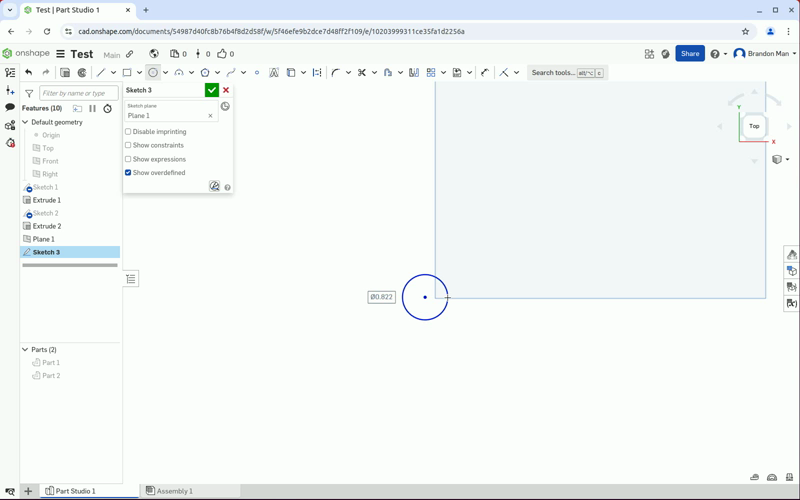
scroll(-6)
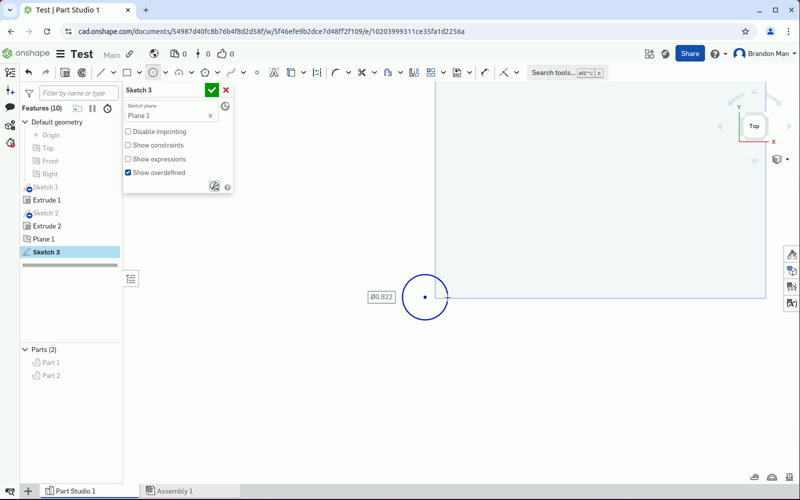
scroll(-6)
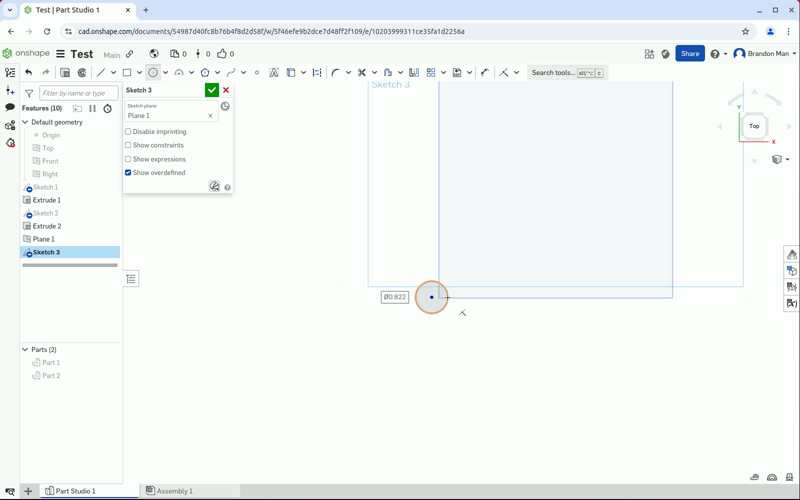
scroll(-6)
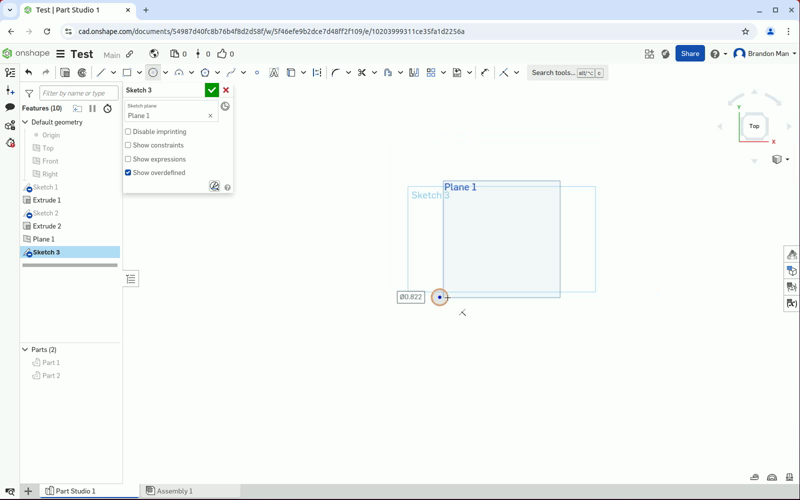
scroll(-6)
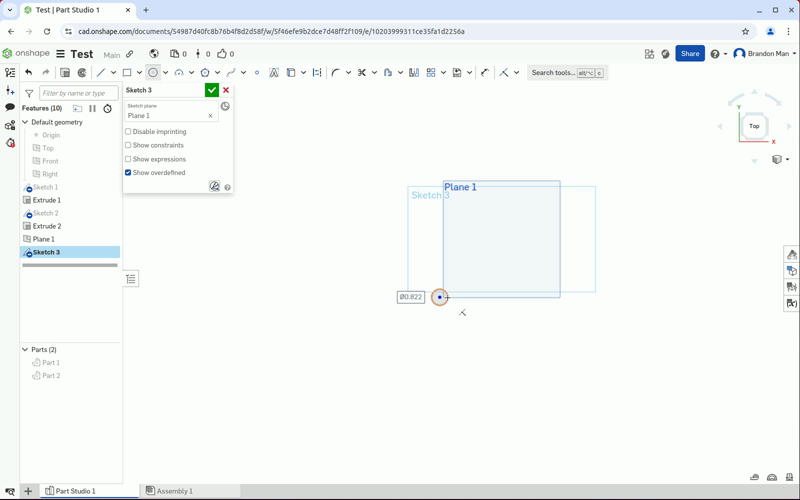
scroll(-6)
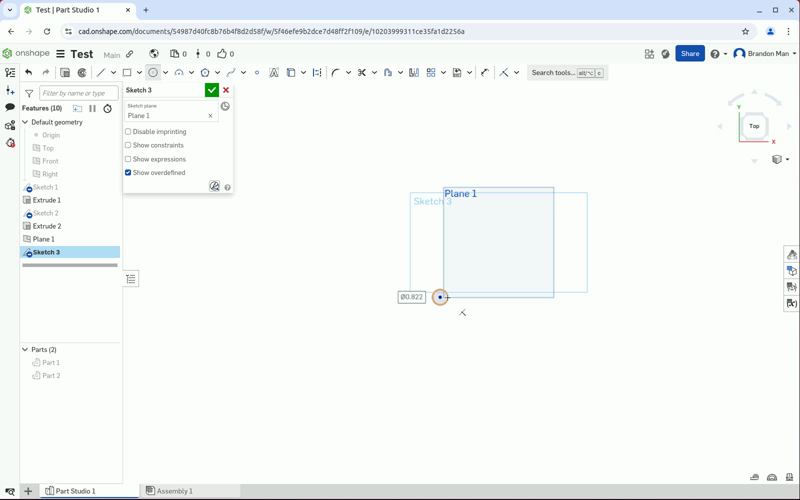
scroll(-6)
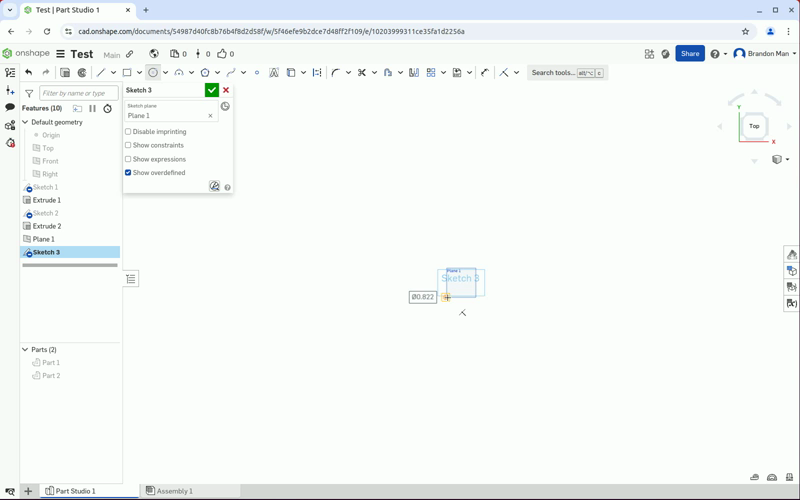
key(esc)
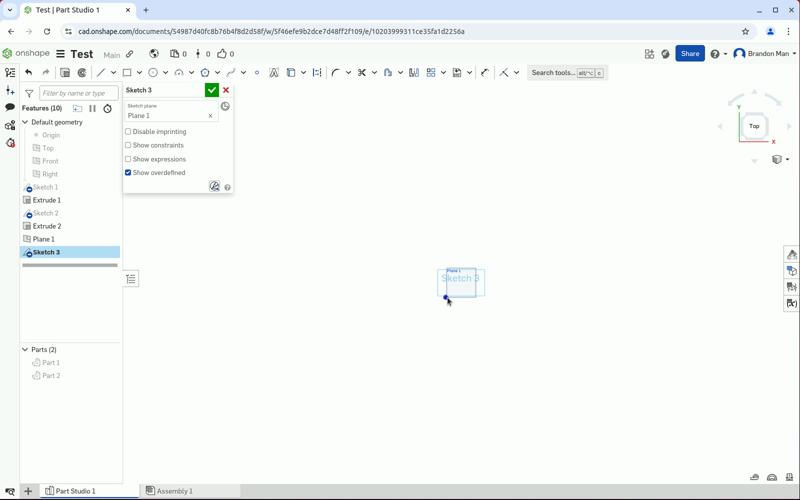
mouse_move(445, 299)
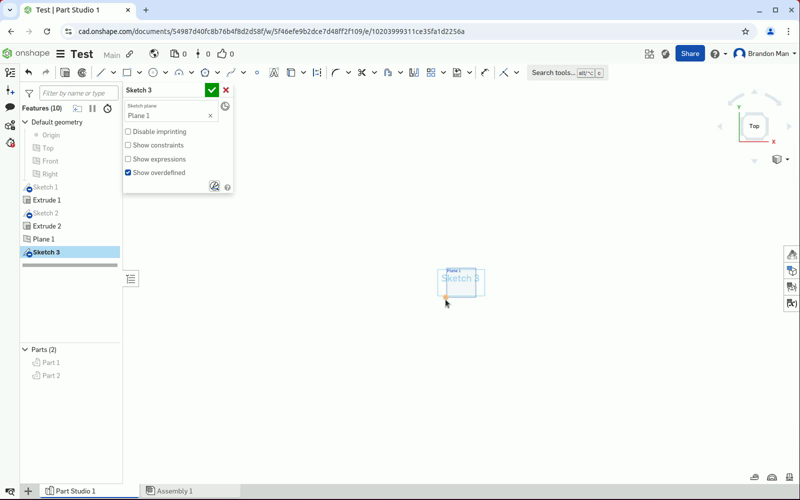
scroll(6)
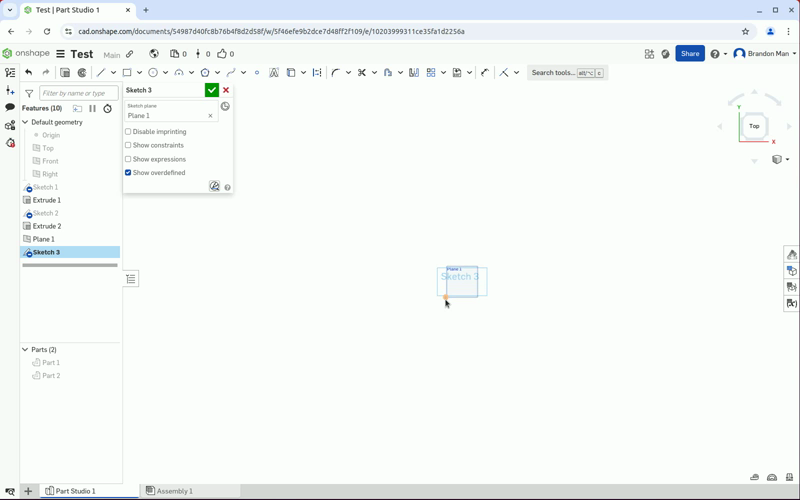
scroll(6)
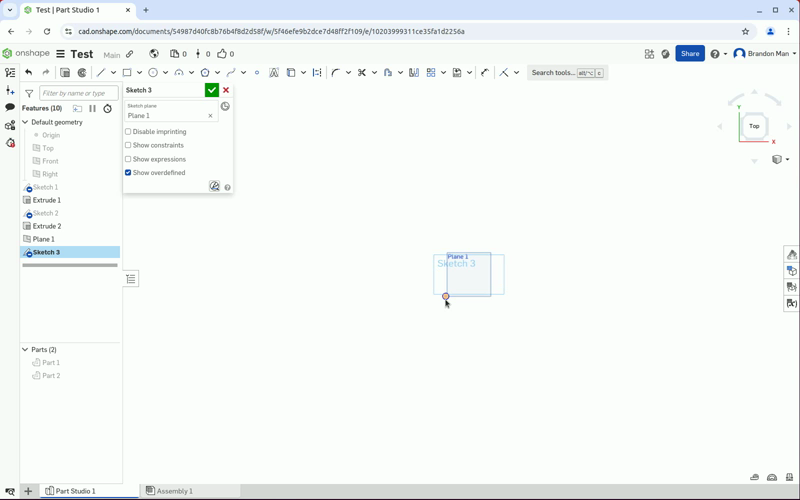
scroll(6)
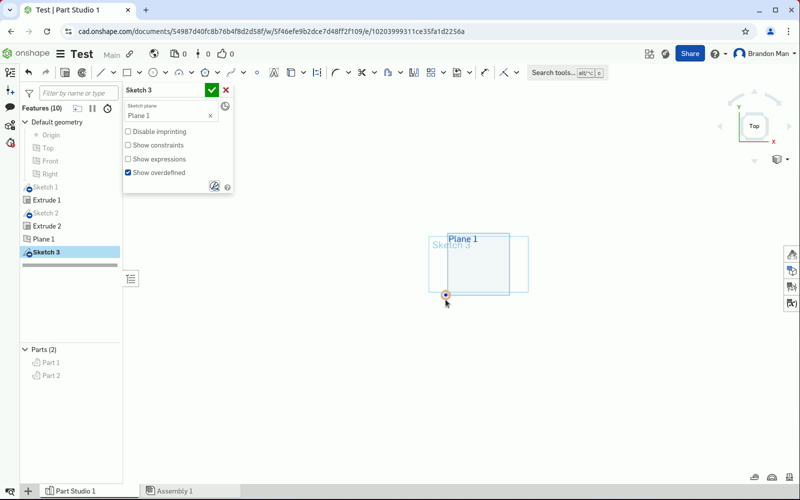
scroll(6)
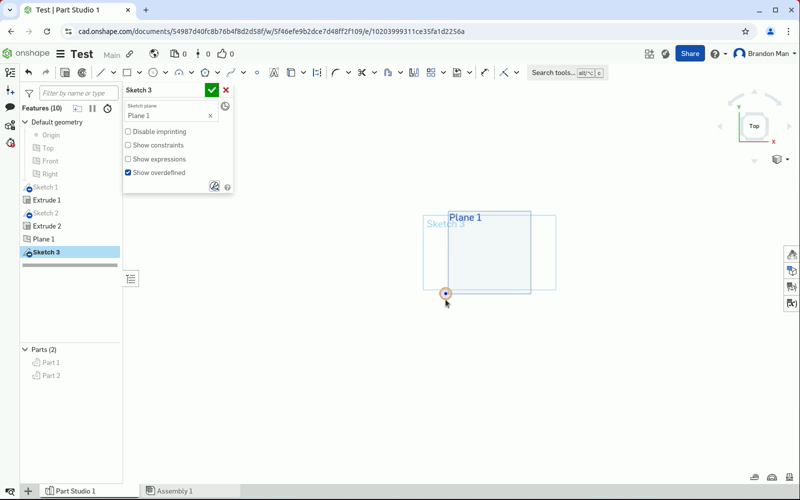
scroll(6)
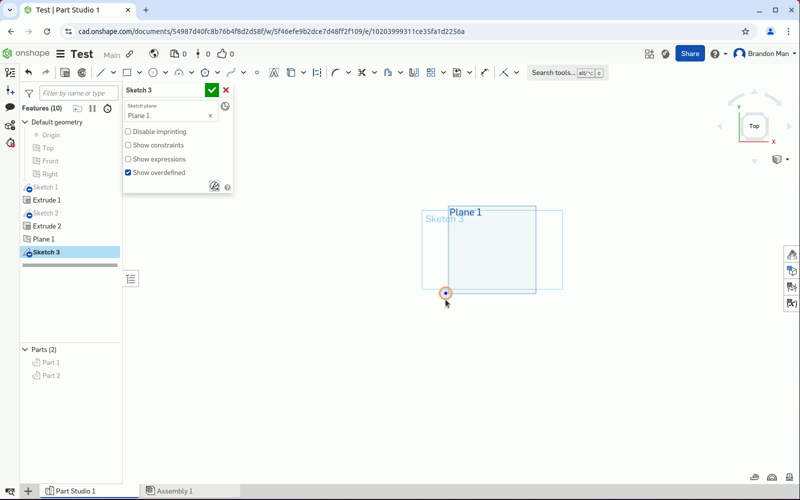
scroll(6)
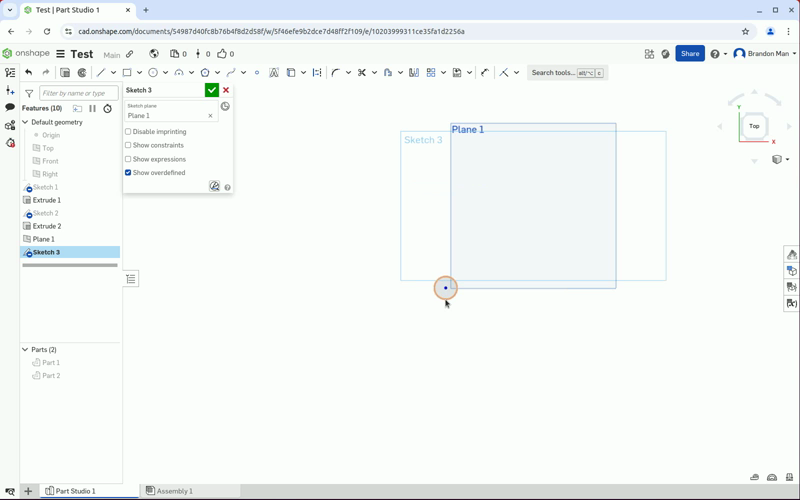
scroll(6)
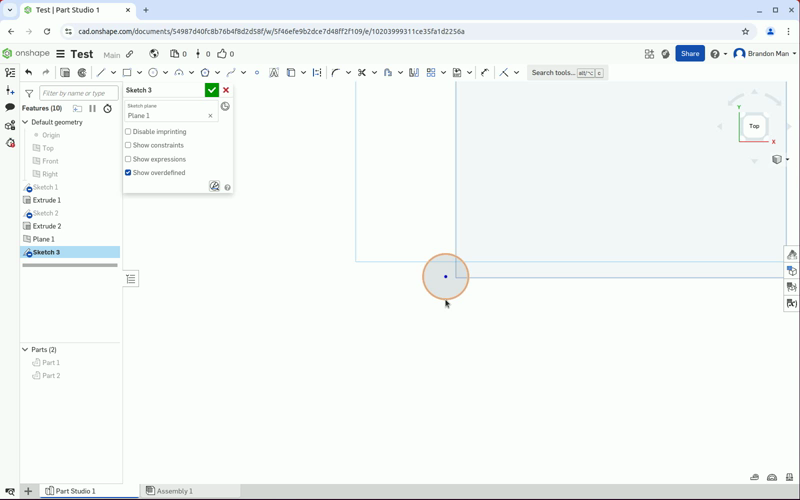
click(445, 299)
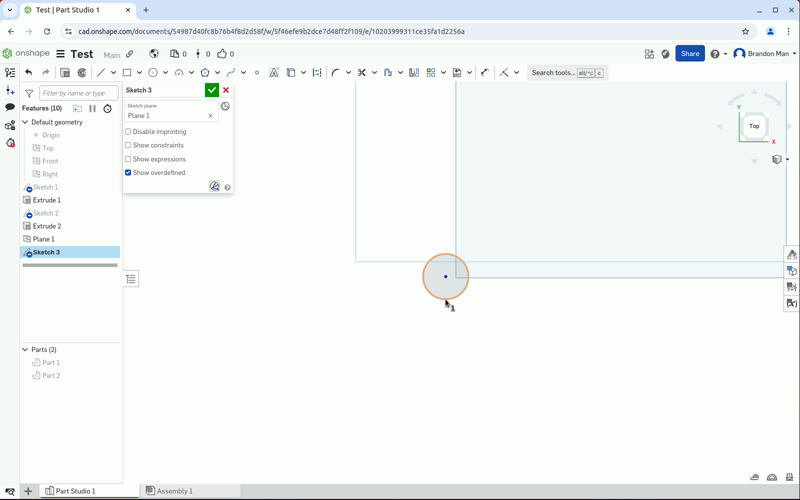
scroll(-6)
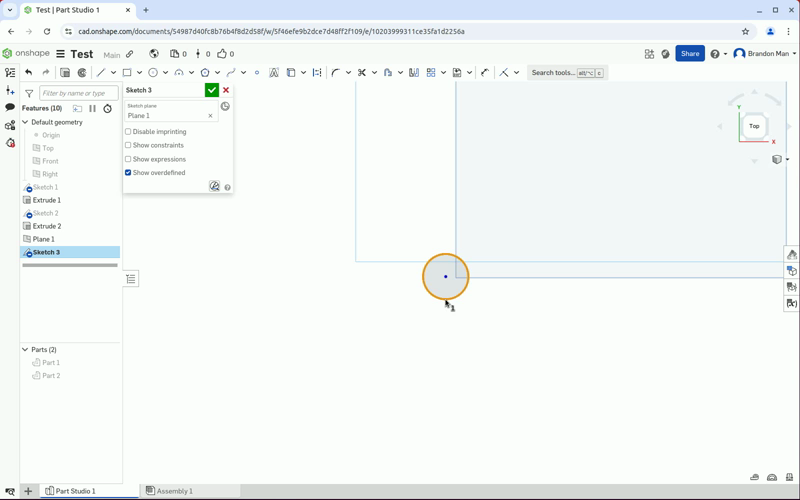
scroll(-6)
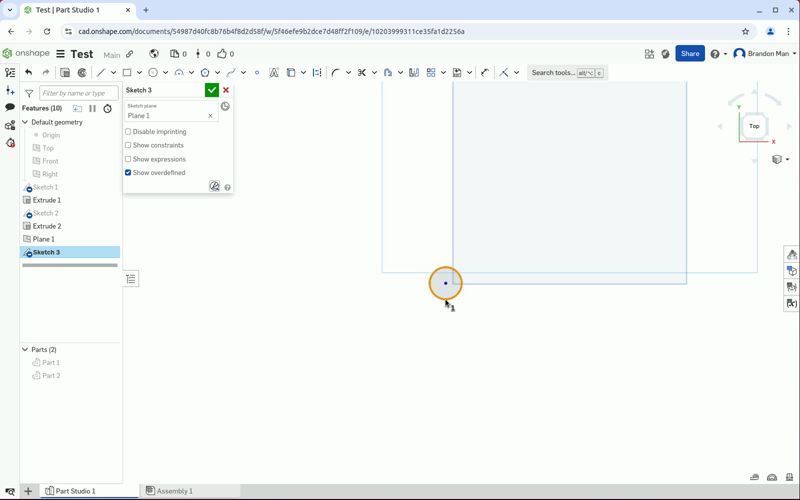
scroll(-6)
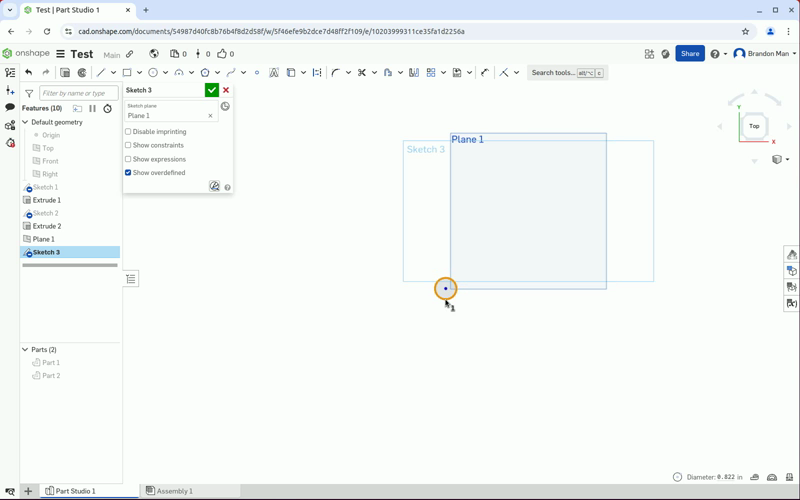
scroll(-6)
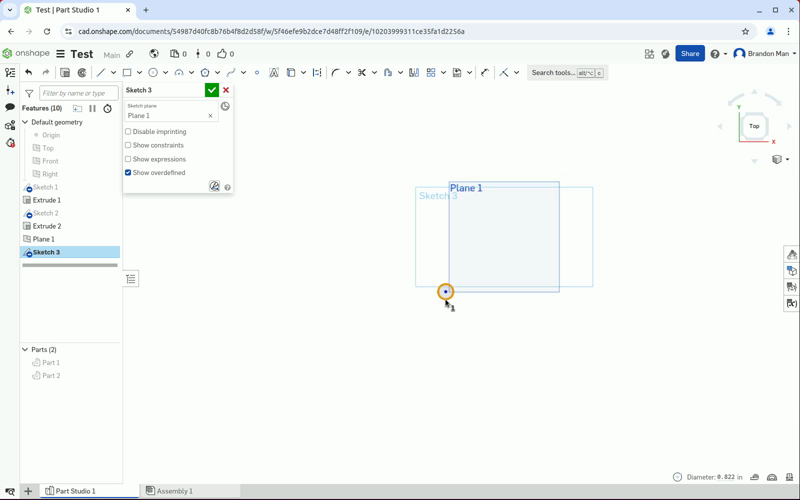
scroll(-6)
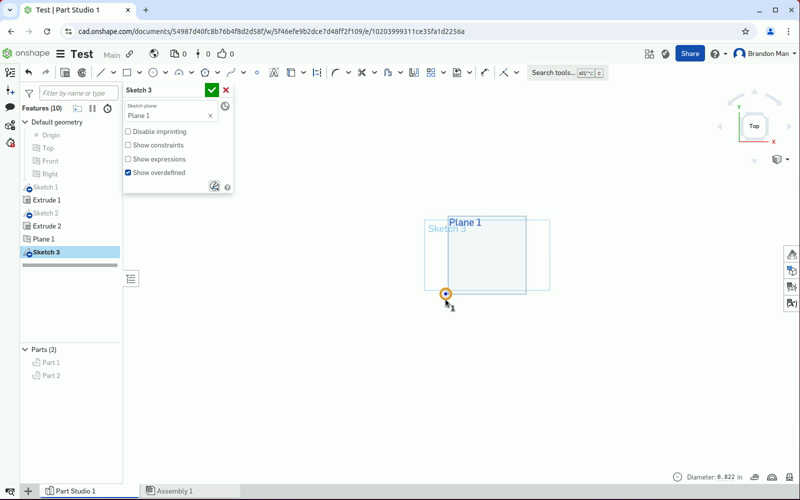
scroll(-6)
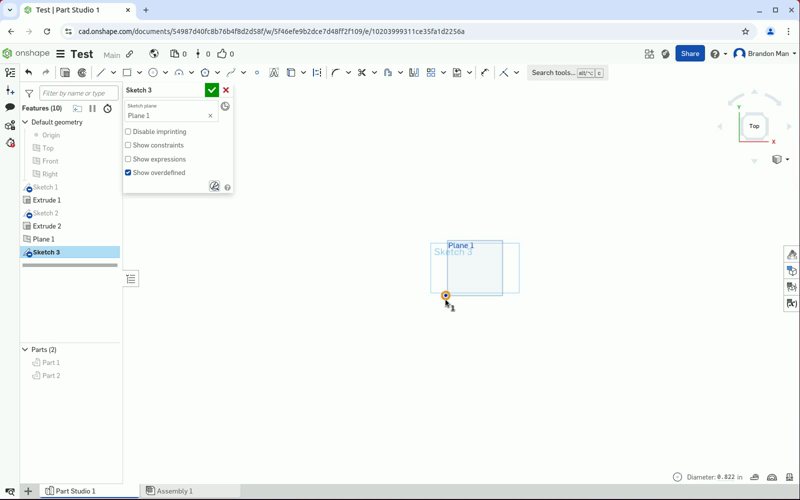
scroll(-6)
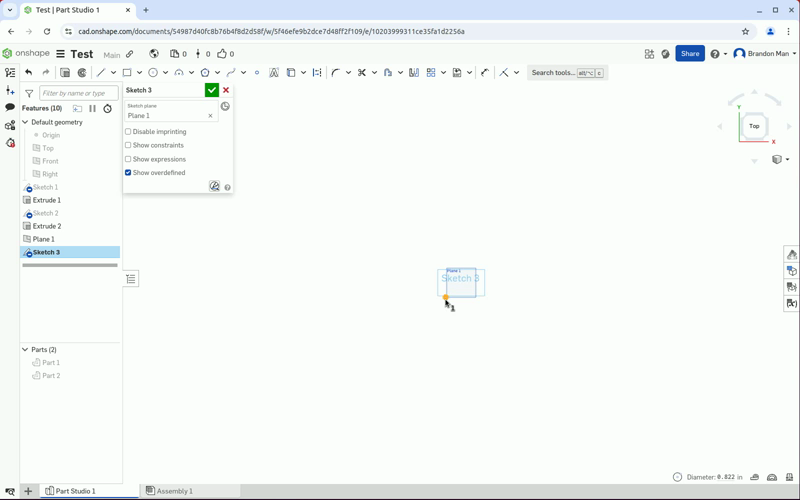
mouse_move(73, 352)
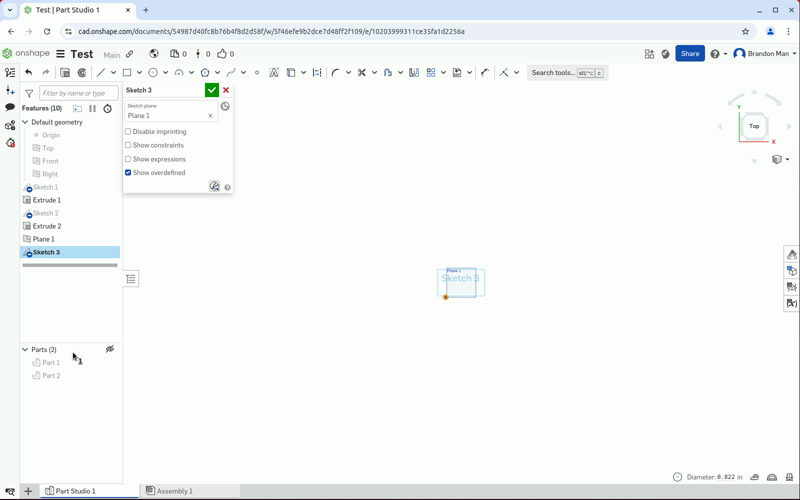
key(shift+y)
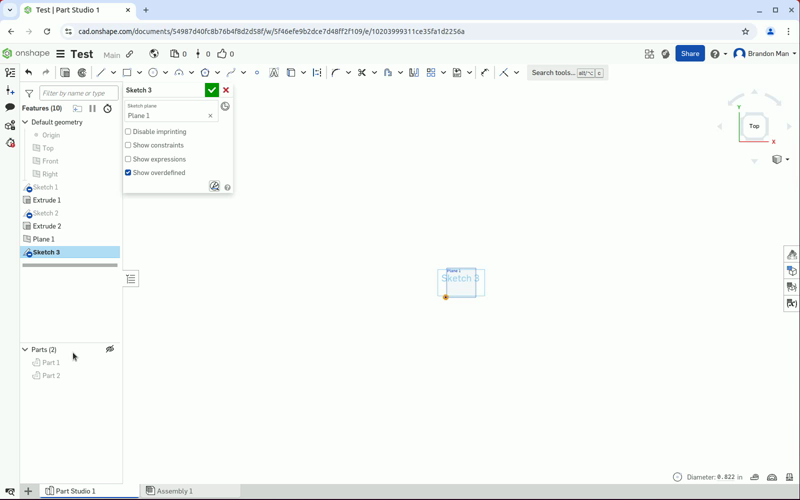
key(shift+e)
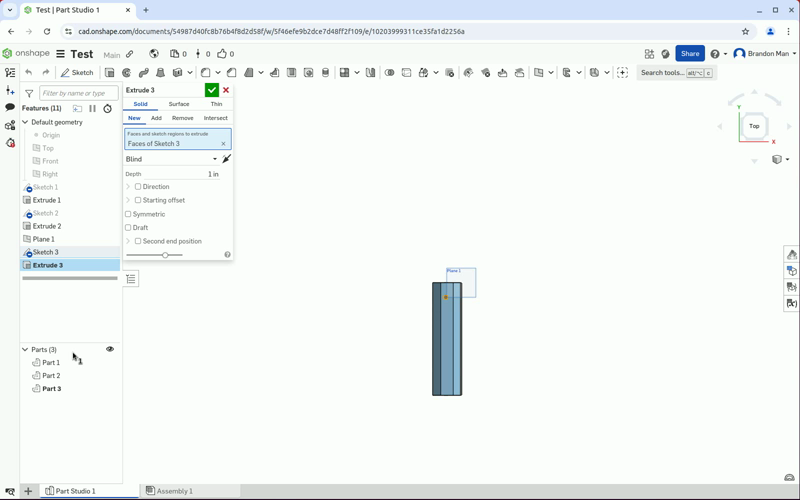
mouse_move(143, 106)
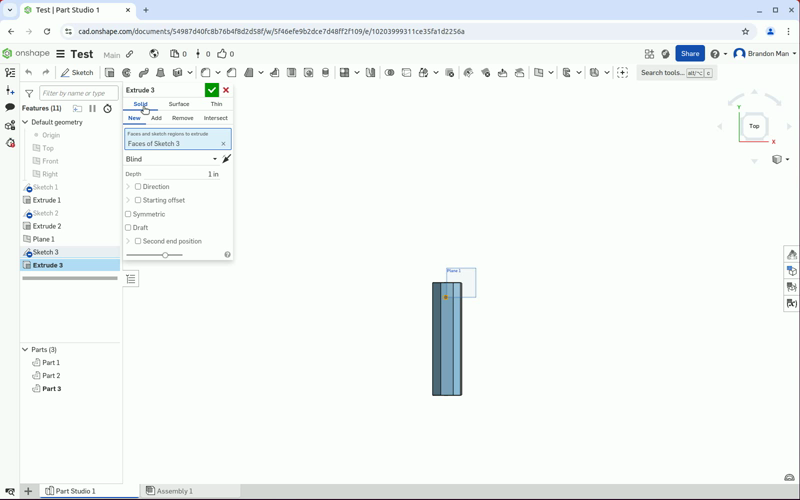
click(143, 106)
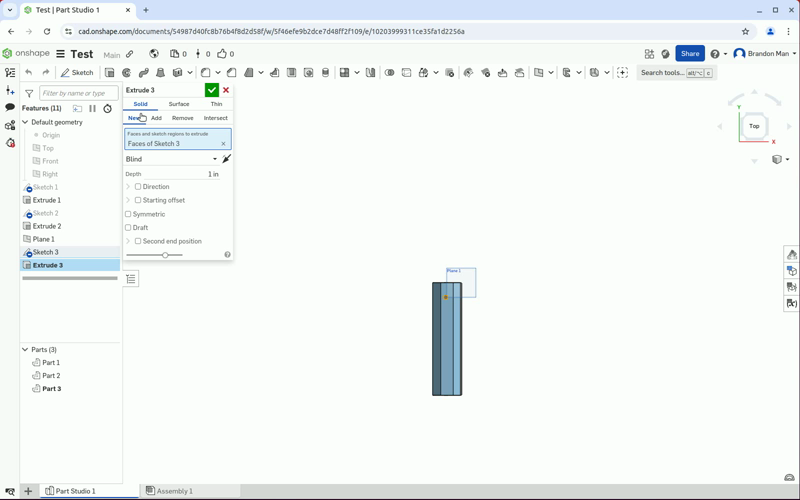
mouse_move(137, 120)
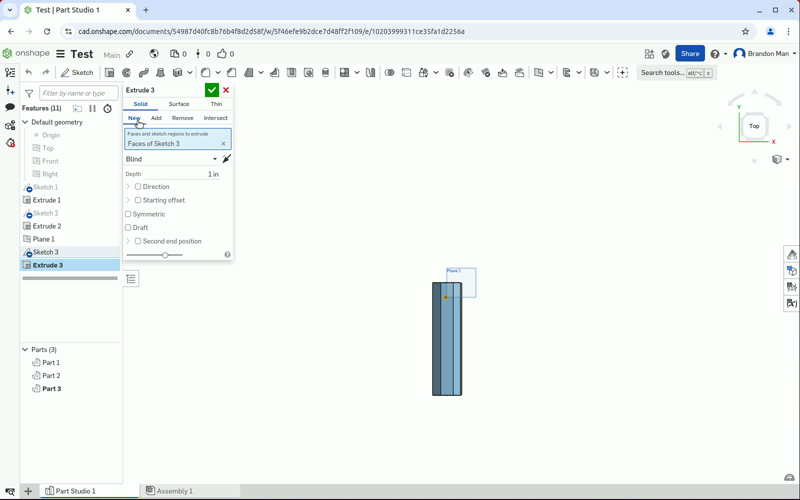
click(137, 120)
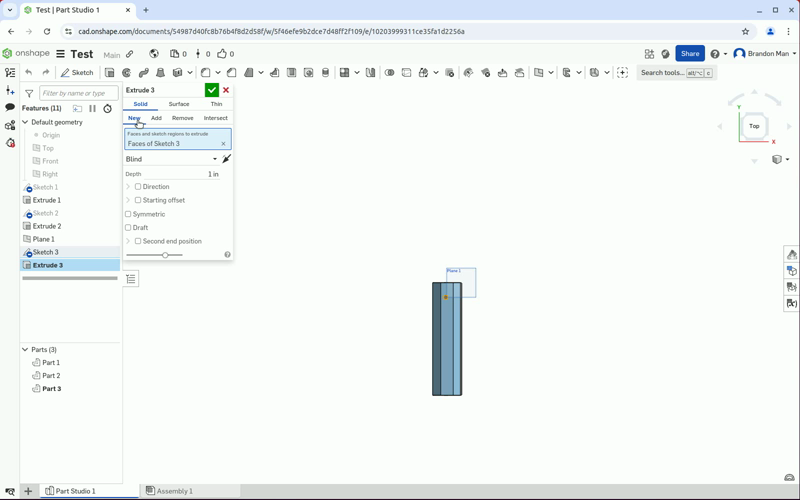
key(tab, 4)
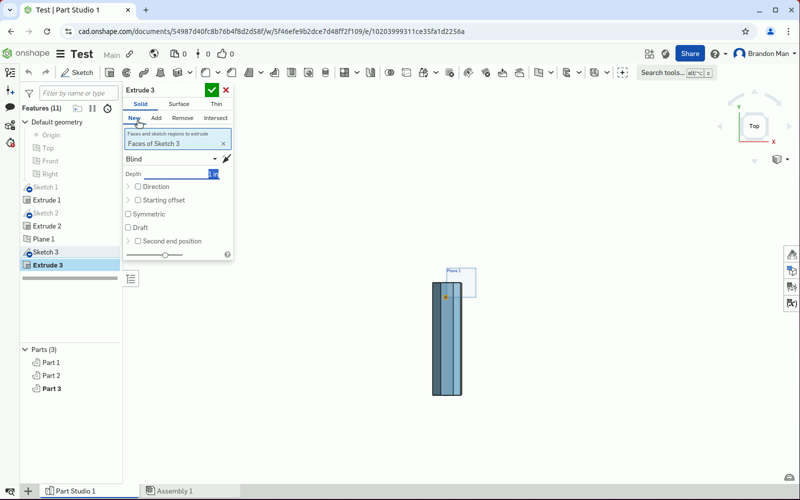
text(-2.648)
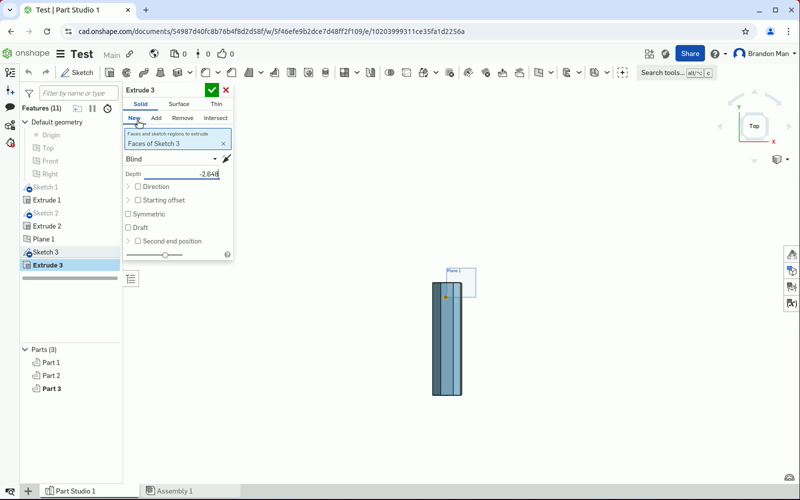
key(enter)
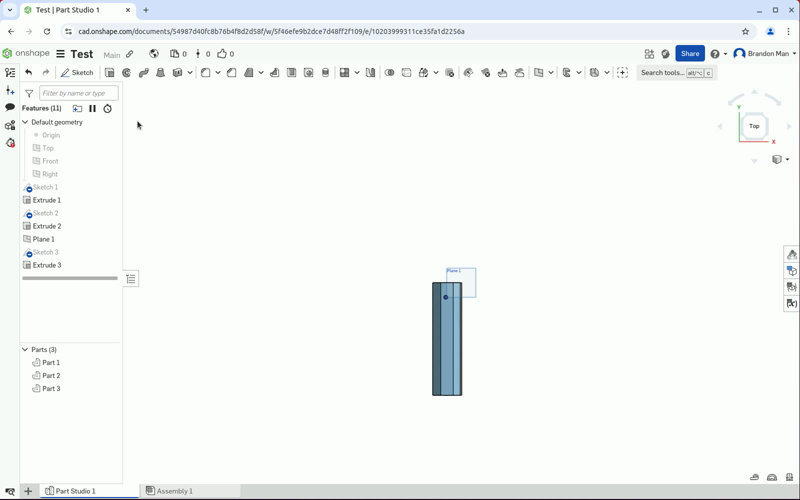
key(shift+h)
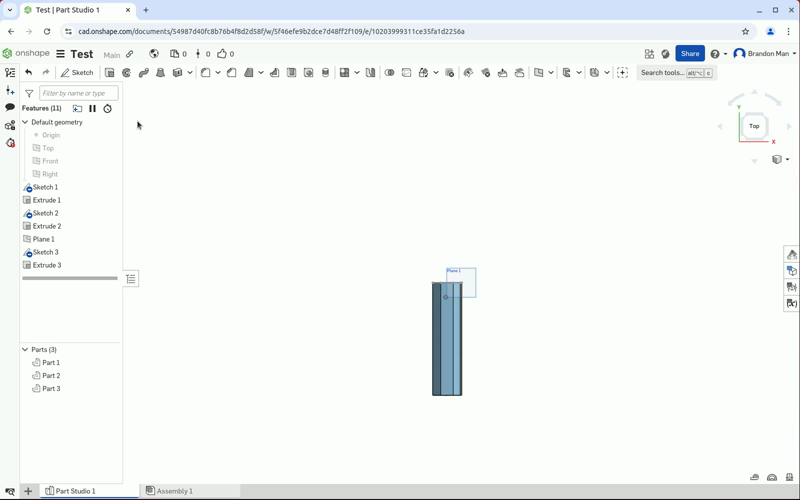
key(shift+h)
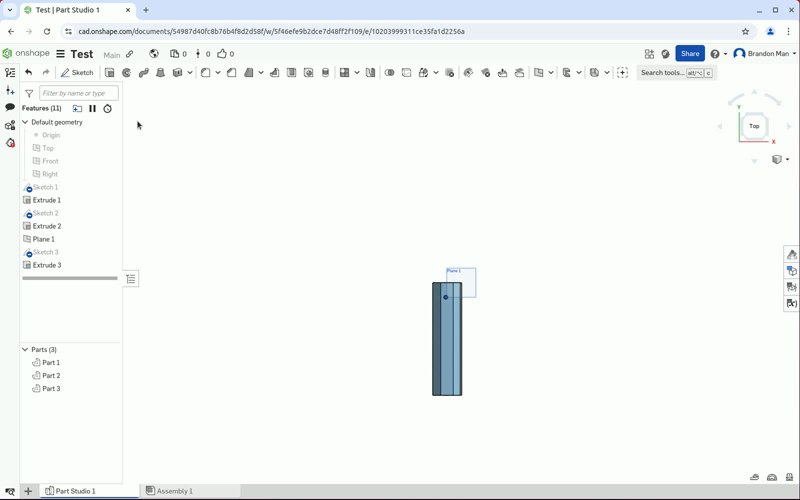
mouse_move(73, 189)
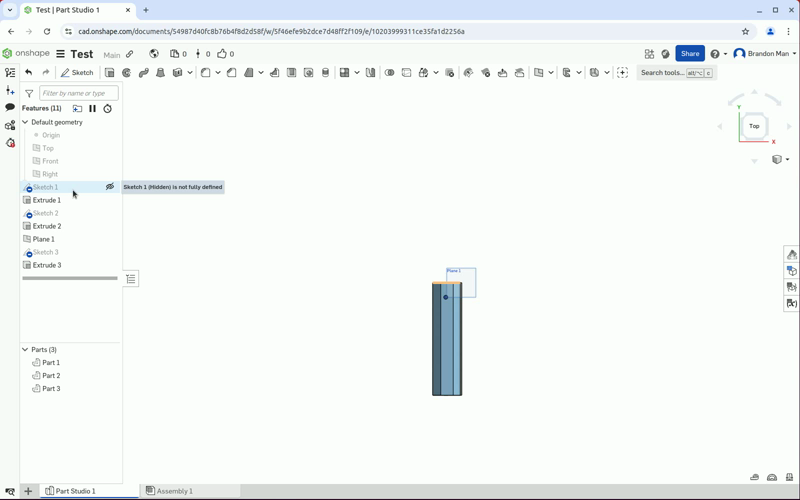
click(73, 189)
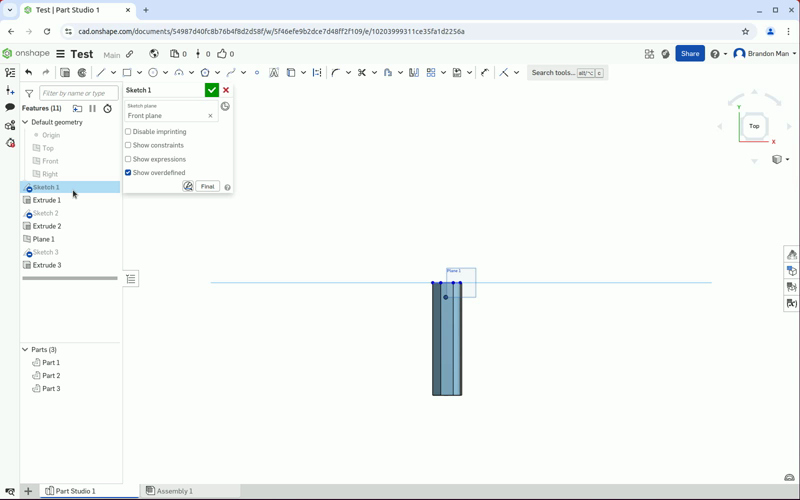
mouse_move(229, 92)
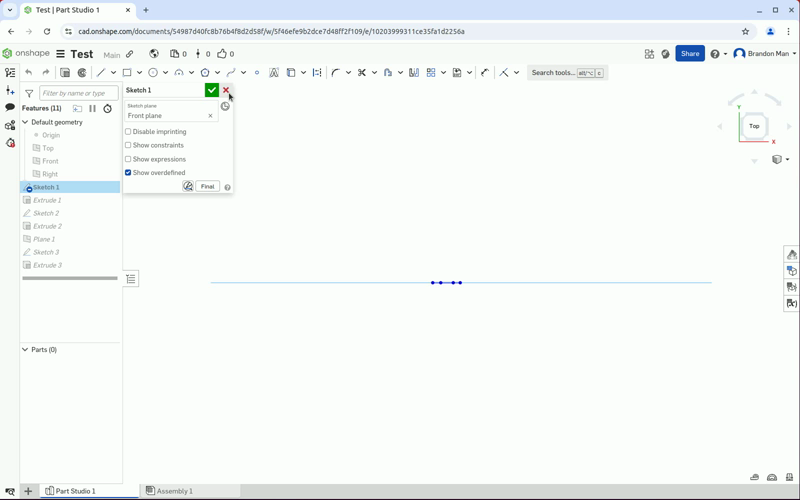
click(229, 92)
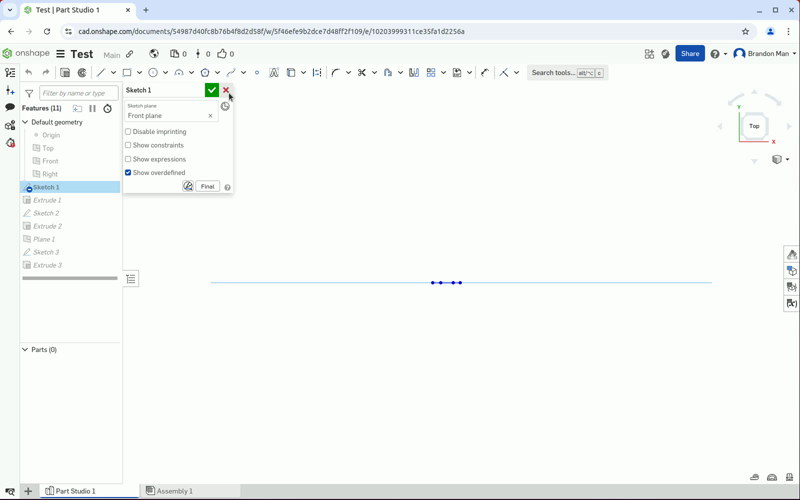
key(shift+s)
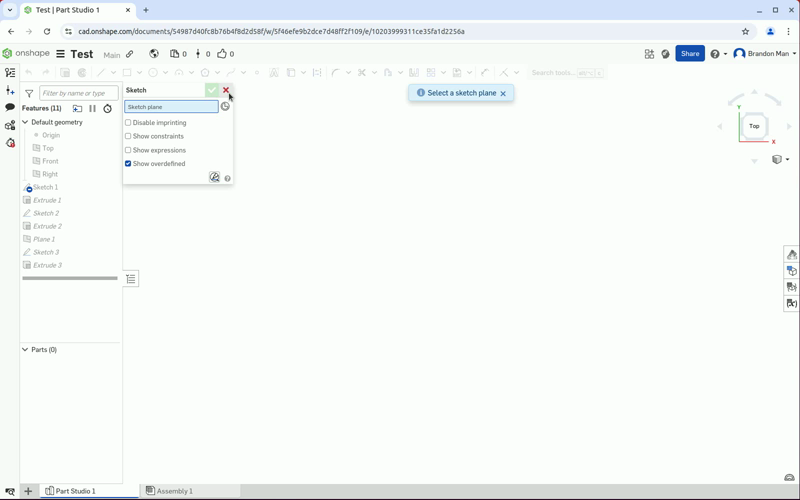
mouse_move(73, 241)
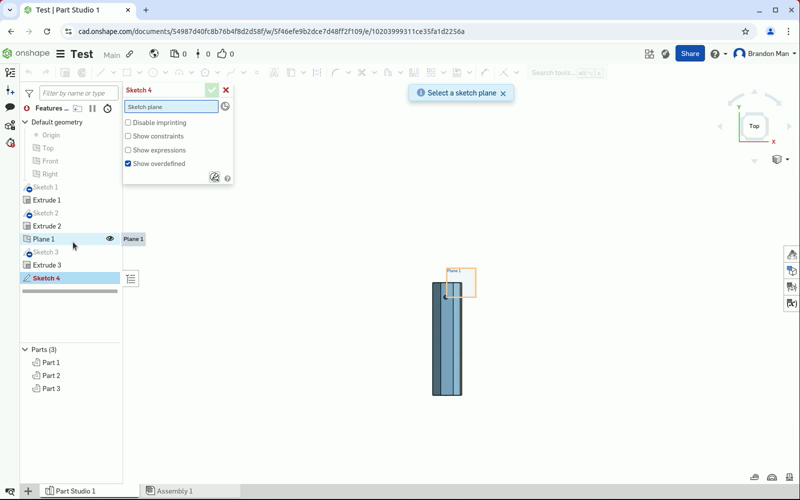
click(73, 241)
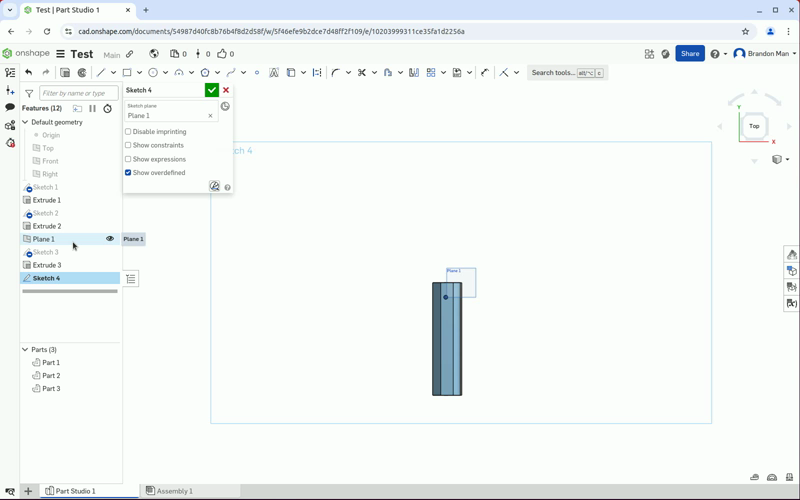
mouse_move(73, 352)
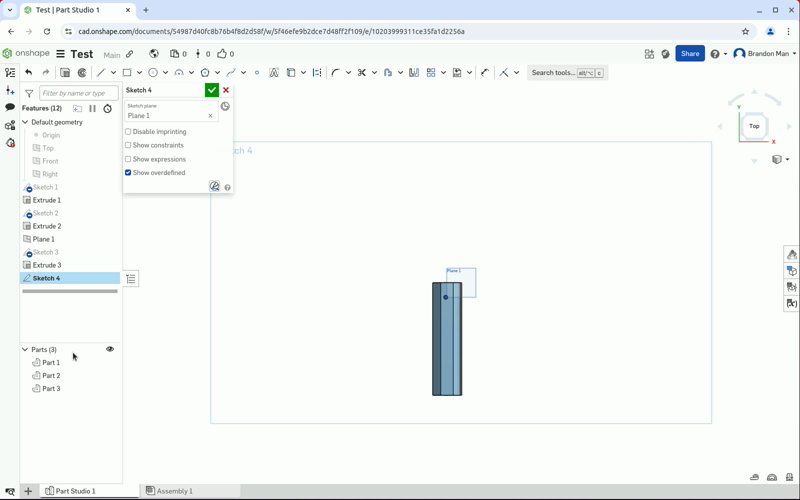
key(y)
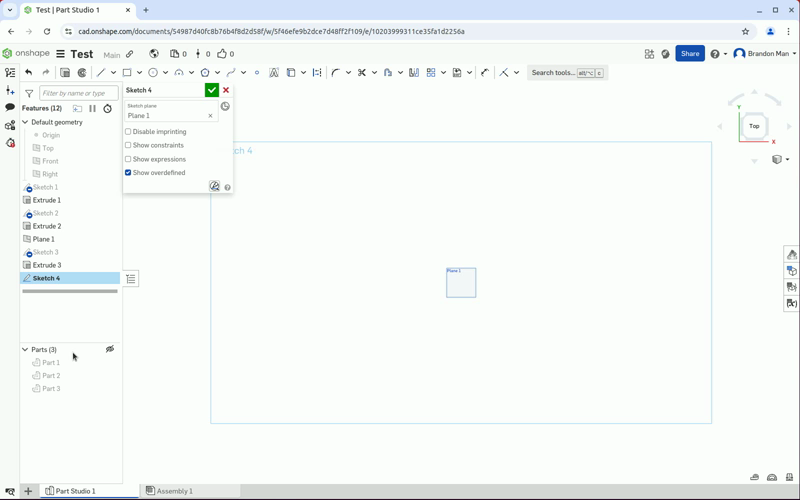
key(c)
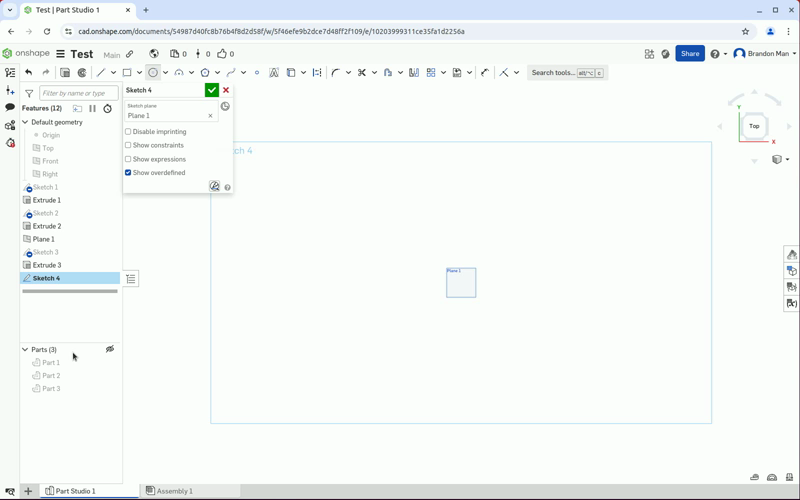
key_down(shift)
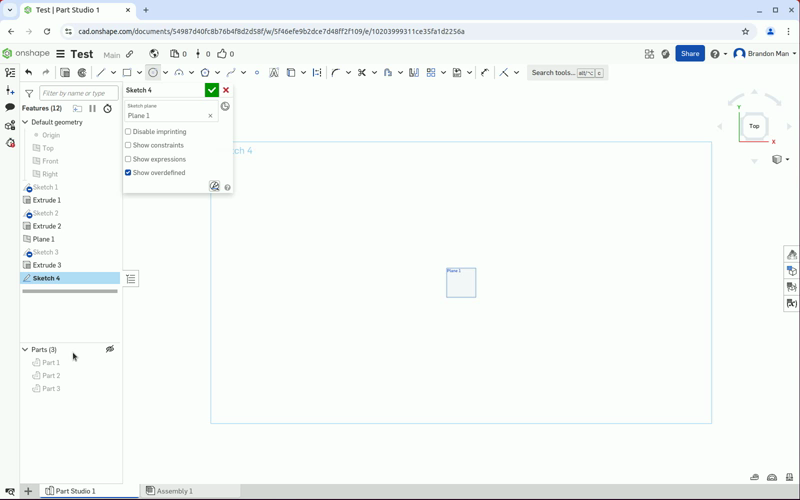
mouse_move(446, 309)
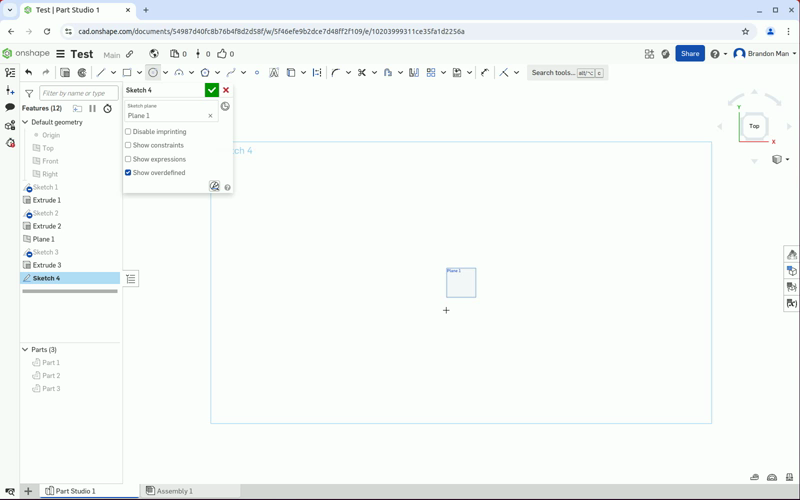
click(446, 309)
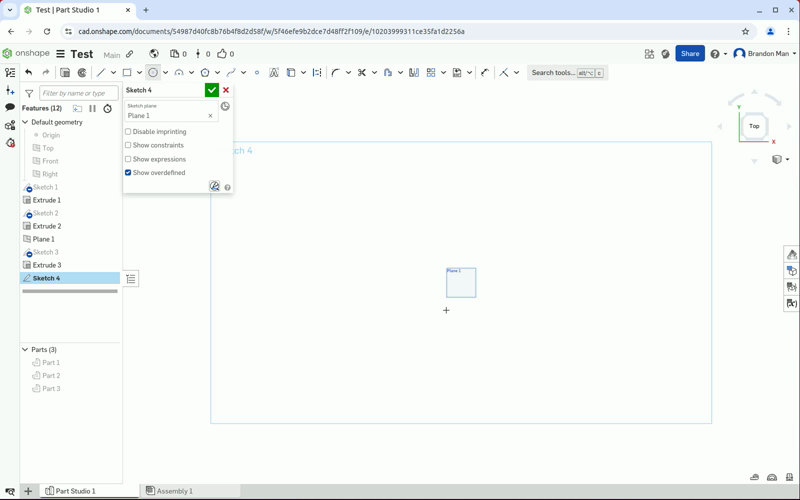
key_up(shift)
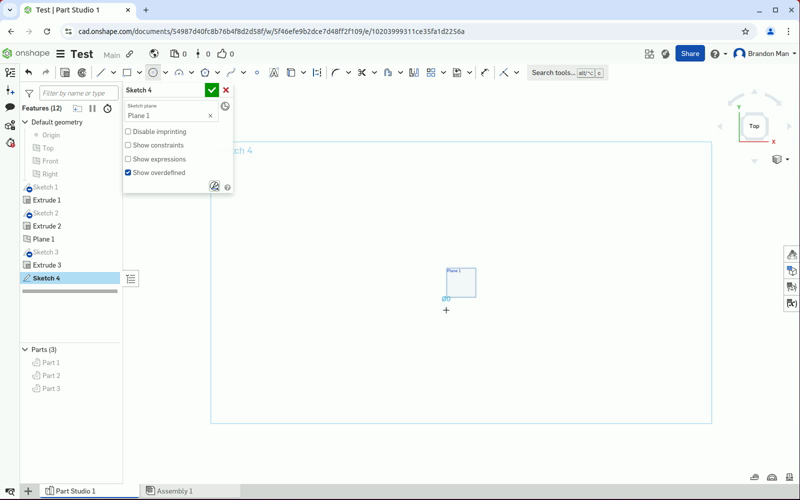
mouse_move(450, 309)
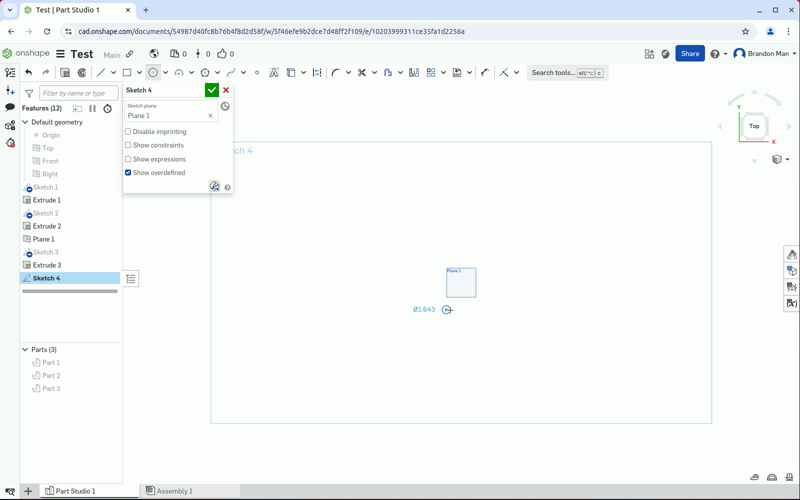
click(450, 309)
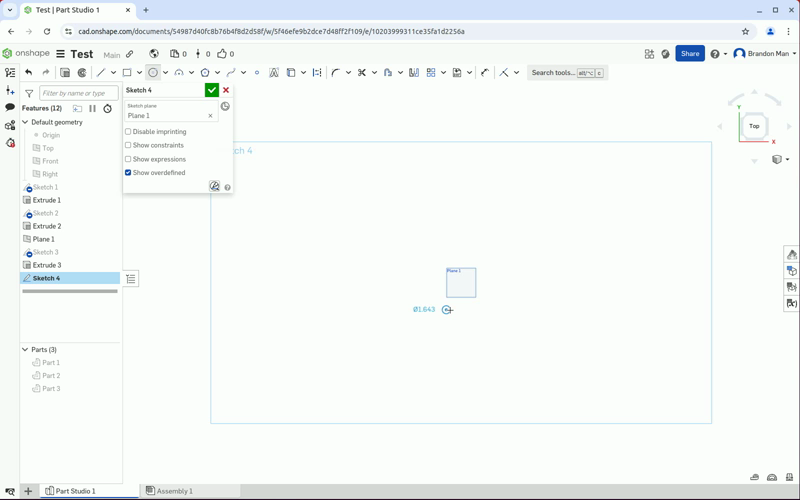
key(esc)
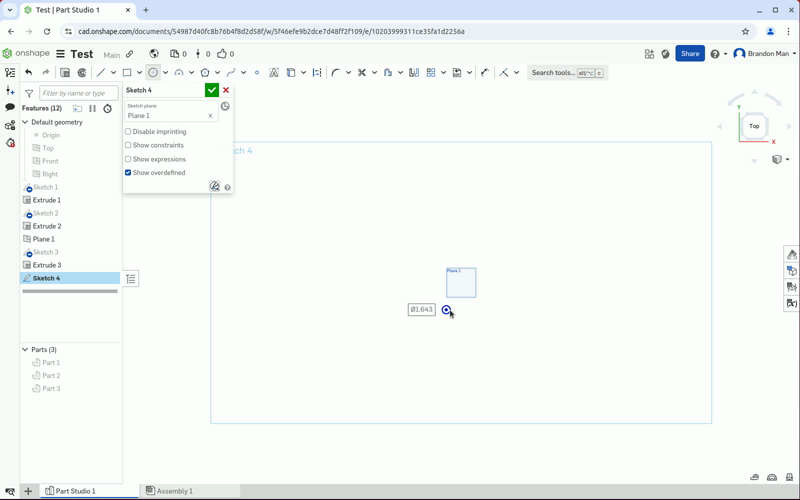
mouse_move(447, 309)
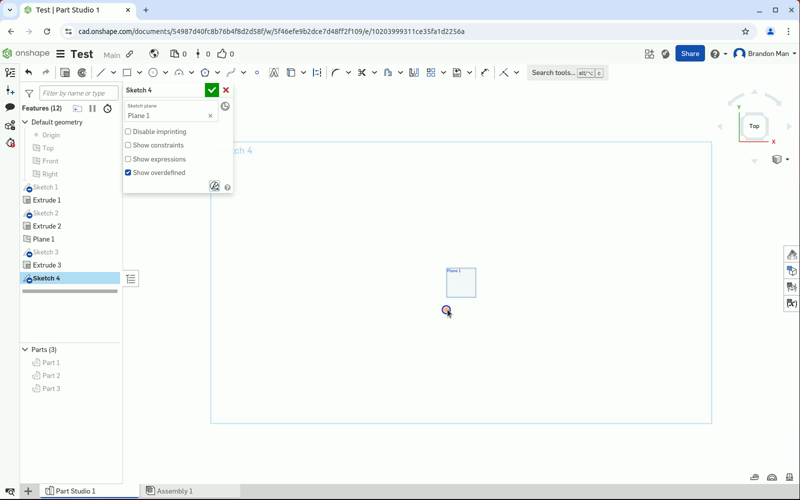
scroll(6)
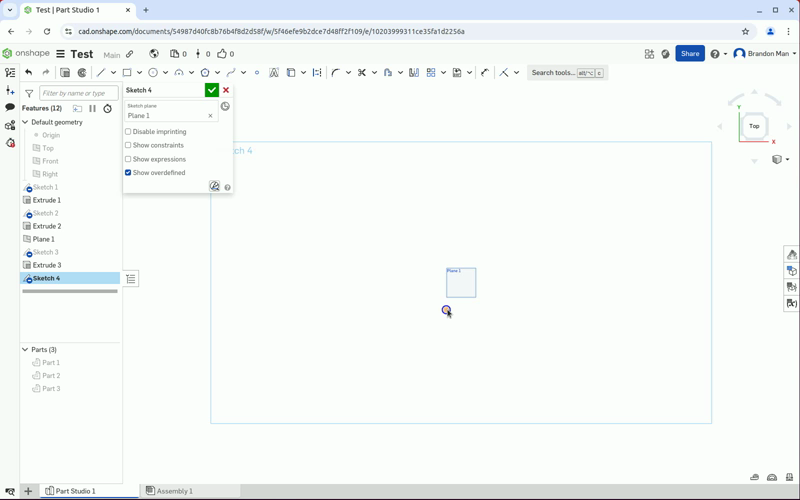
scroll(6)
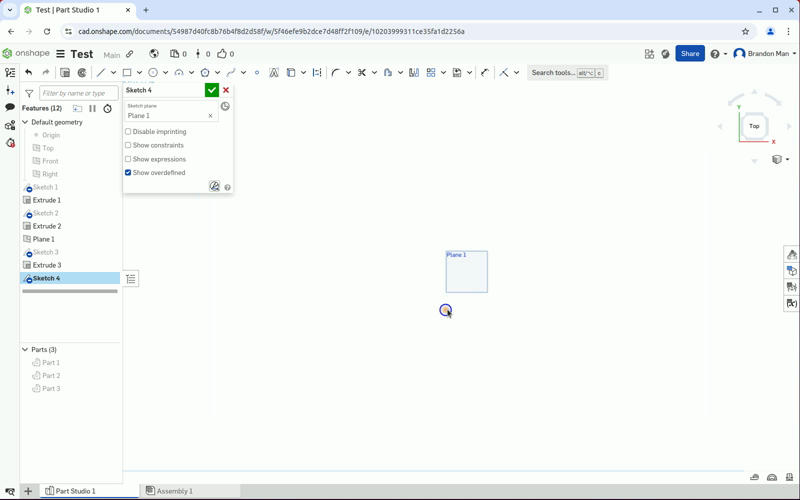
scroll(6)
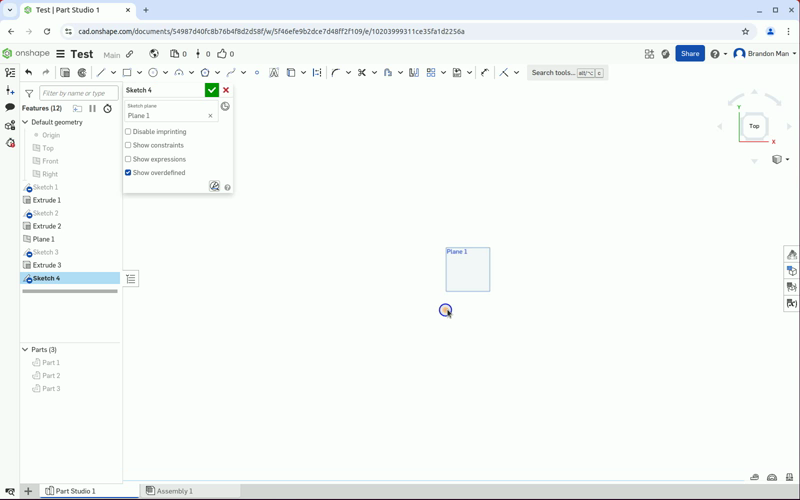
scroll(6)
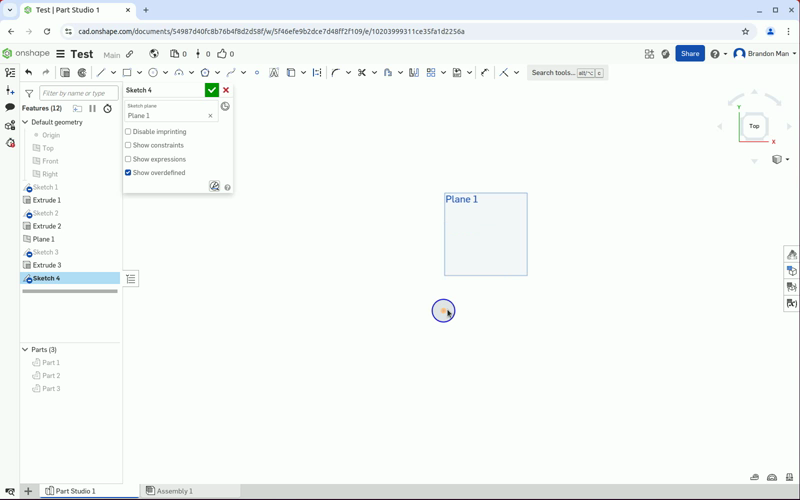
scroll(6)
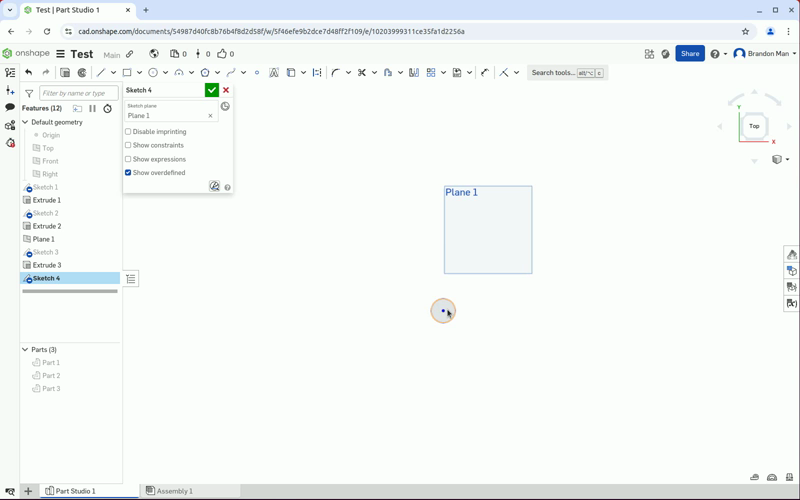
scroll(6)
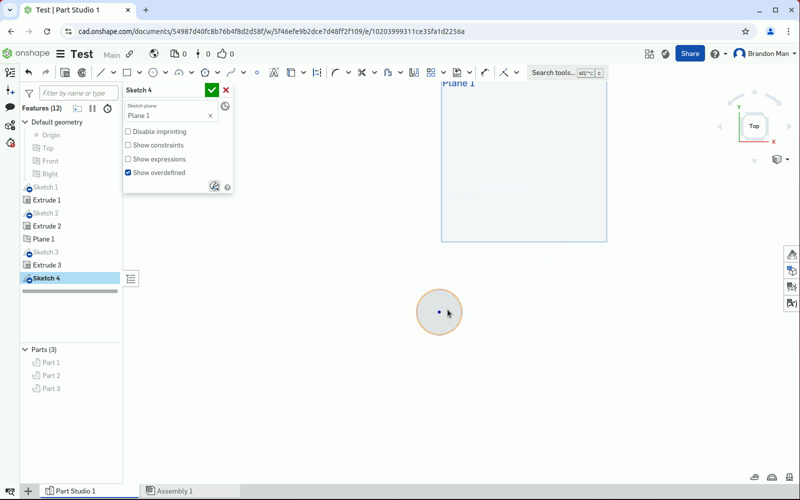
scroll(6)
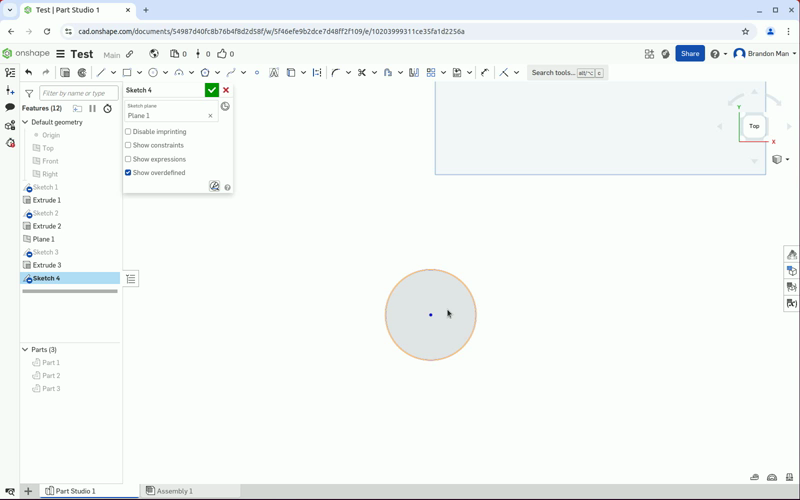
click(447, 309)
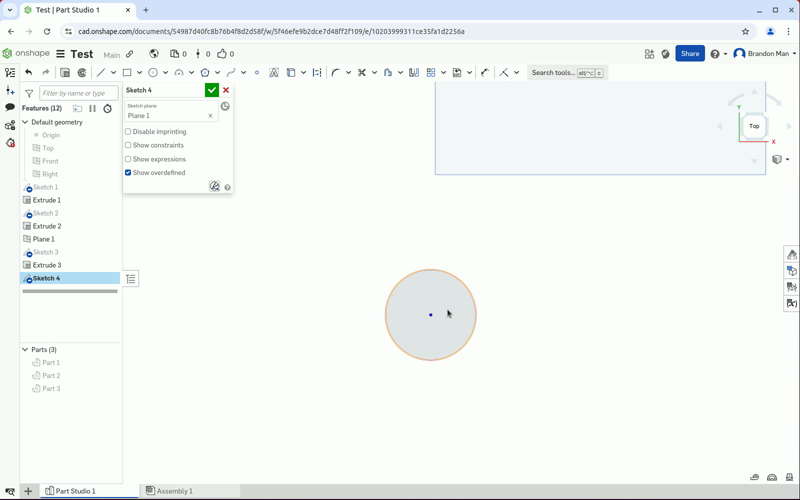
scroll(-6)
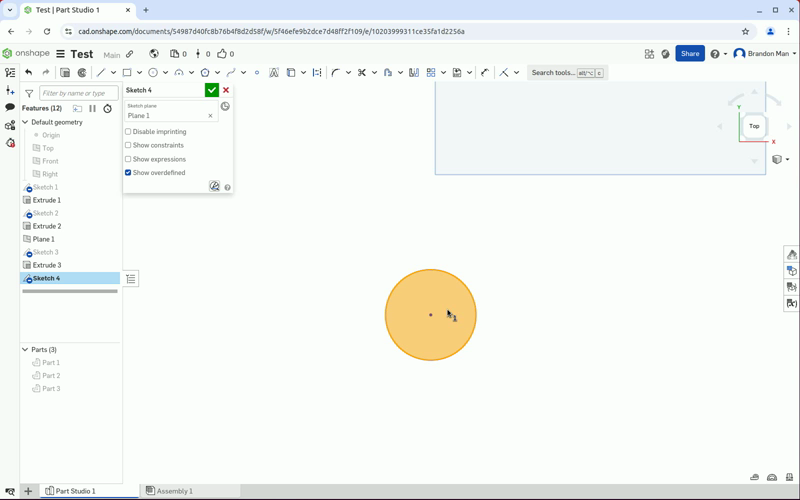
scroll(-6)
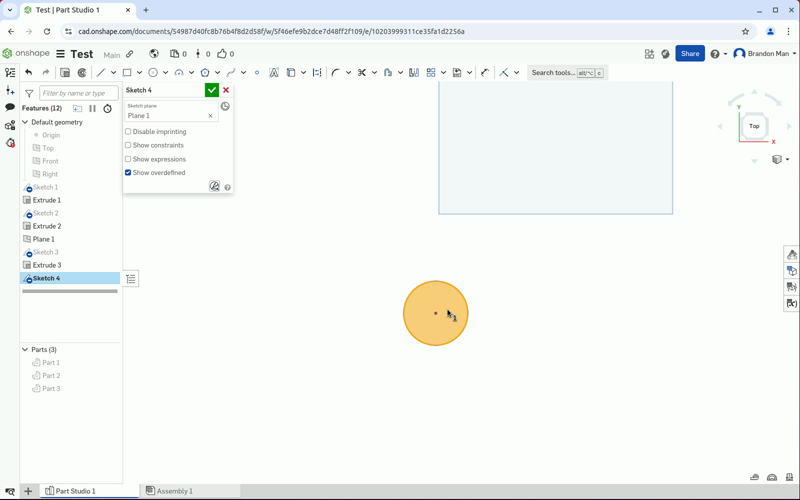
scroll(-6)
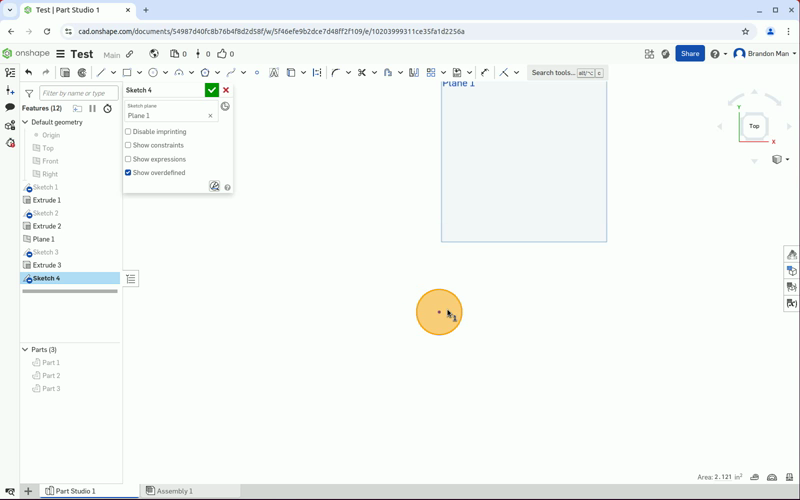
scroll(-6)
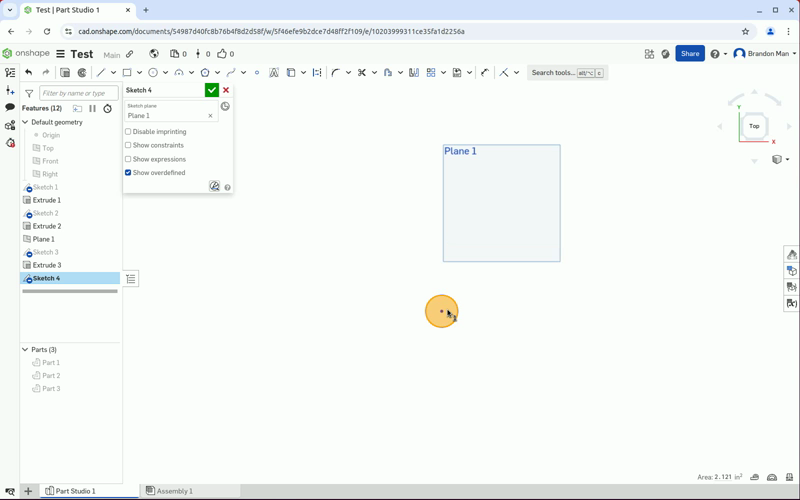
scroll(-6)
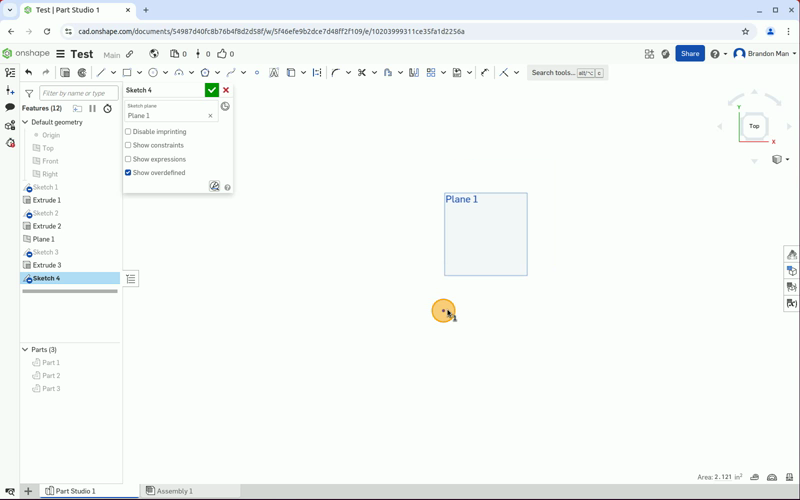
scroll(-6)
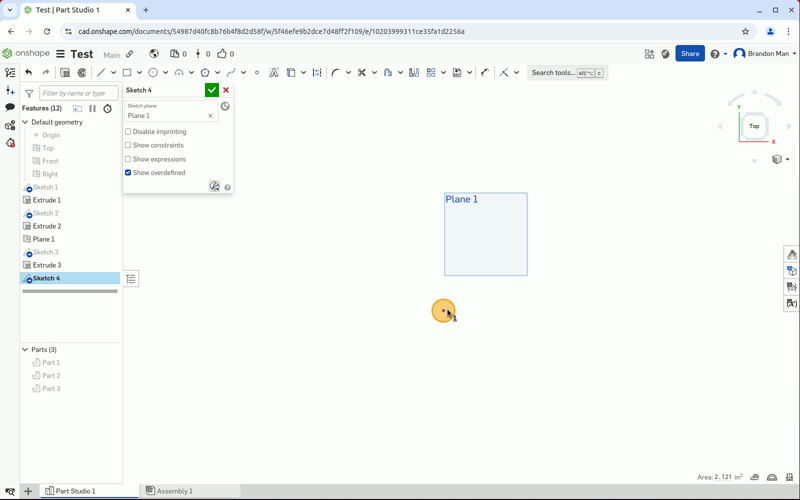
scroll(-6)
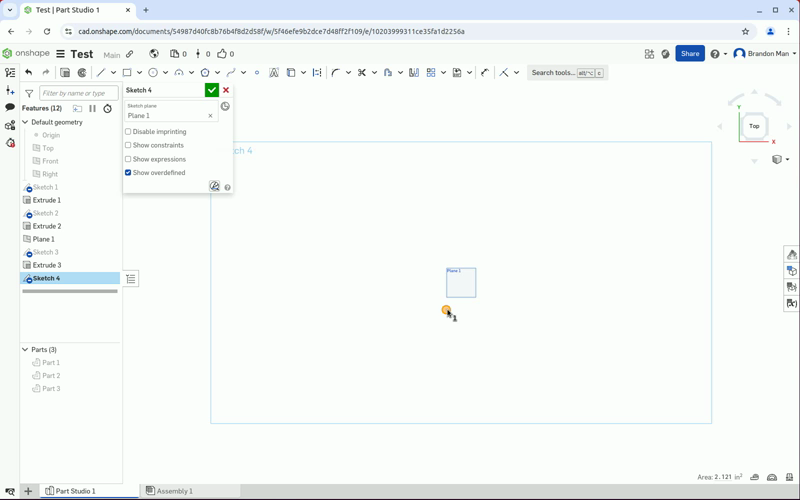
mouse_move(73, 352)
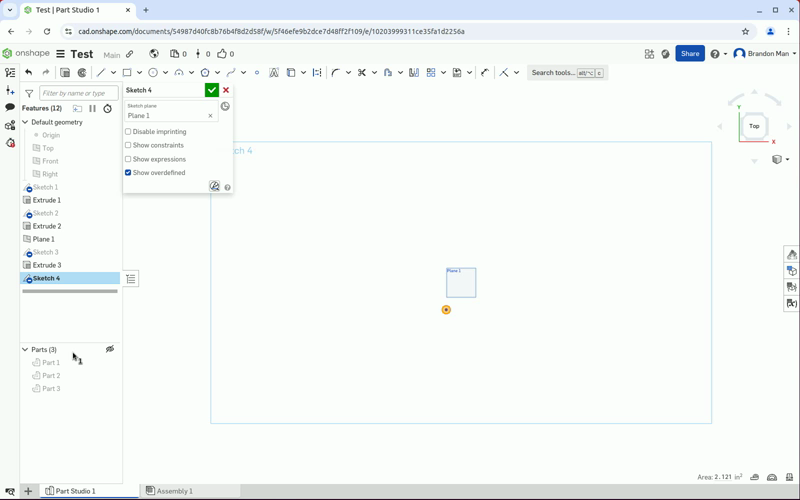
key(shift+y)
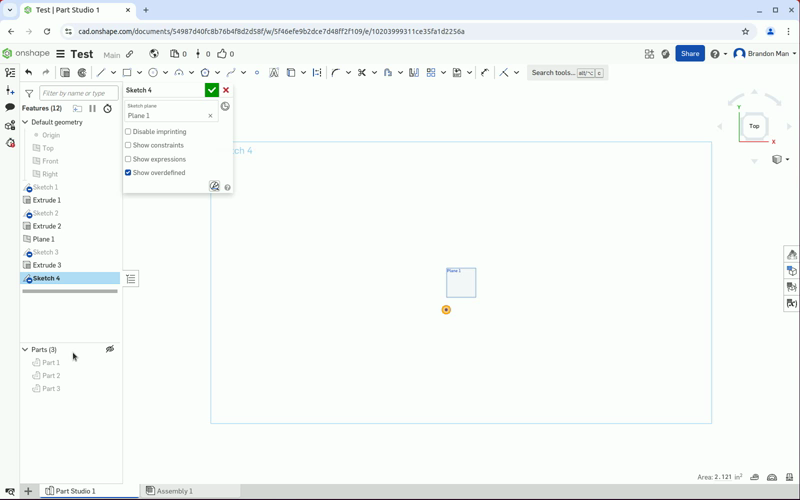
key(shift+e)
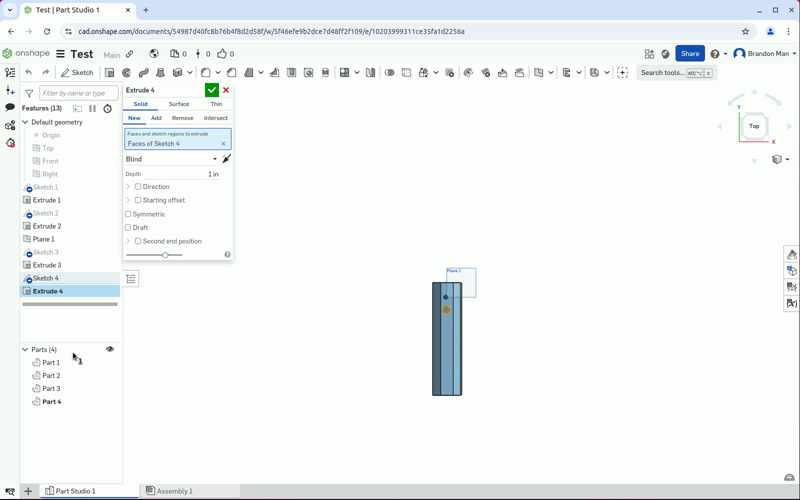
mouse_move(143, 106)
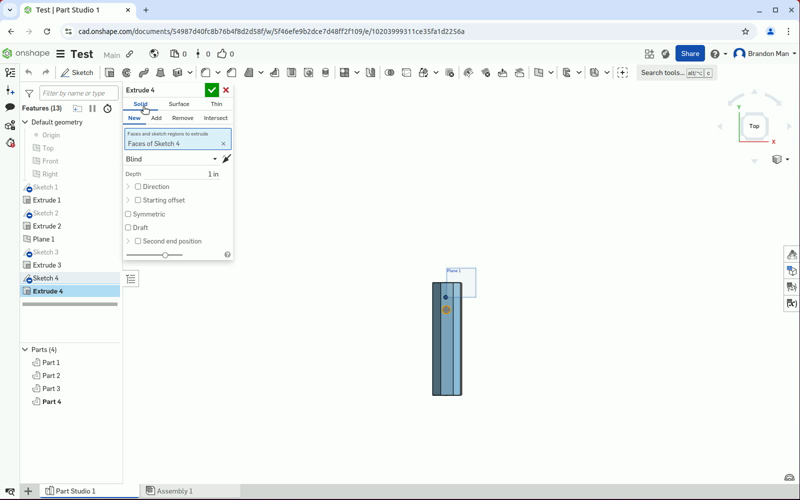
click(143, 106)
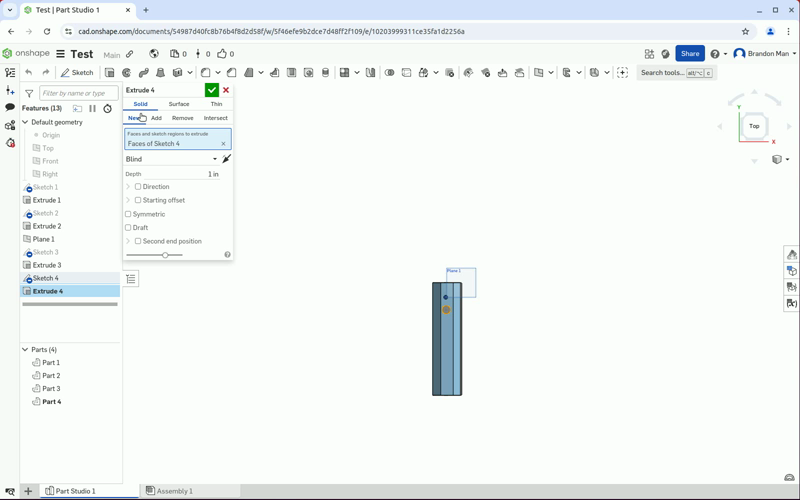
mouse_move(137, 120)
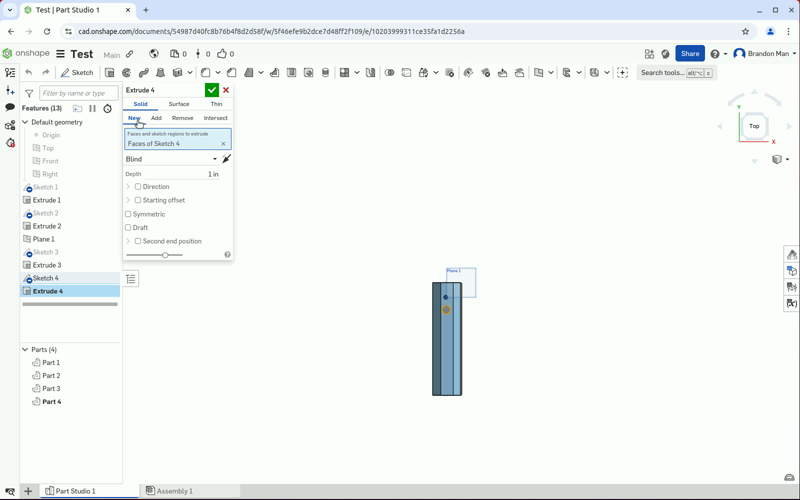
click(137, 120)
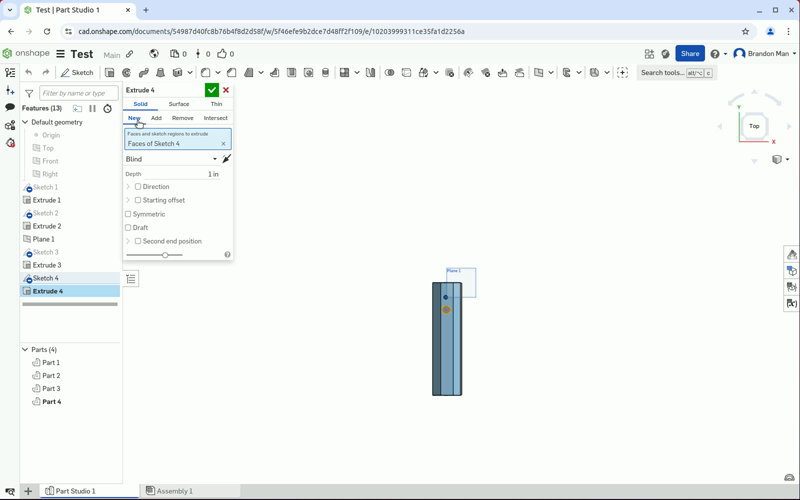
key(tab, 4)
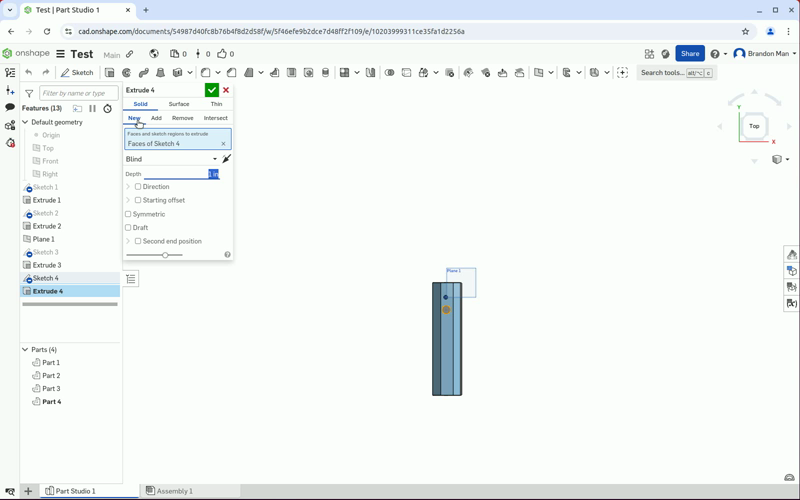
text(-2.648)
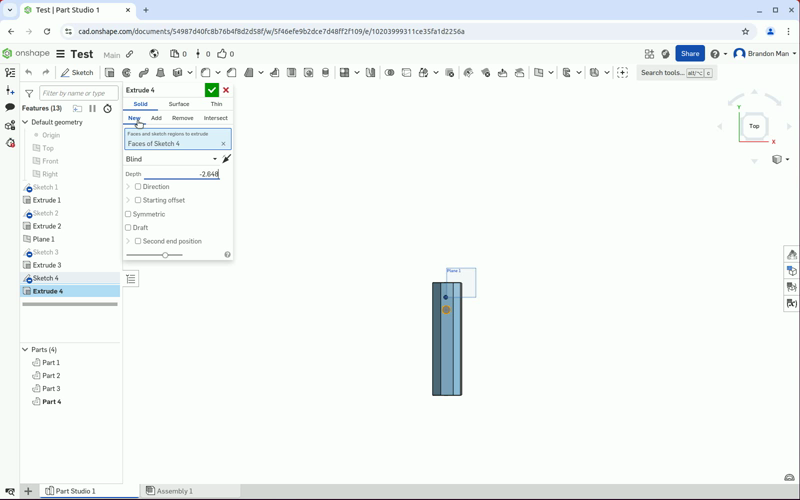
key(enter)
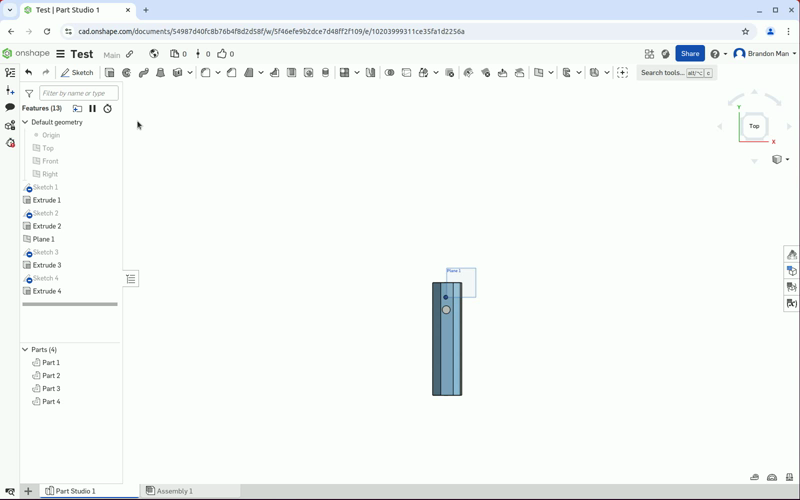
key(shift+h)
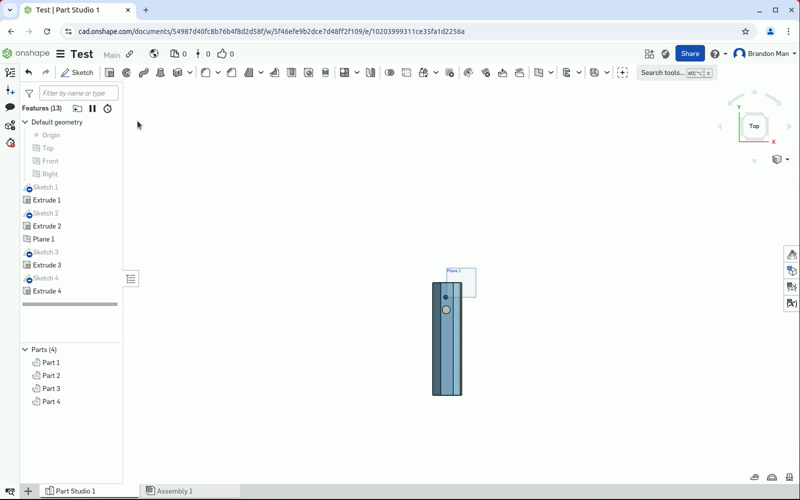
key(shift+h)
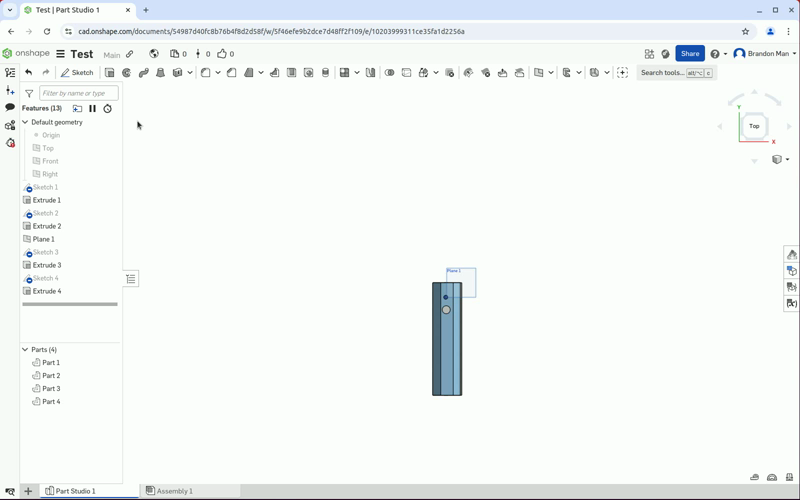
mouse_move(73, 189)
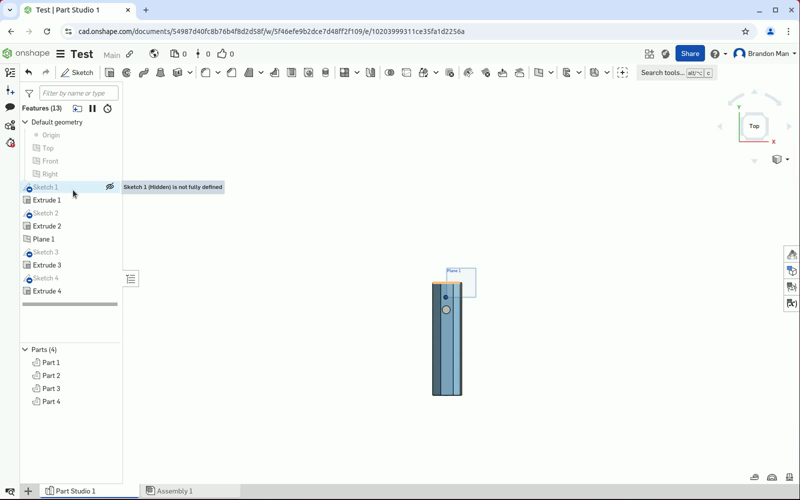
click(73, 189)
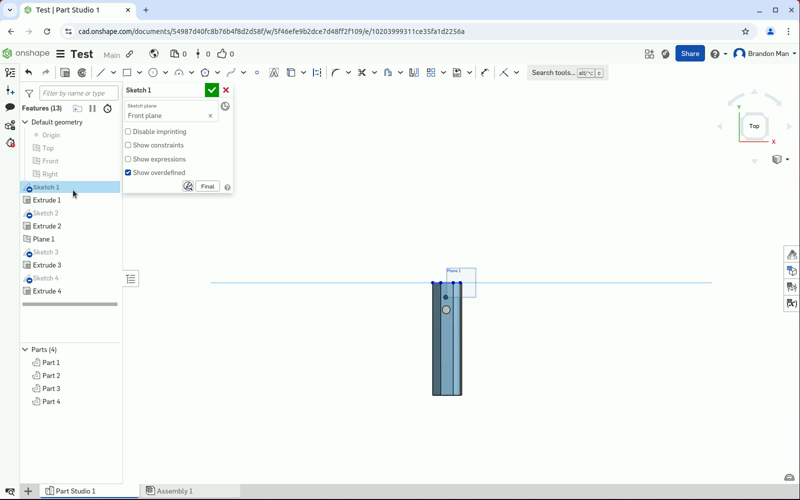
mouse_move(229, 92)
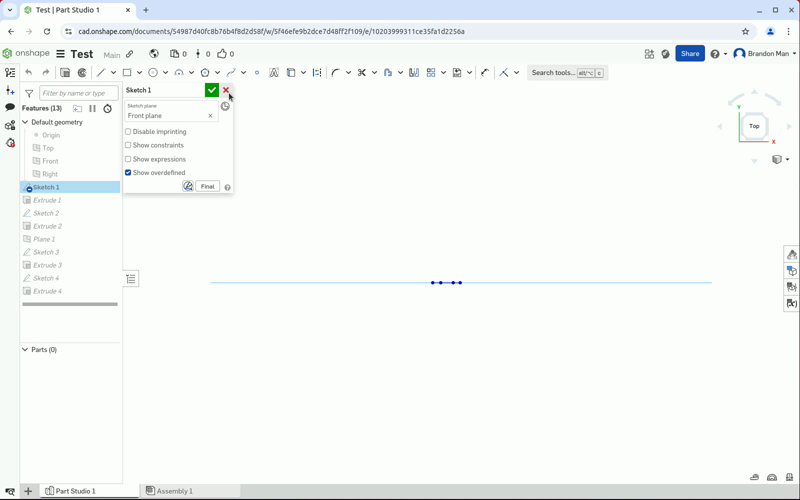
click(229, 92)
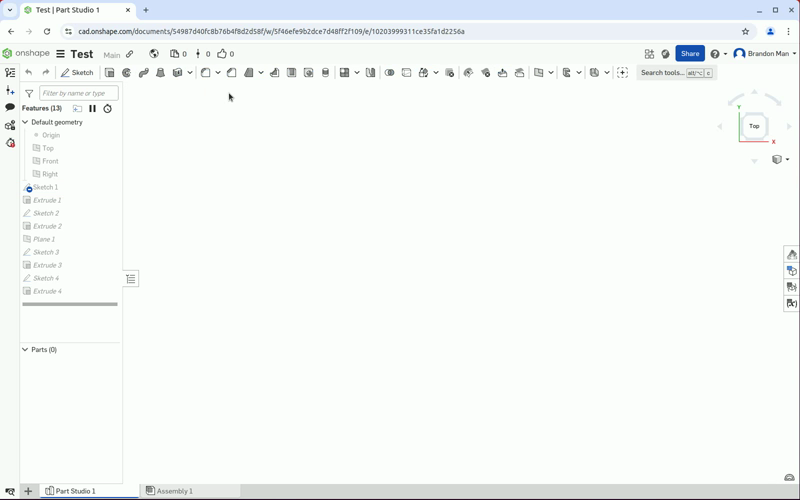
key(shift+s)
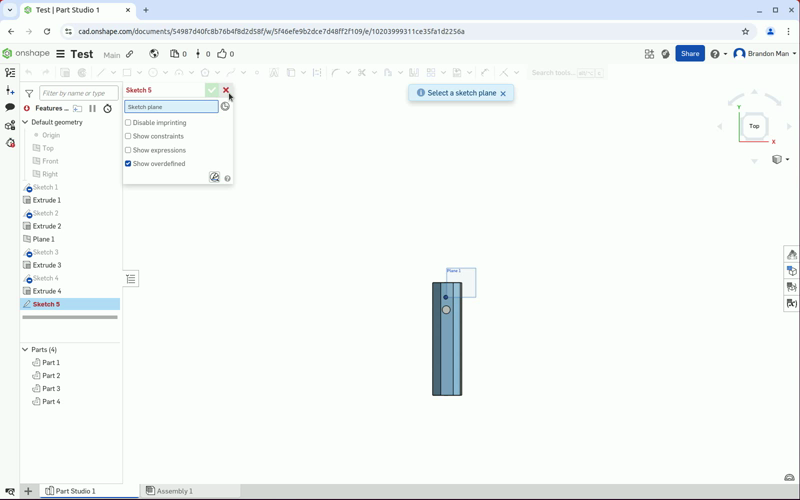
mouse_move(73, 241)
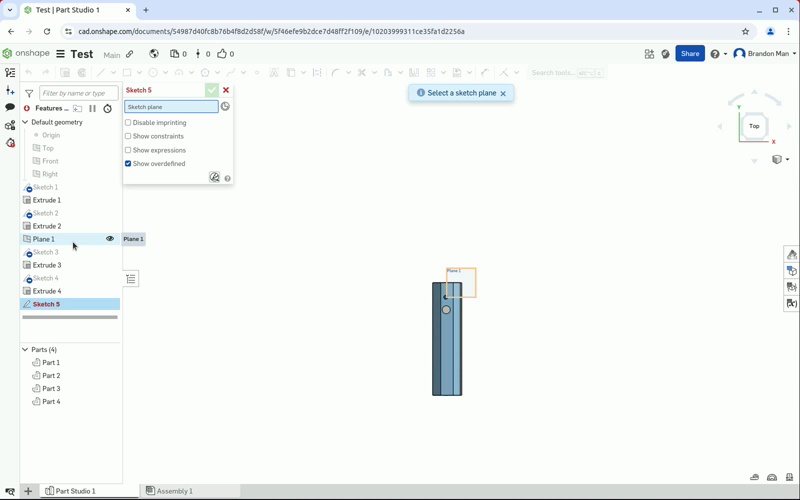
click(73, 241)
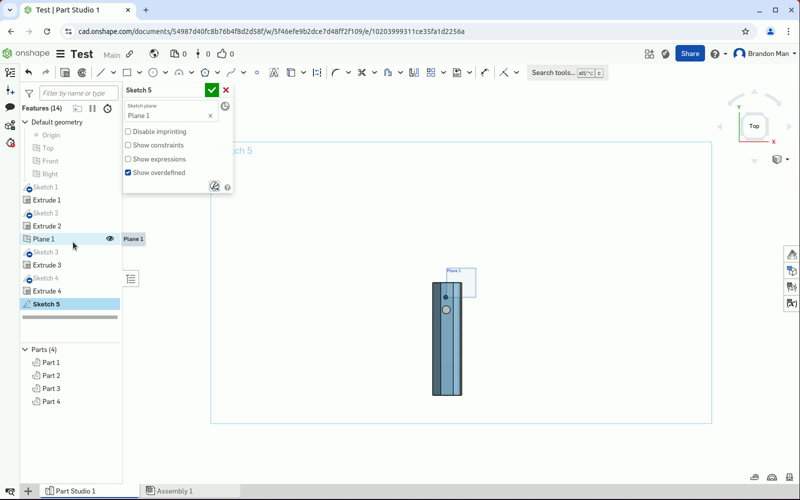
mouse_move(73, 352)
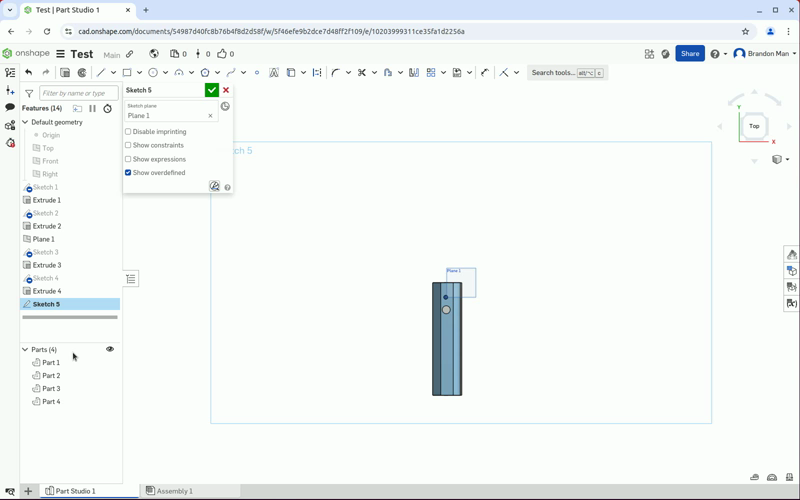
key(y)
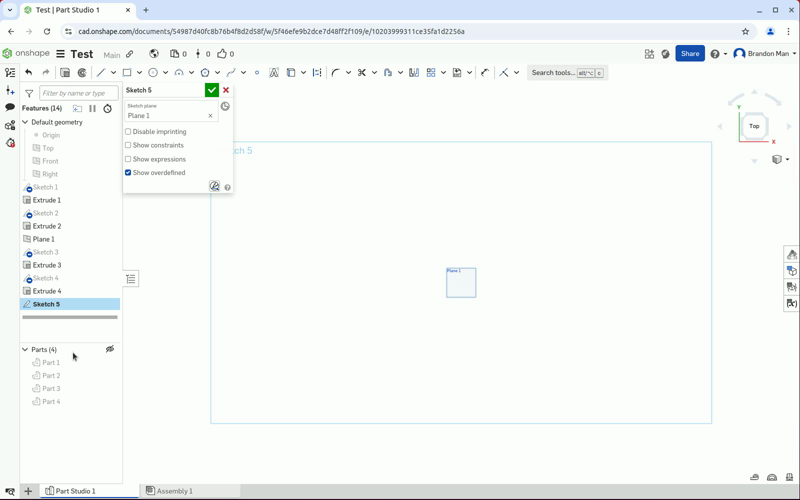
key(c)
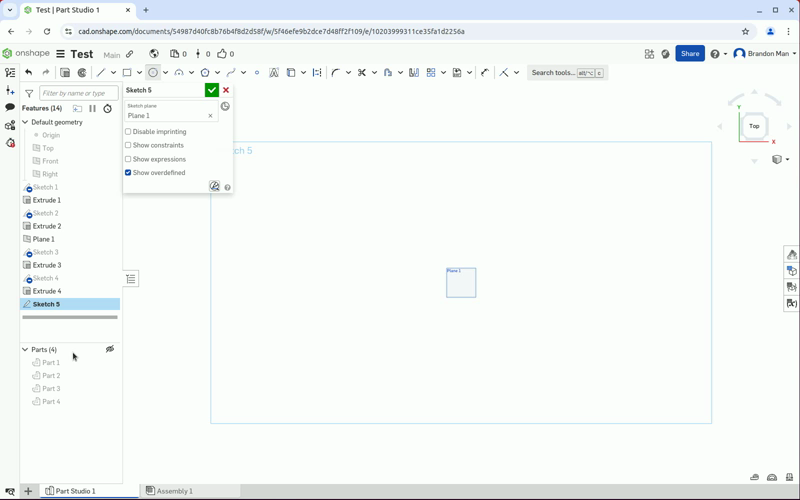
key_down(shift)
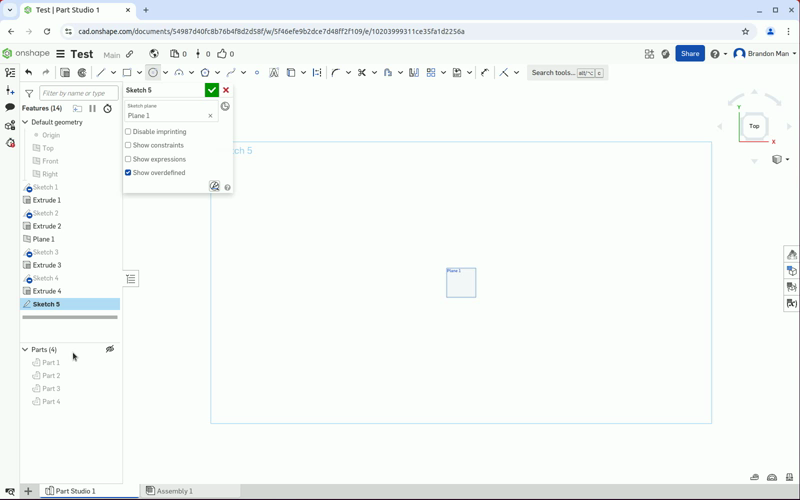
mouse_move(447, 327)
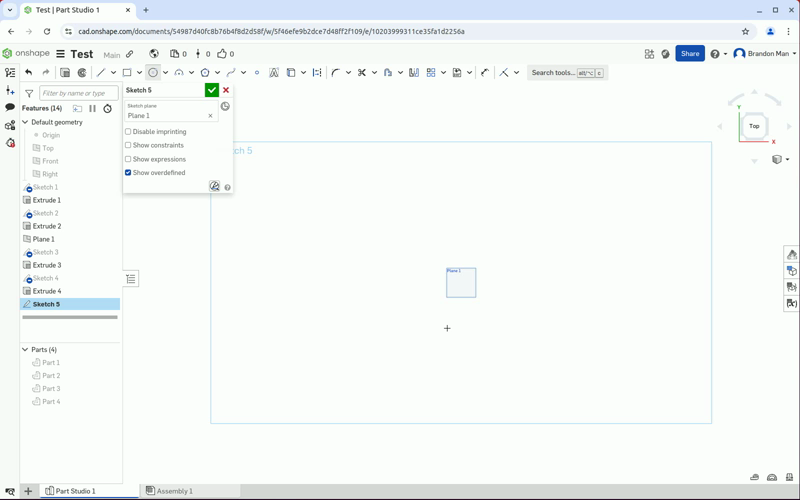
click(447, 327)
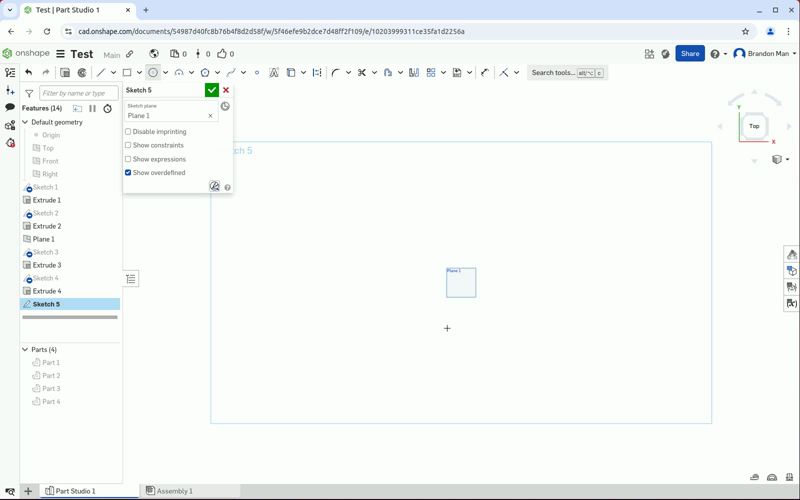
key_up(shift)
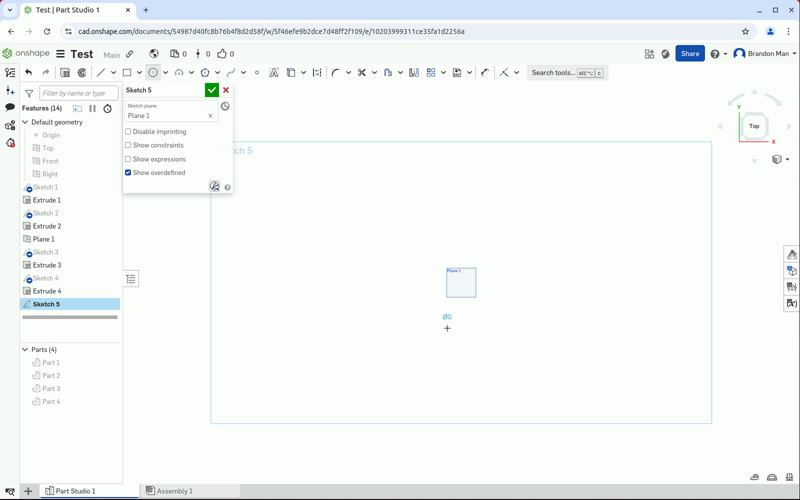
mouse_move(450, 327)
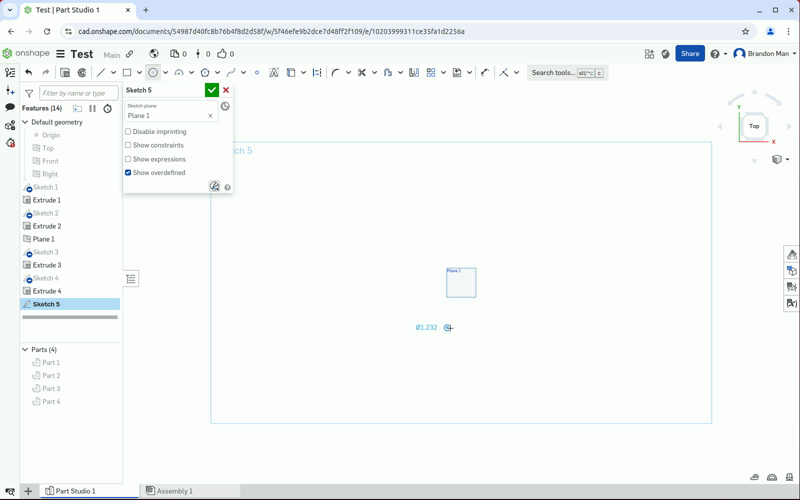
click(450, 327)
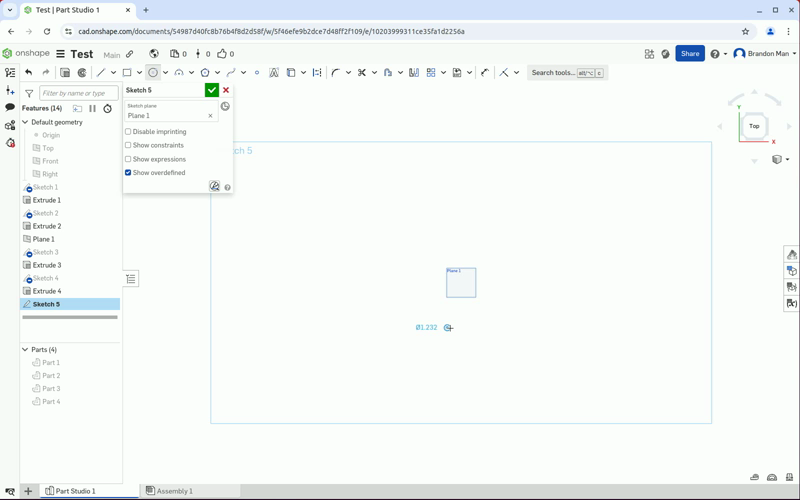
key(esc)
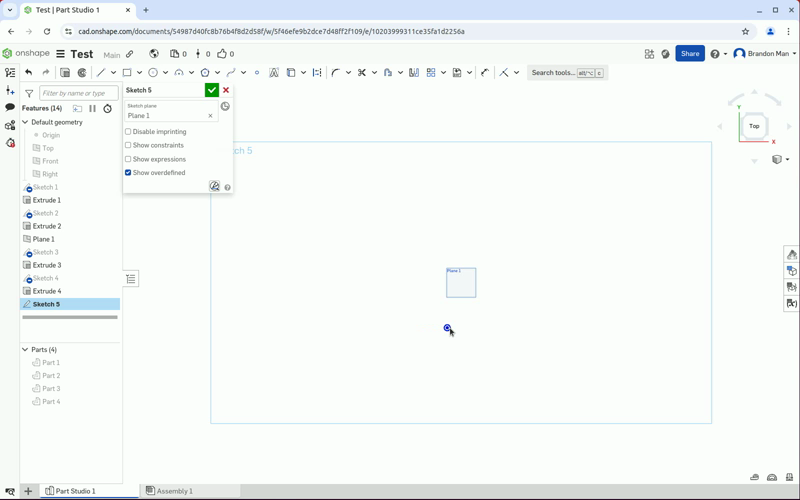
mouse_move(445, 325)
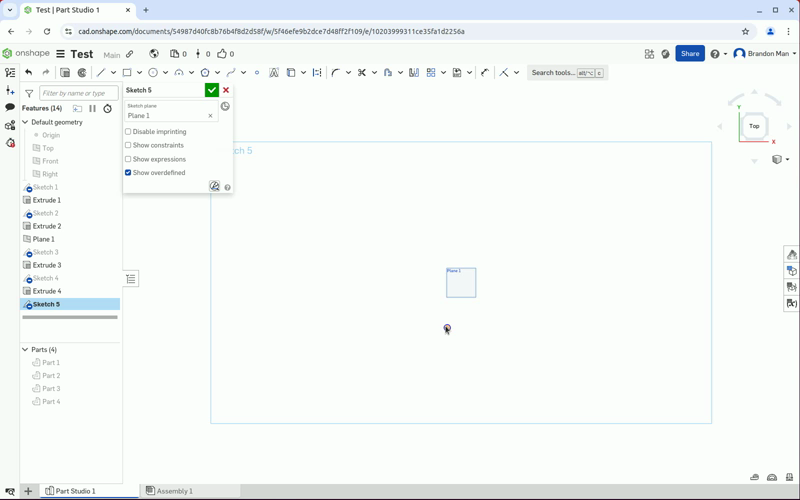
scroll(6)
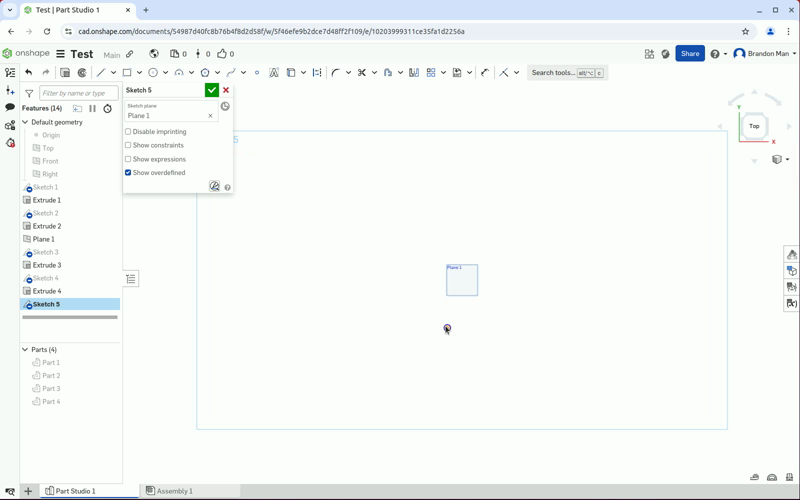
scroll(6)
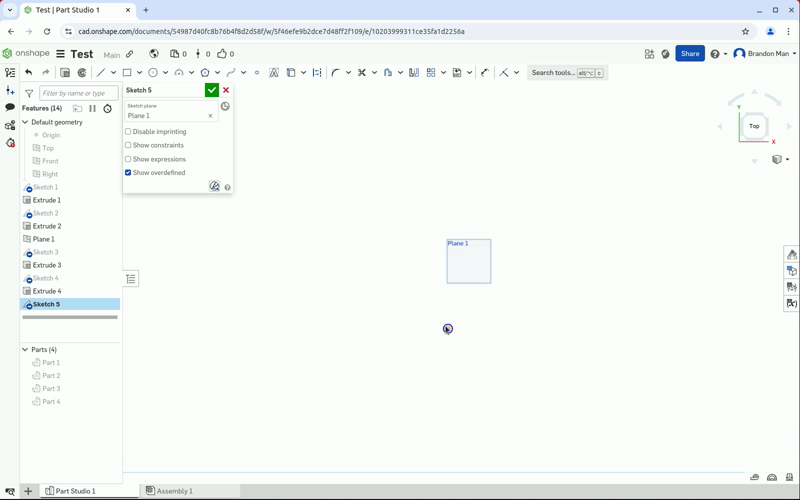
scroll(6)
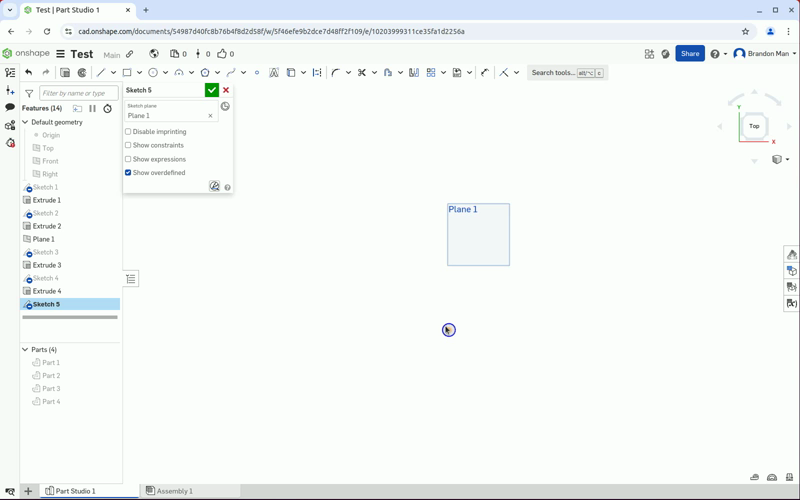
scroll(6)
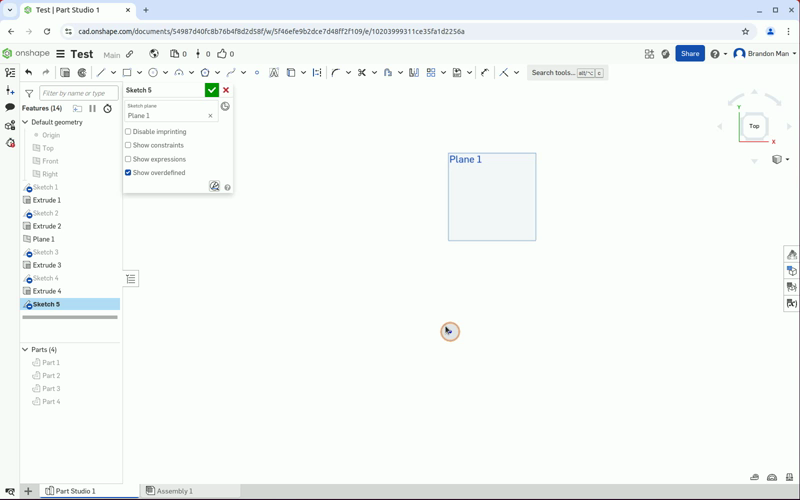
scroll(6)
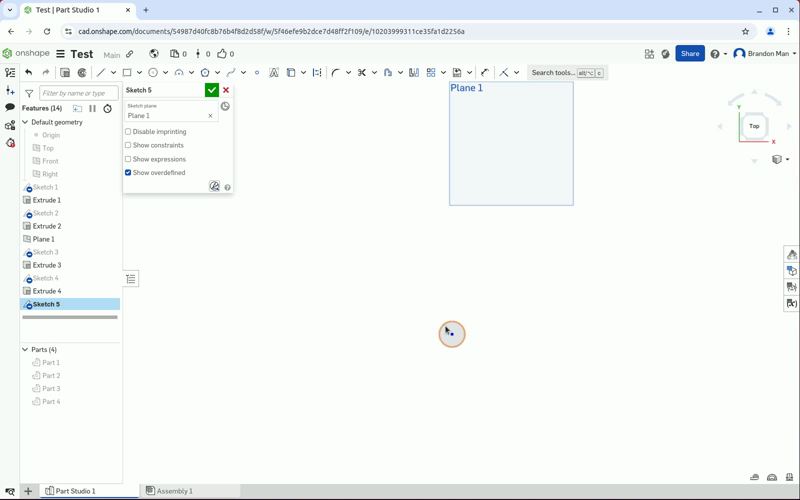
scroll(6)
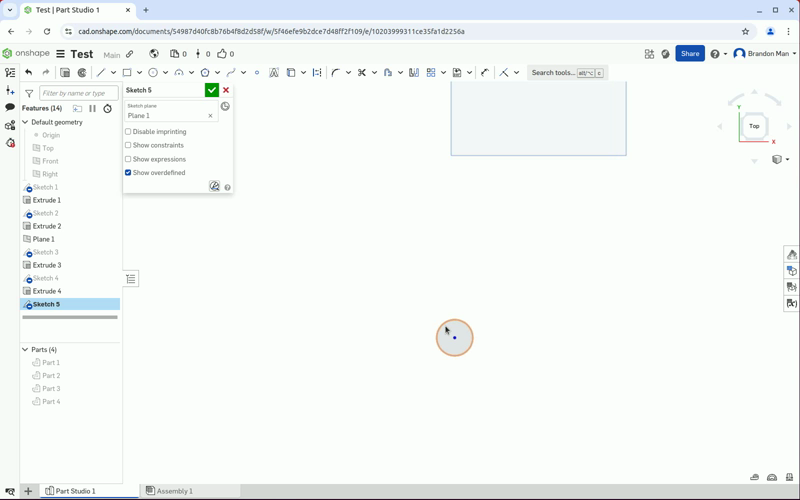
scroll(6)
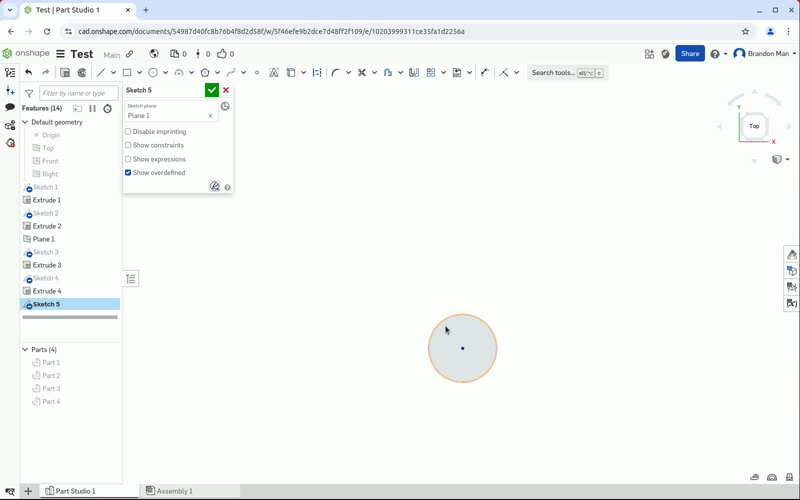
click(445, 325)
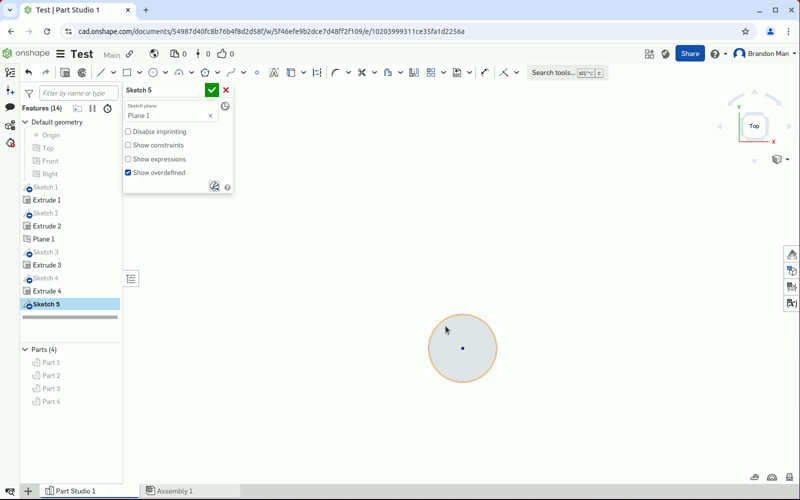
scroll(-6)
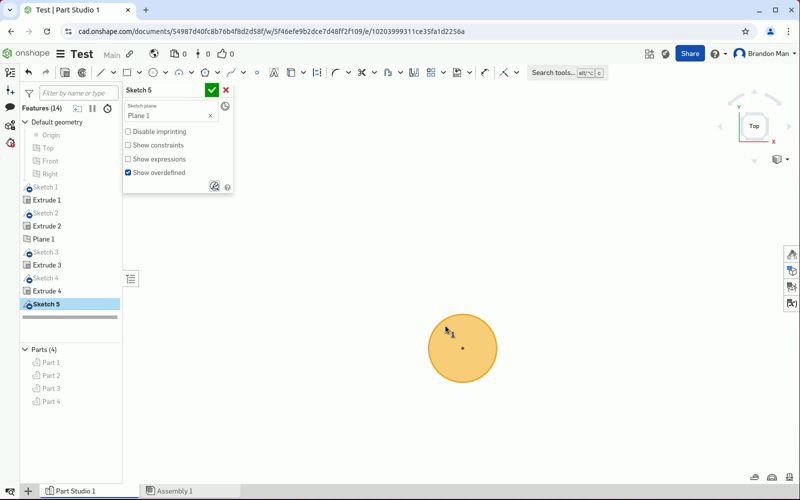
scroll(-6)
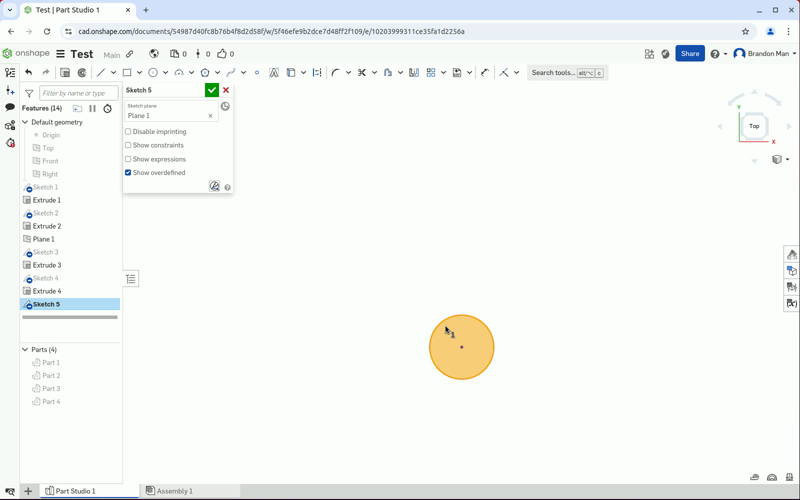
scroll(-6)
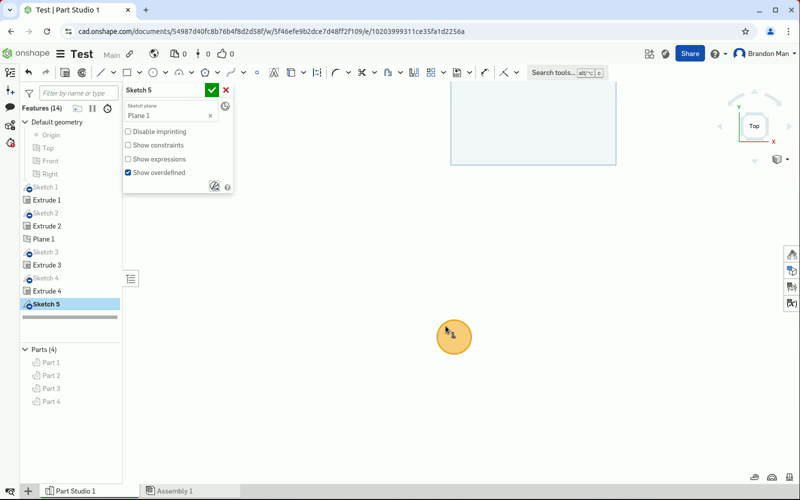
scroll(-6)
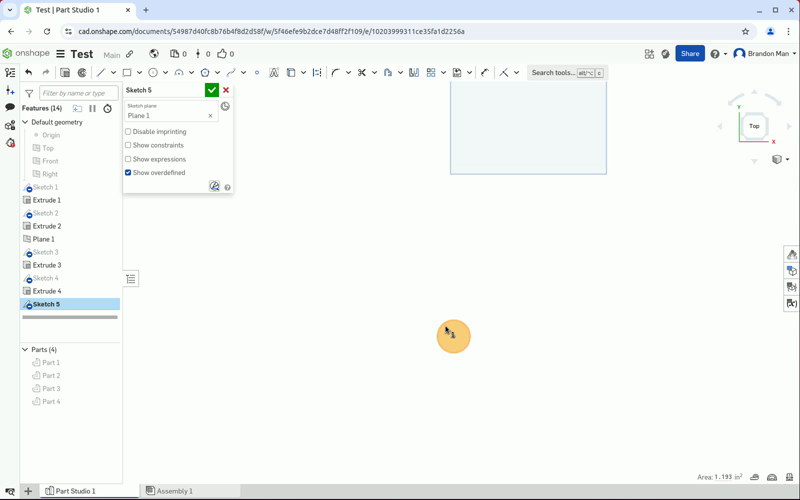
scroll(-6)
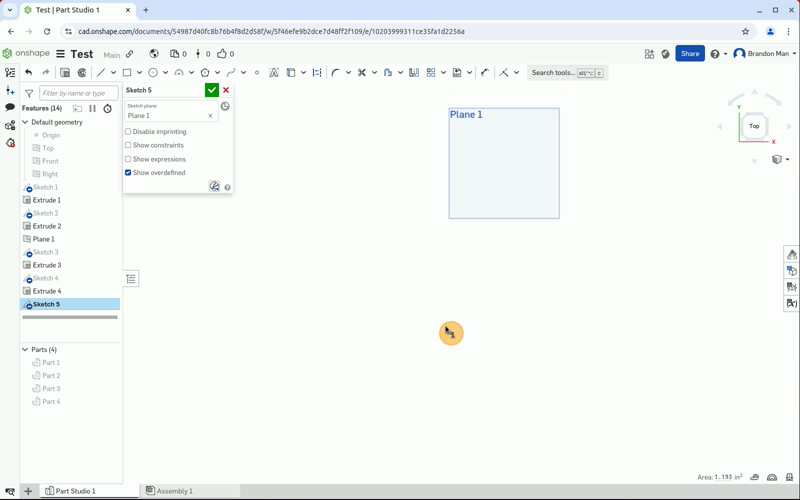
scroll(-6)
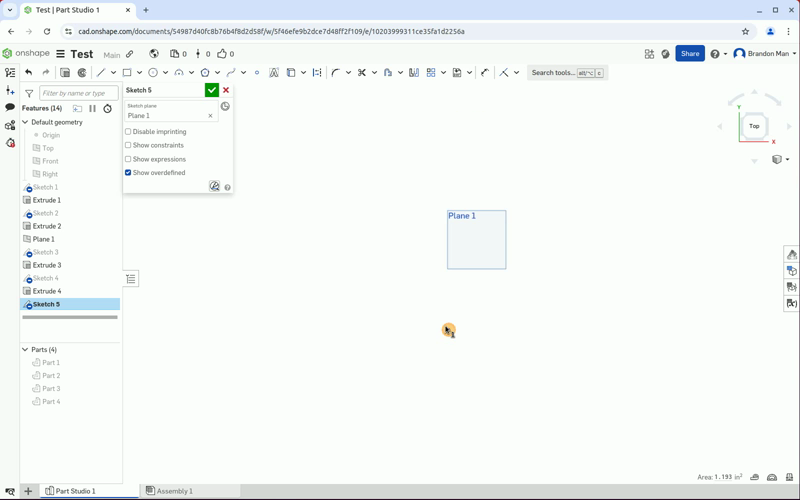
scroll(-6)
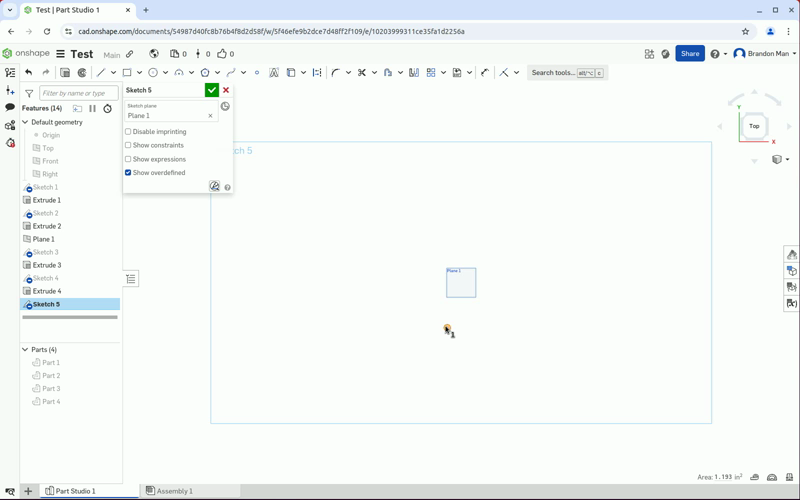
mouse_move(73, 352)
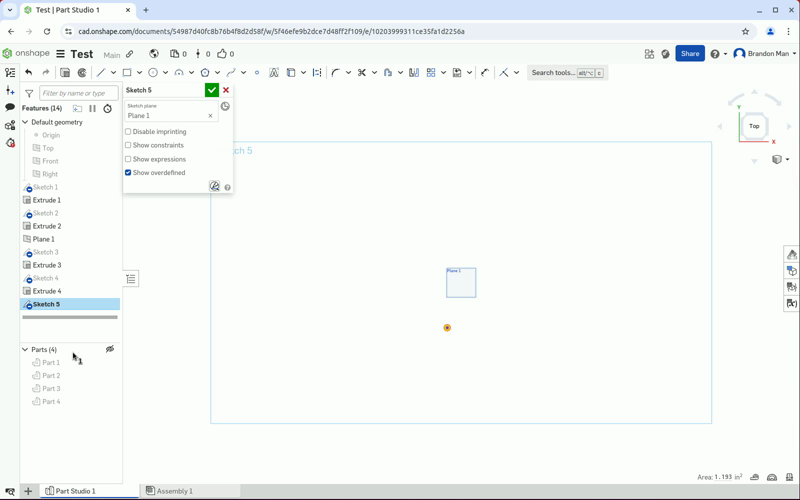
key(shift+y)
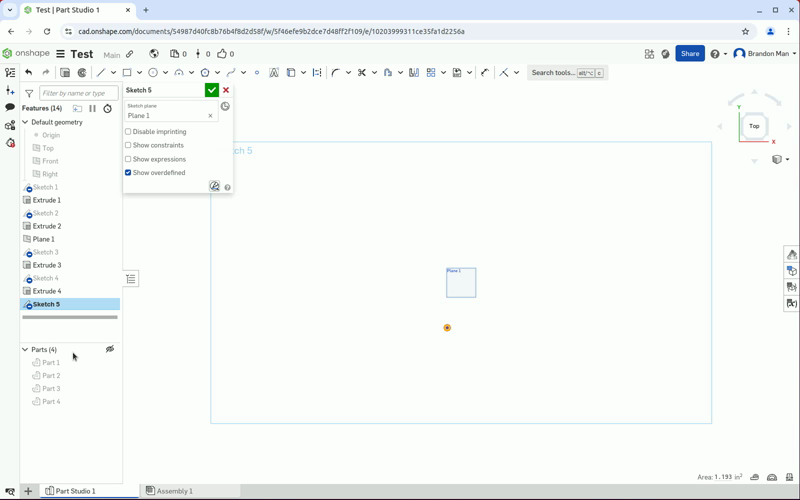
key(shift+e)
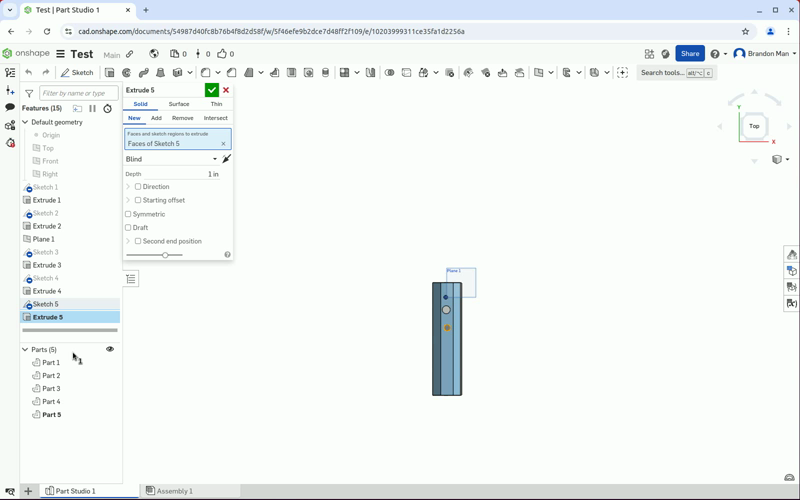
mouse_move(143, 106)
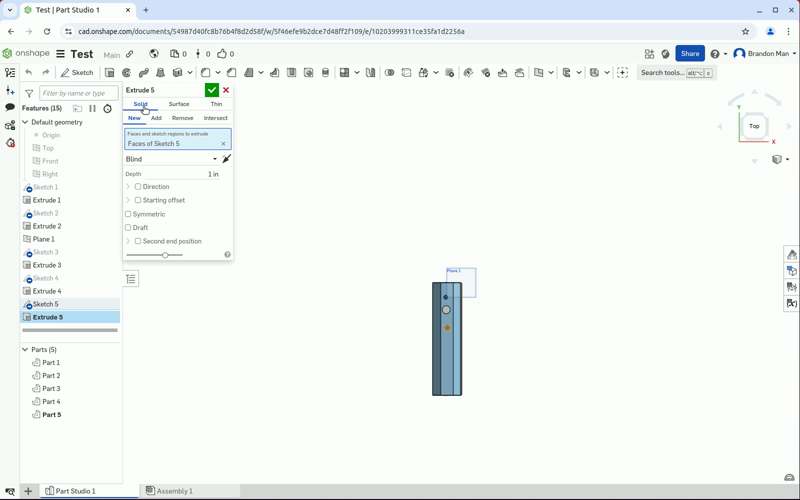
click(143, 106)
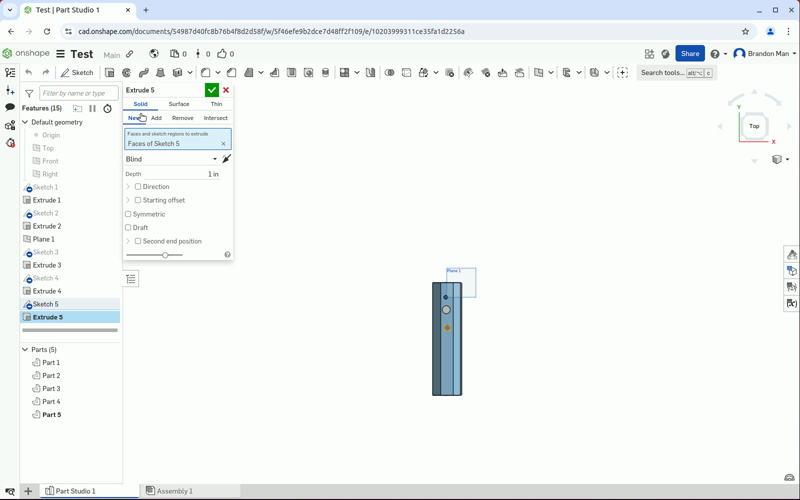
mouse_move(137, 120)
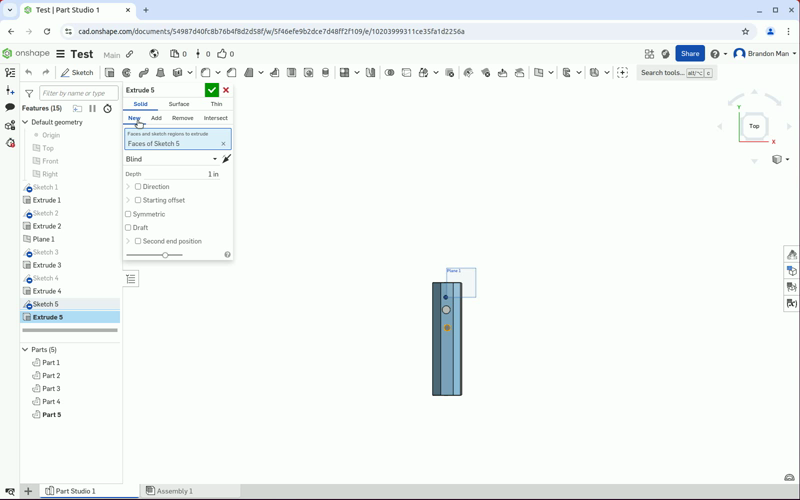
click(137, 120)
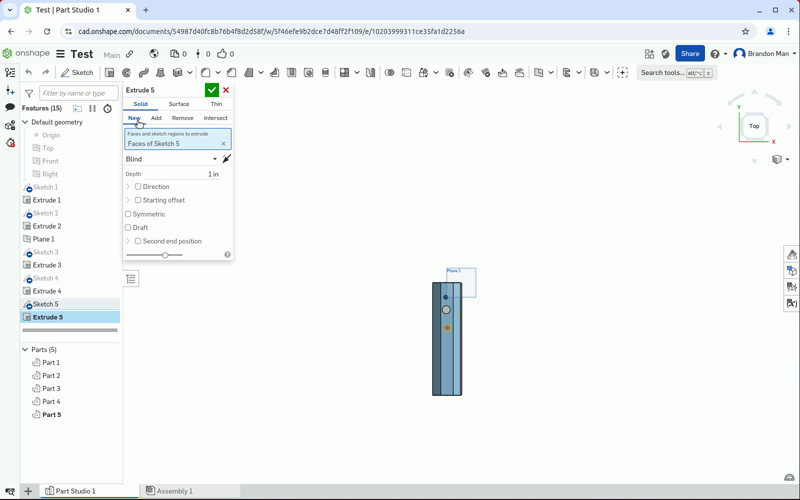
key(tab, 4)
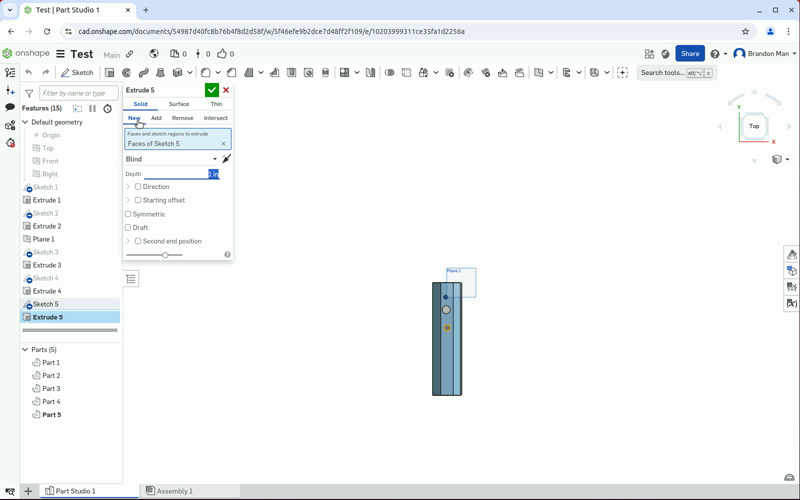
text(-2.648)
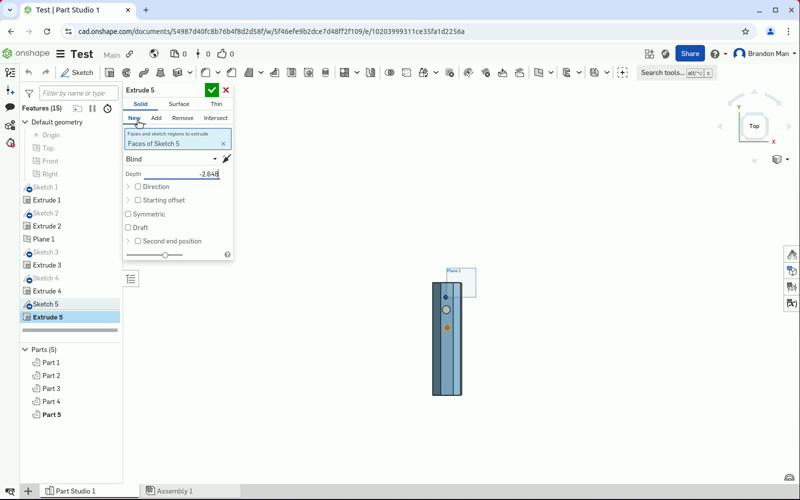
key(enter)
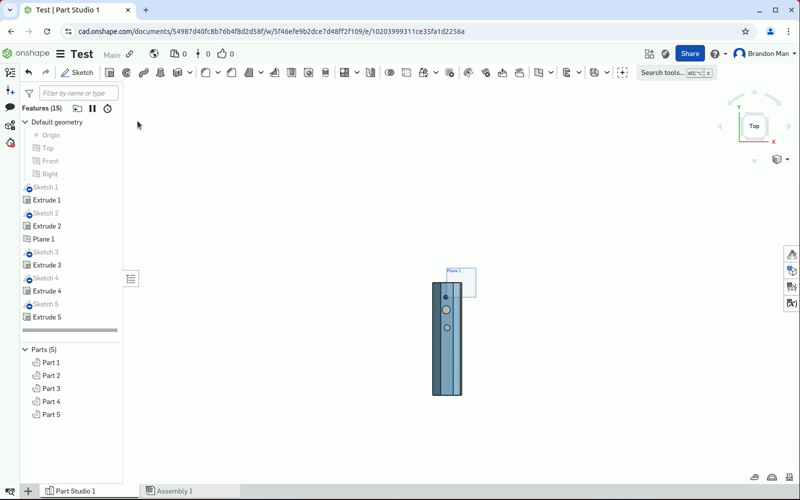
key(shift+h)
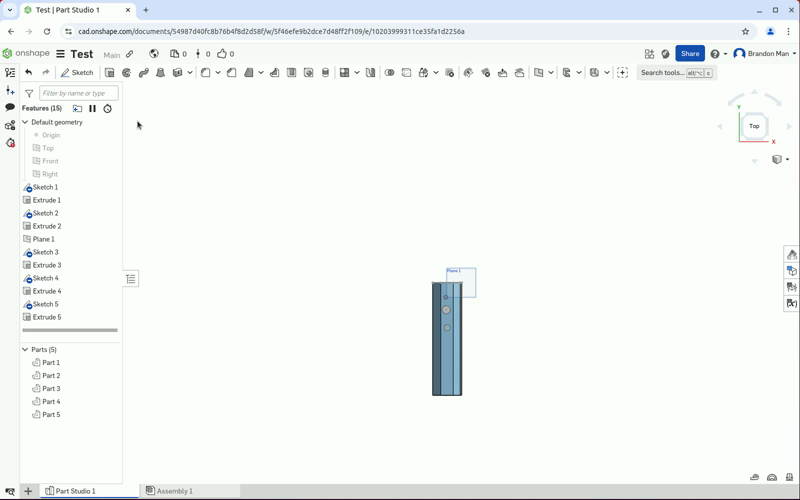
key(shift+h)
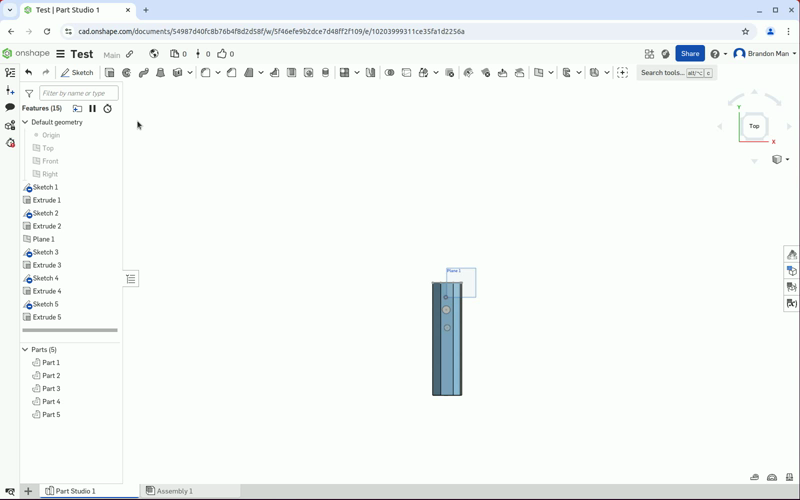
key(shift+7)
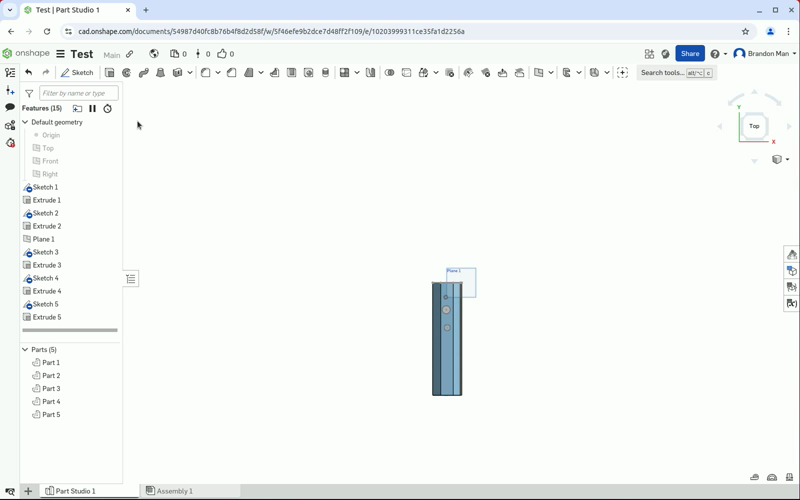
key(up, 3)
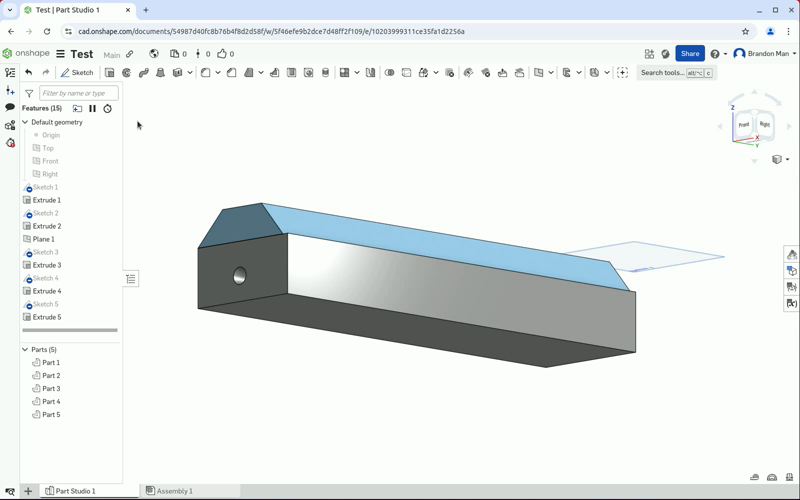
key(left, 3)
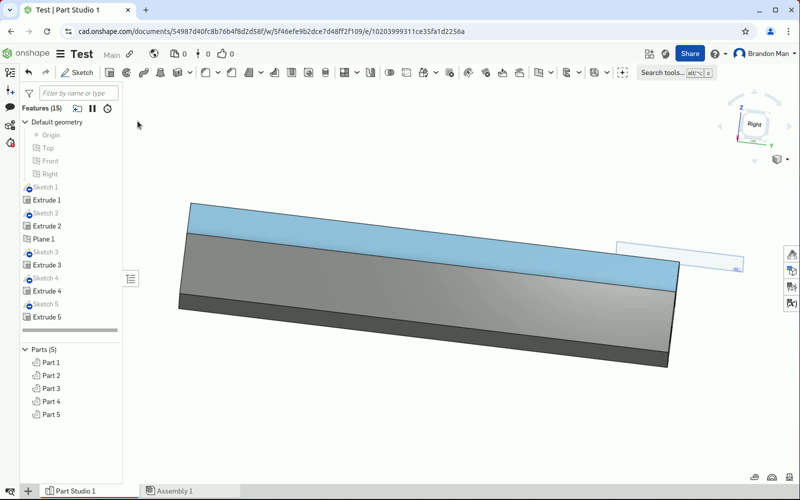
key(right, 3)
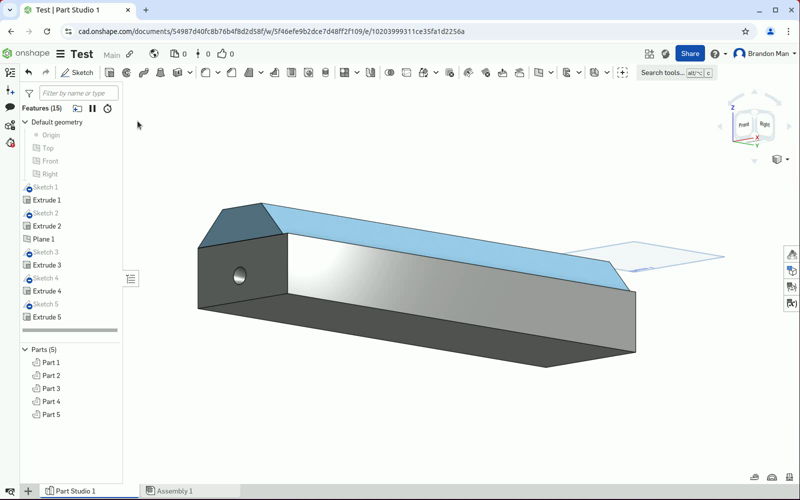
key(down, 3)
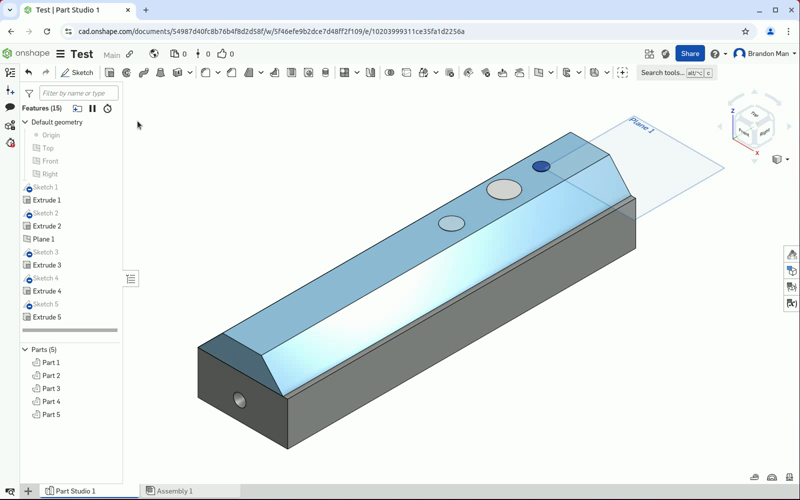
mouse_move(73, 189)
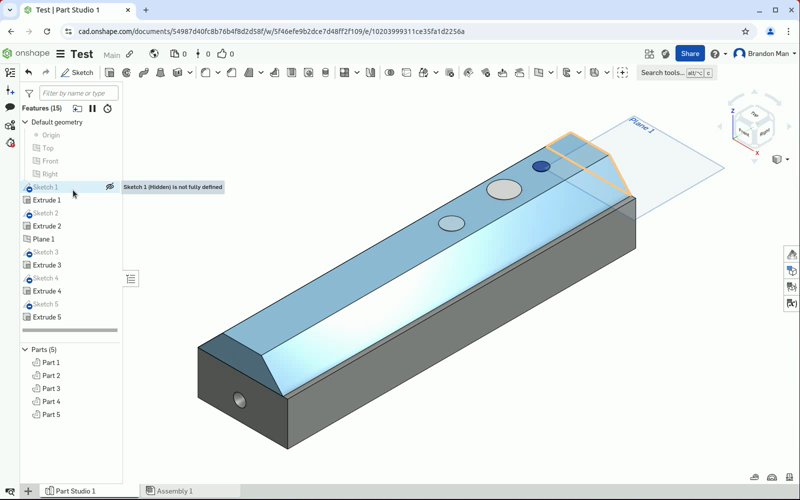
click(73, 189)